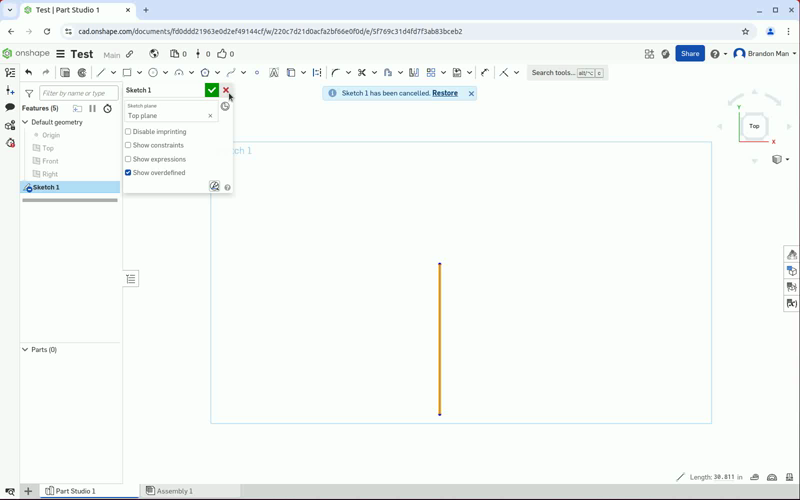
key(shift+h)
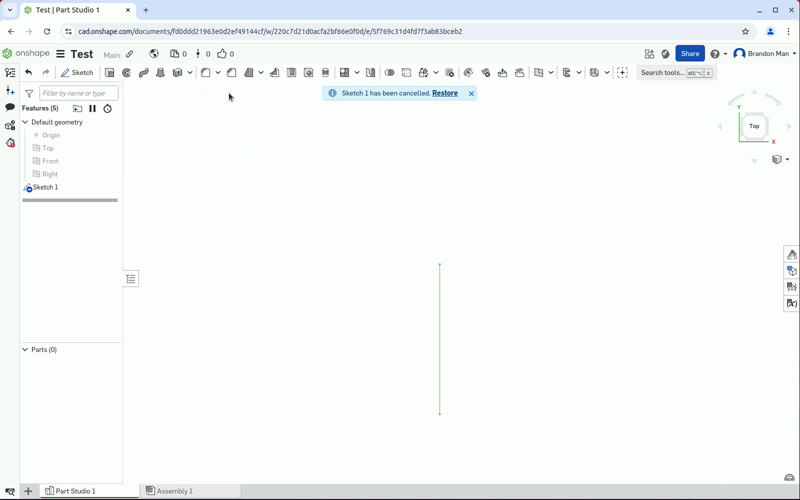
key(shift+s)
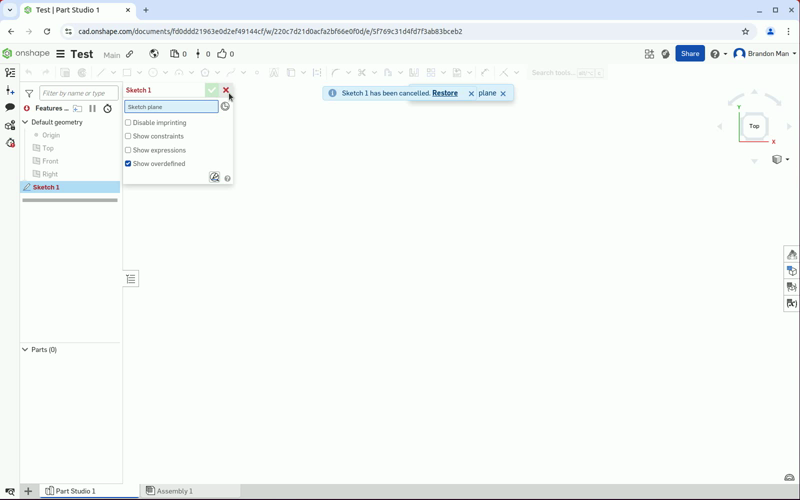
mouse_move(73, 150)
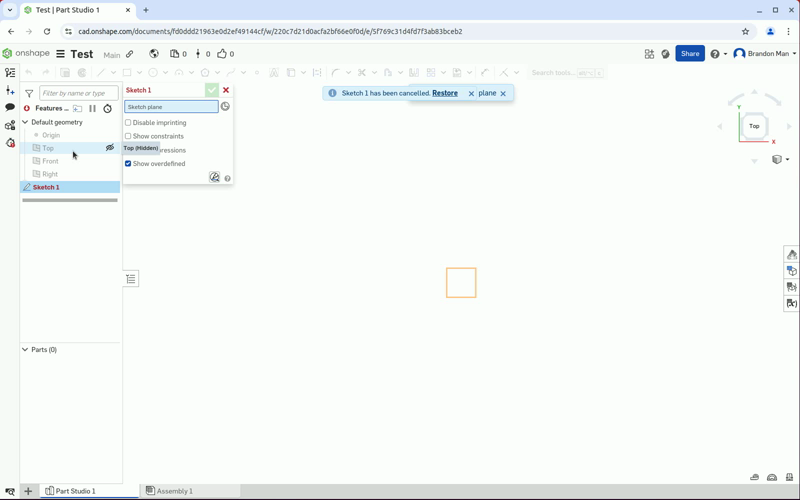
click(73, 150)
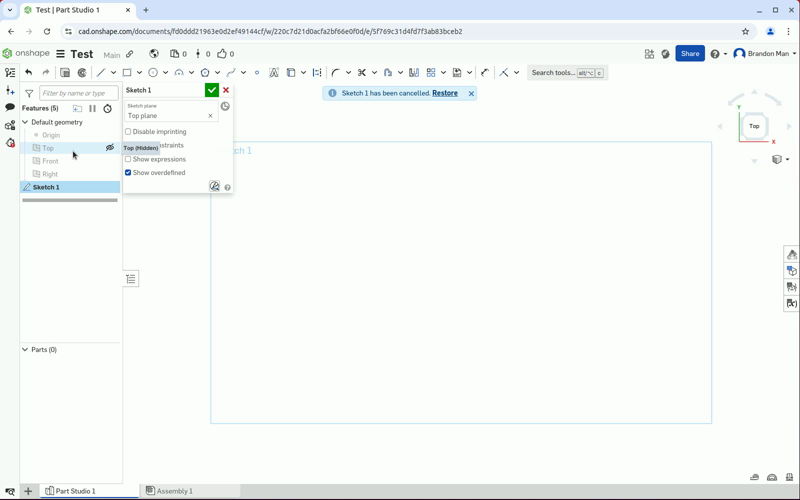
mouse_move(73, 352)
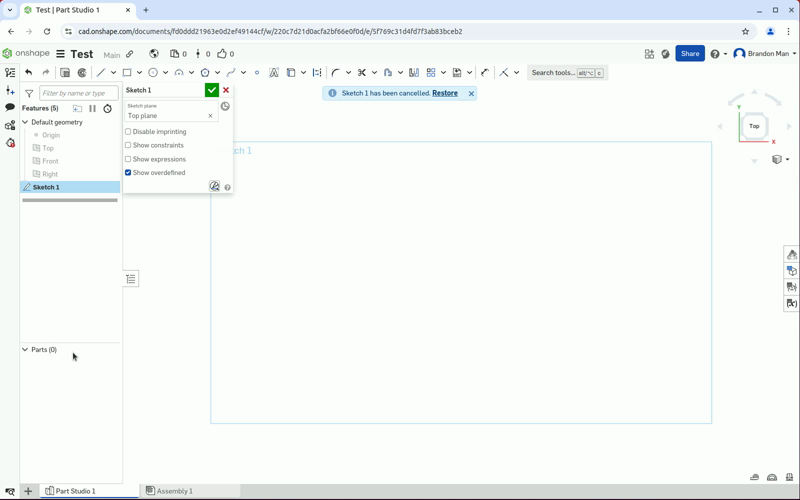
key(y)
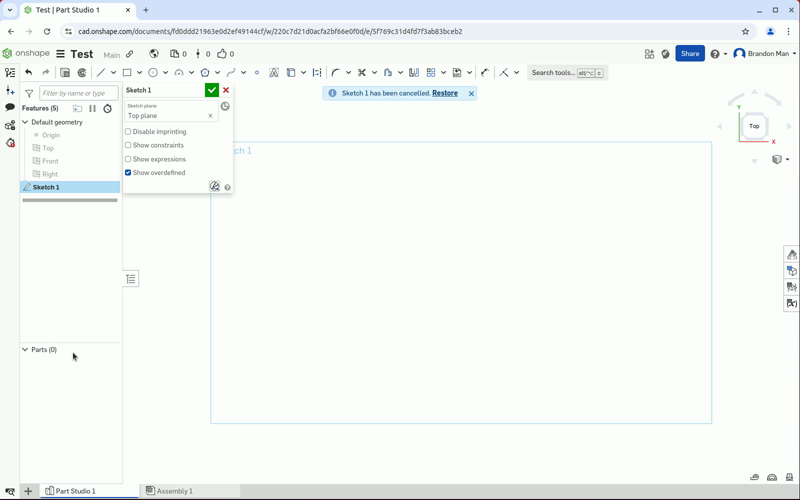
key(l)
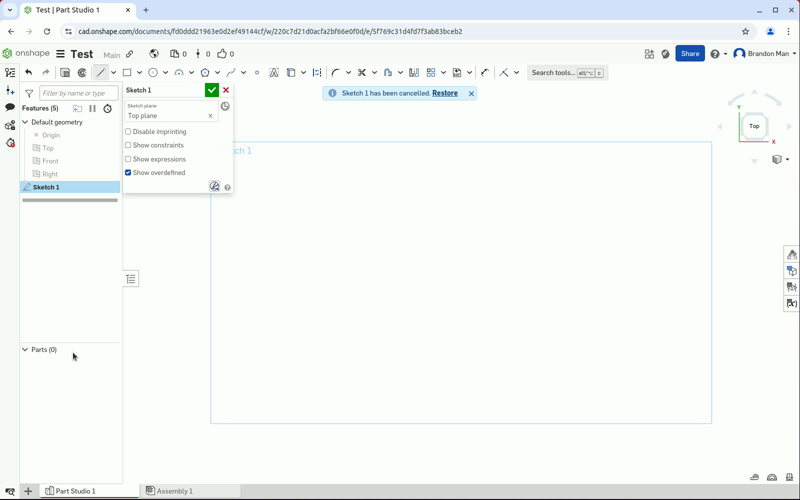
key_down(shift)
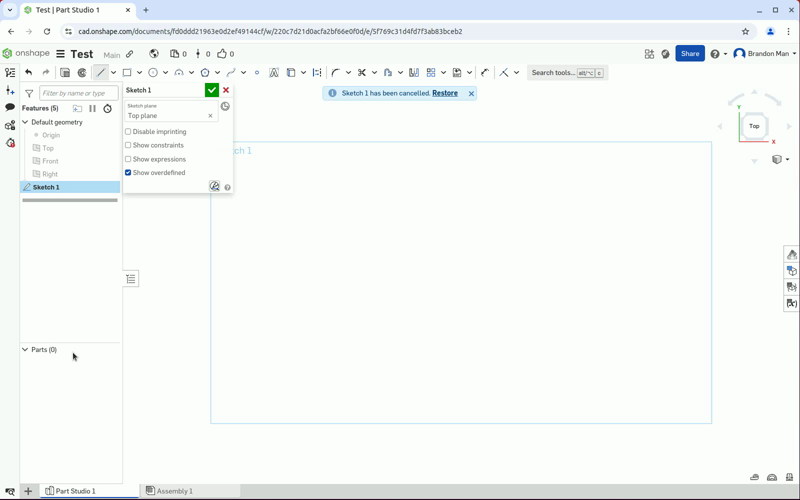
mouse_move(404, 395)
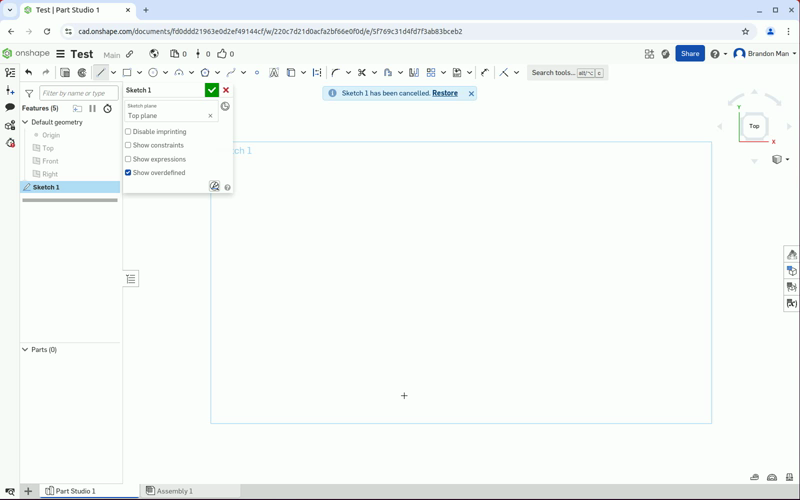
click(404, 395)
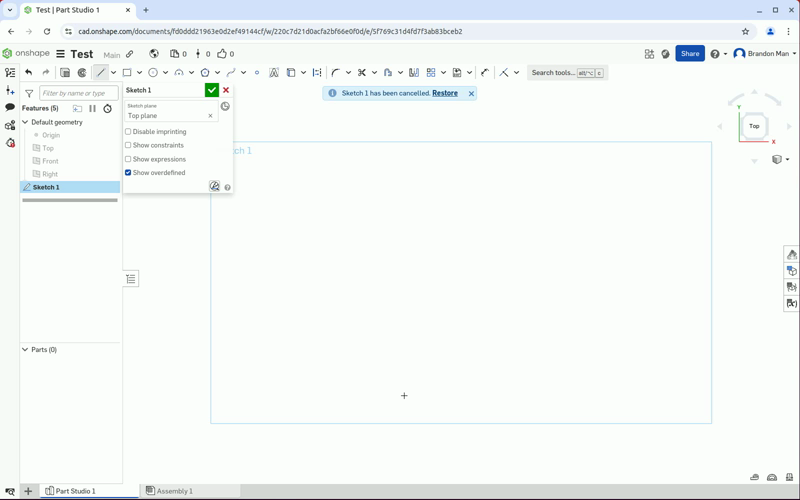
key_up(shift)
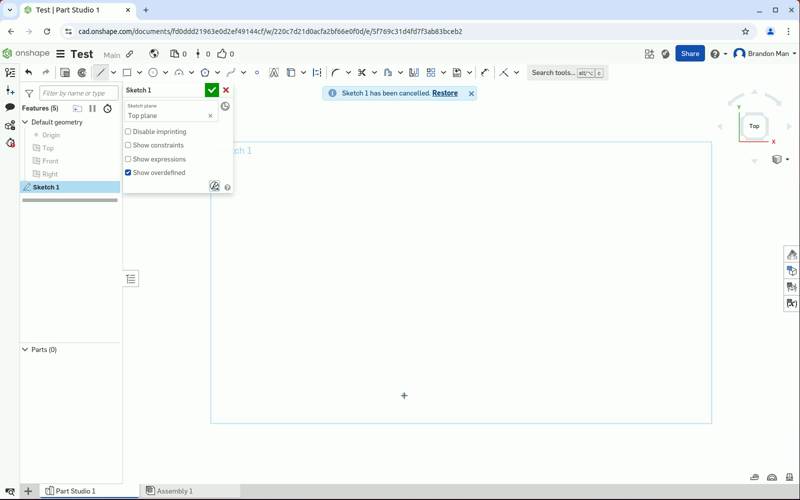
key_down(shift)
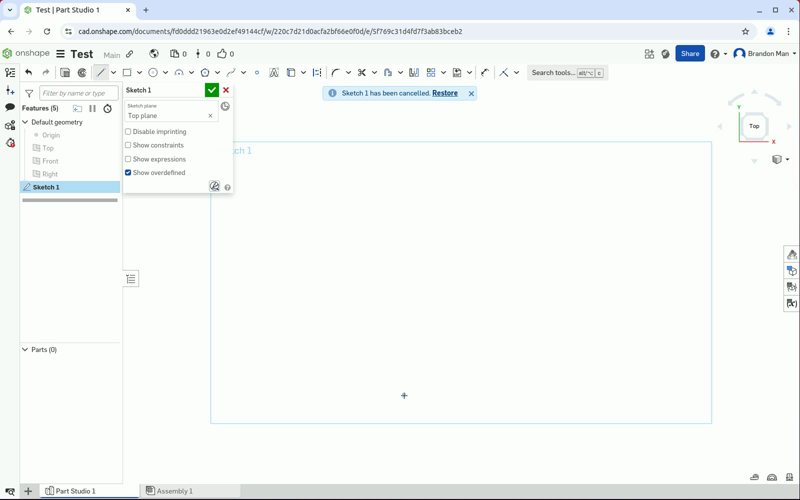
mouse_move(517, 395)
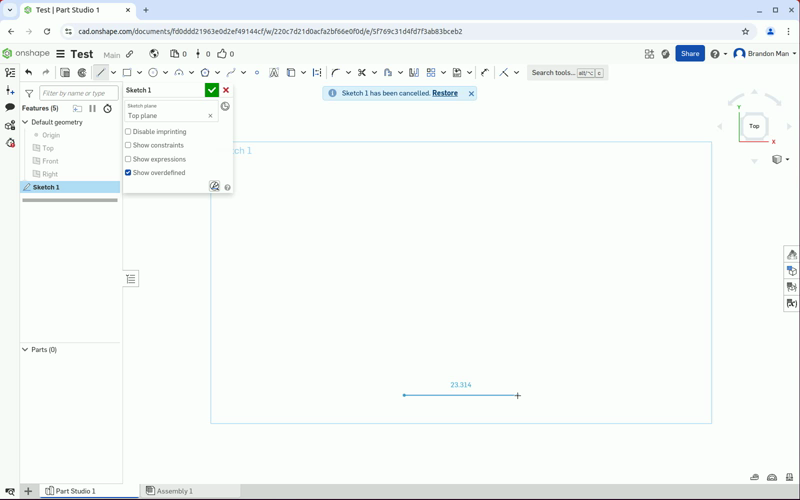
click(517, 395)
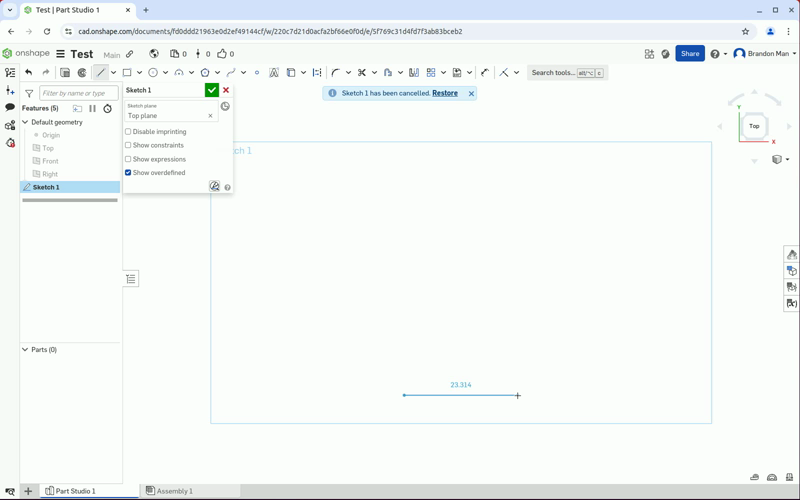
key_up(shift)
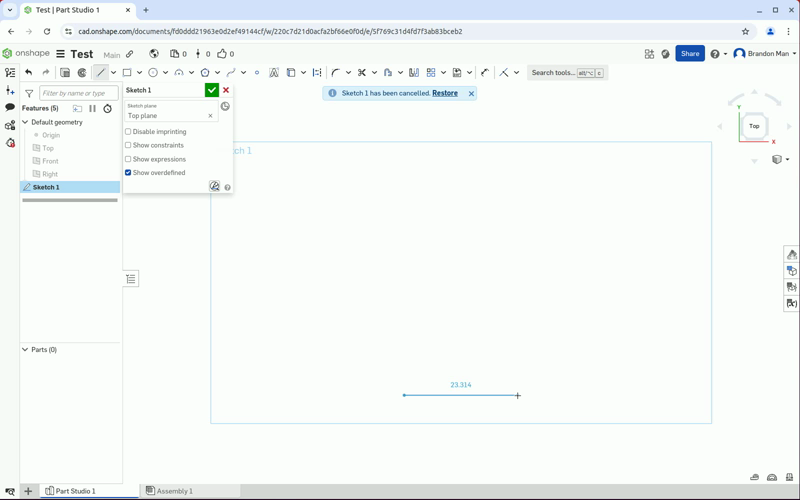
key_down(shift)
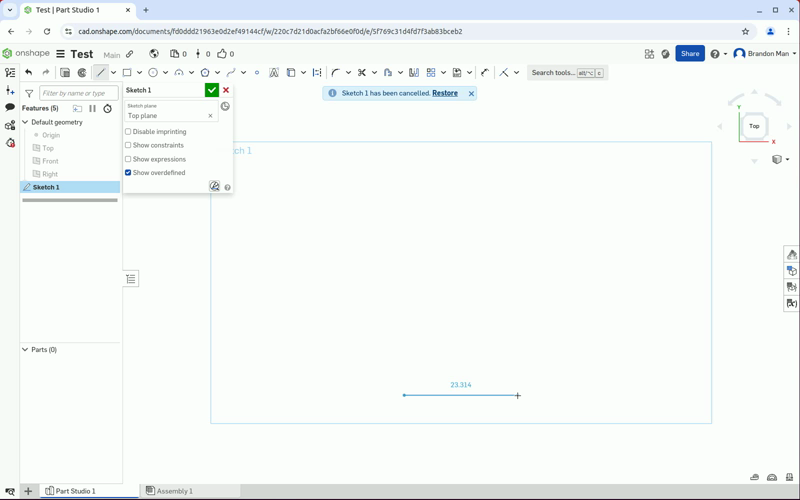
mouse_move(517, 171)
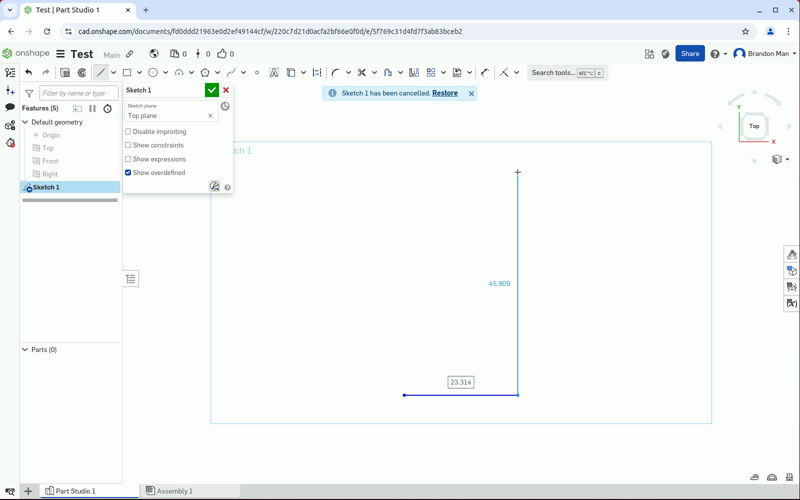
click(517, 171)
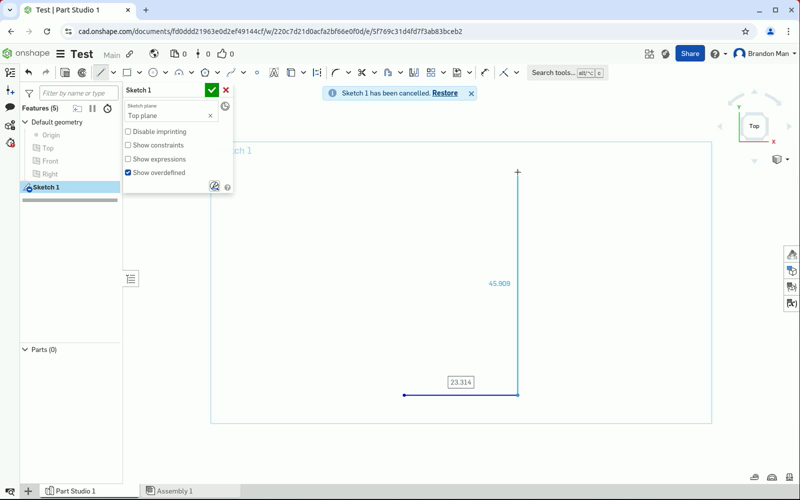
key_up(shift)
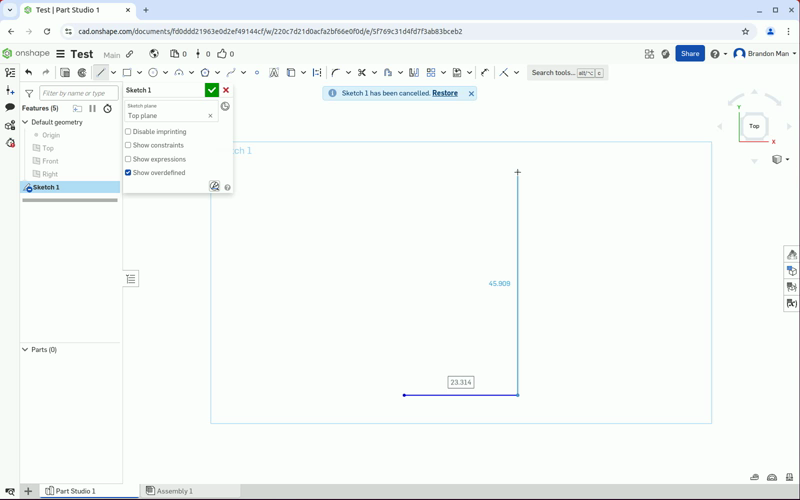
key_down(shift)
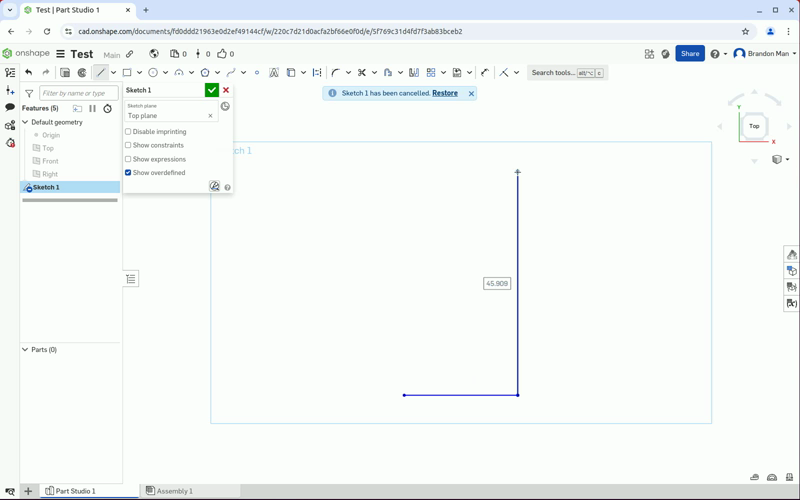
mouse_move(404, 171)
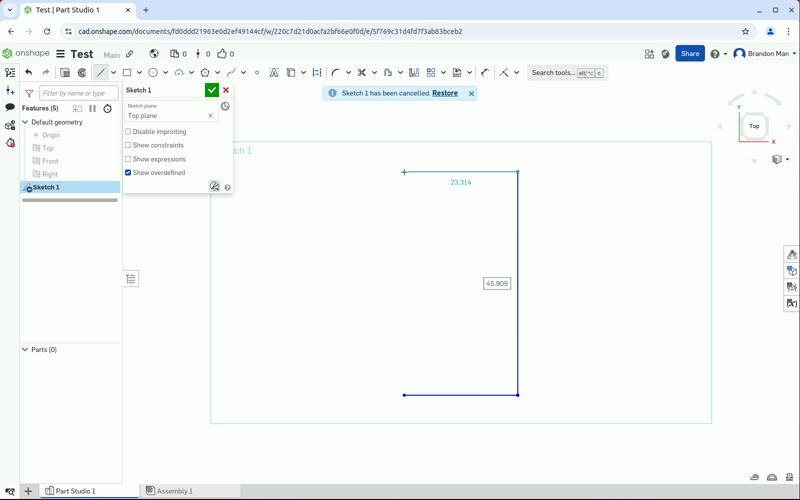
click(404, 171)
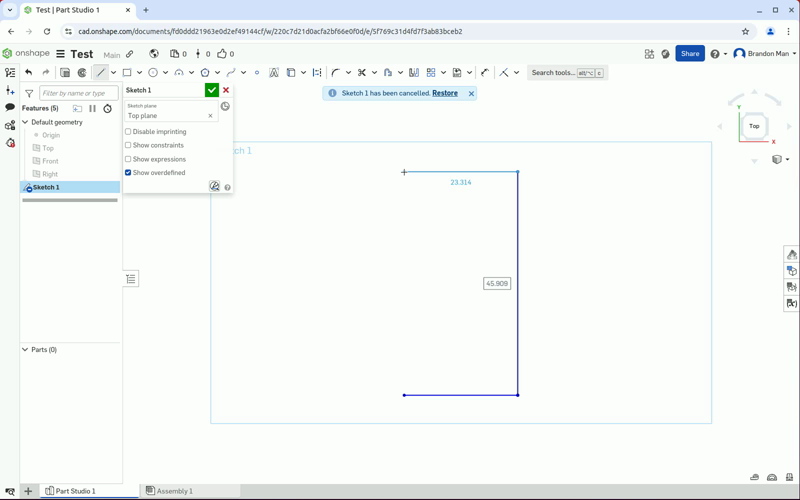
key_up(shift)
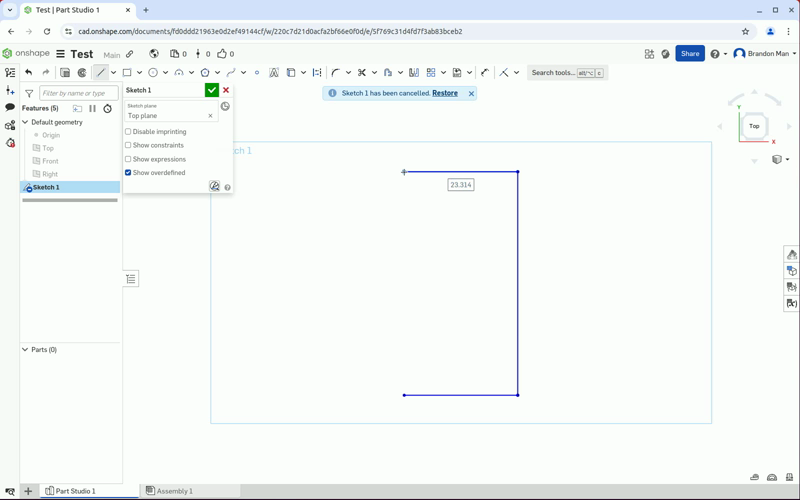
key_down(shift)
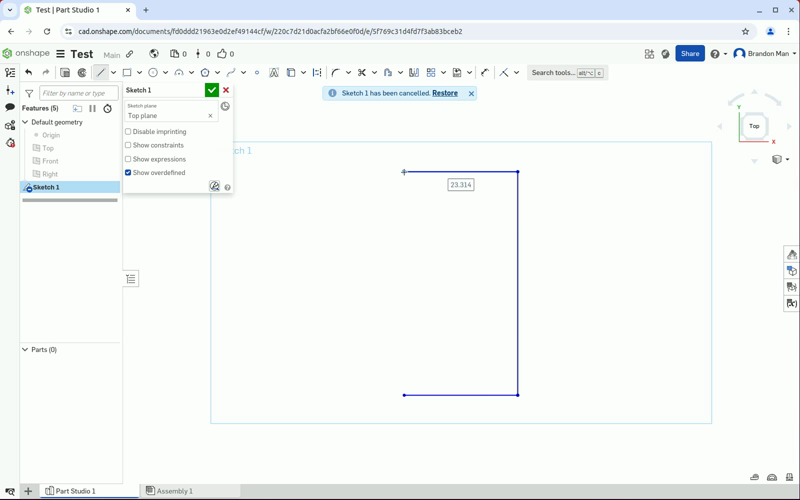
mouse_move(404, 395)
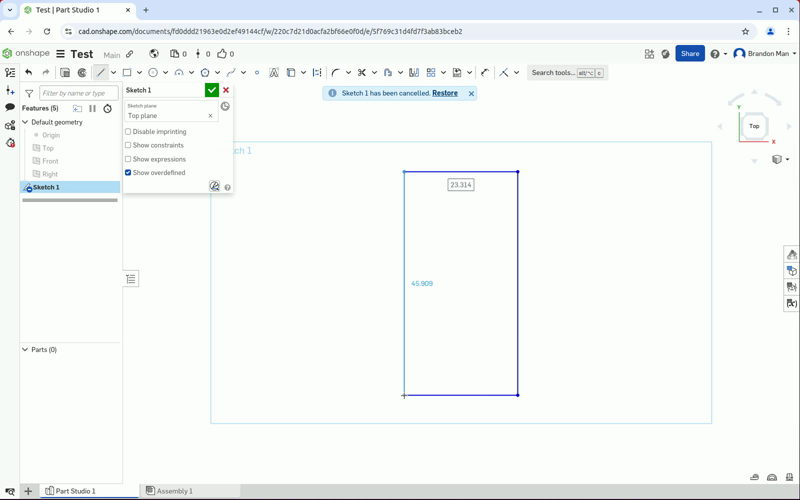
key_up(shift)
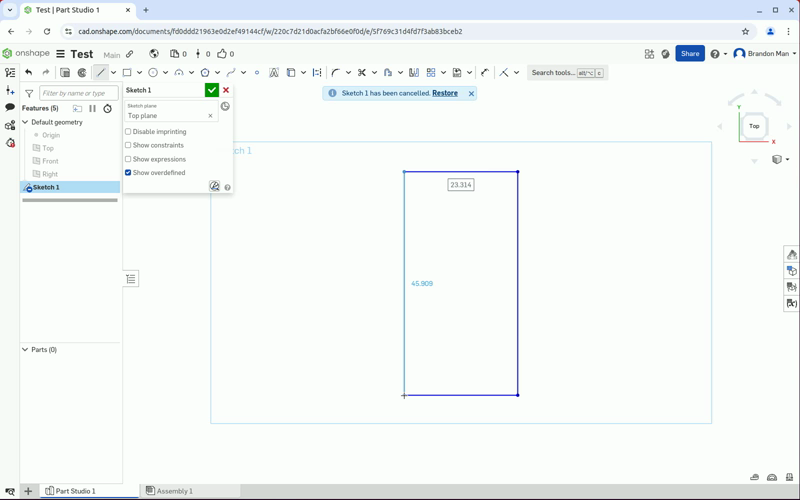
click(404, 395)
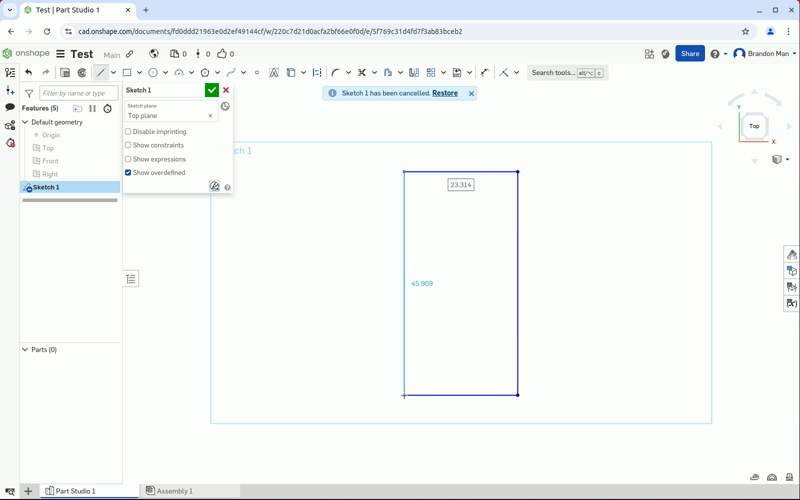
key(esc)
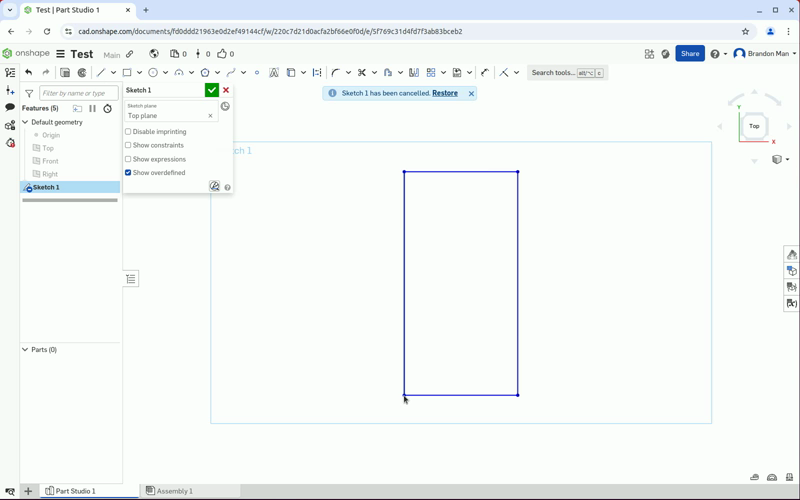
mouse_move(468, 297)
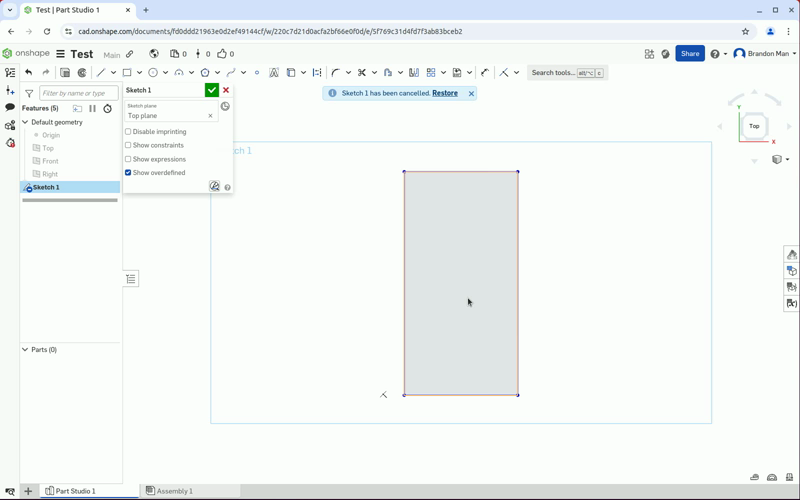
click(468, 297)
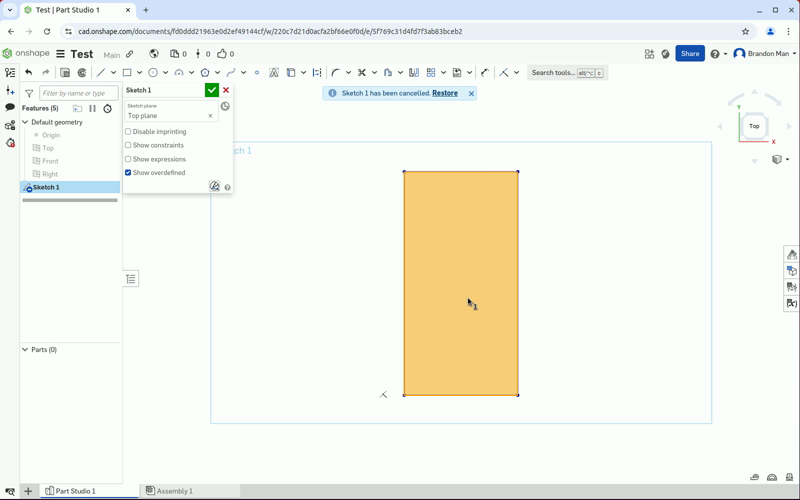
mouse_move(73, 352)
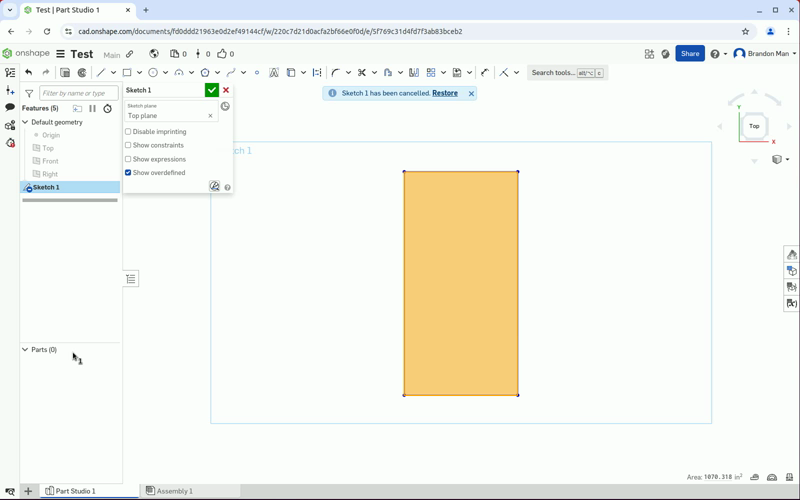
key(shift+y)
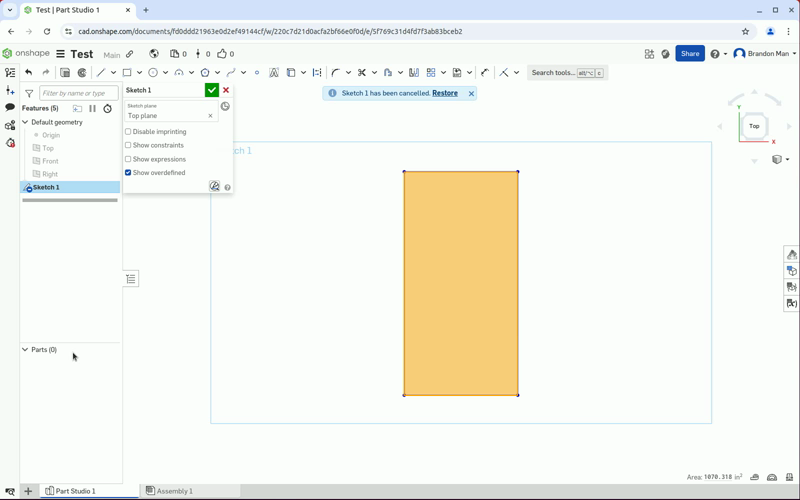
key(shift+e)
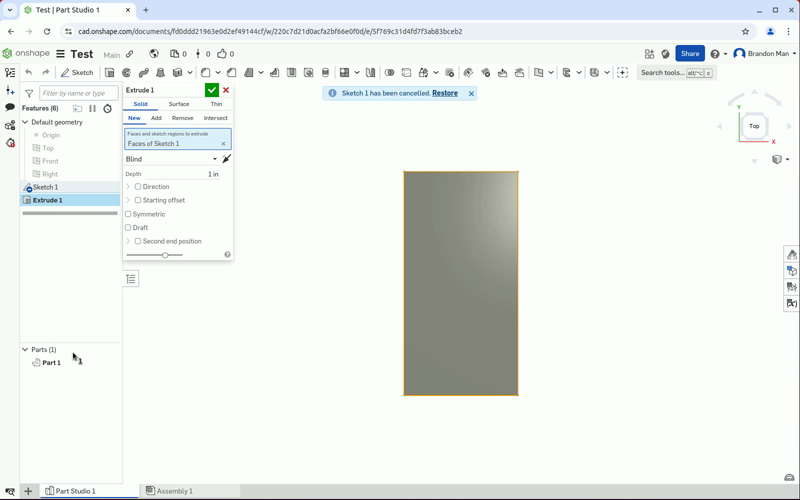
mouse_move(143, 106)
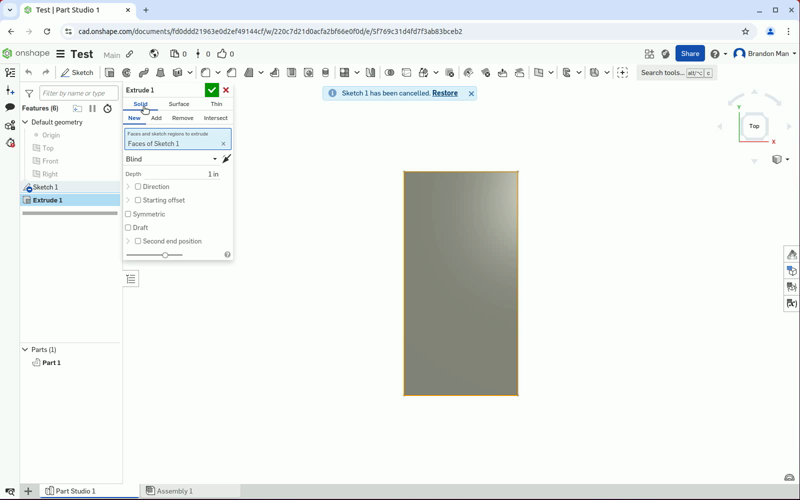
click(143, 106)
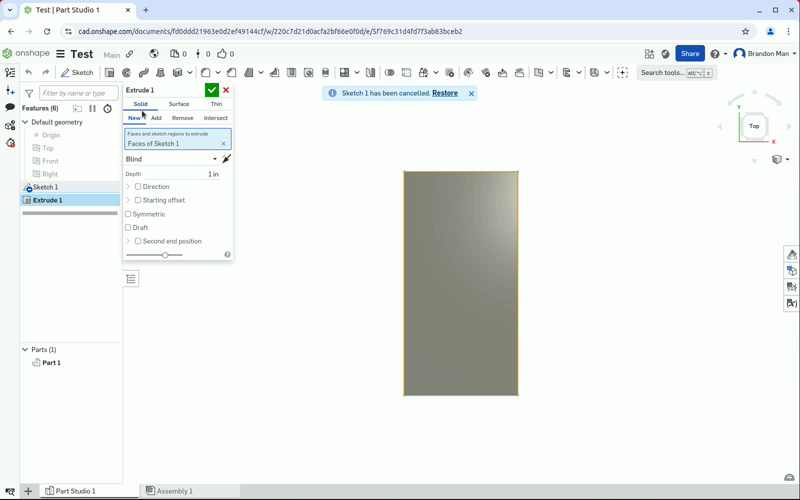
mouse_move(137, 120)
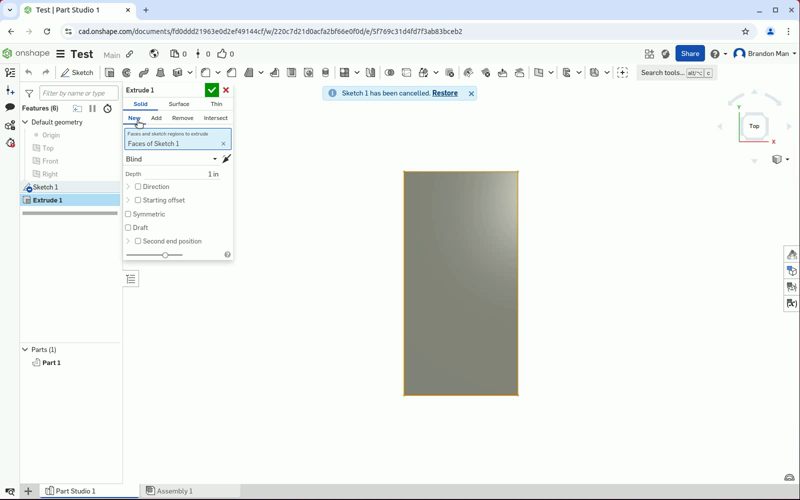
click(137, 120)
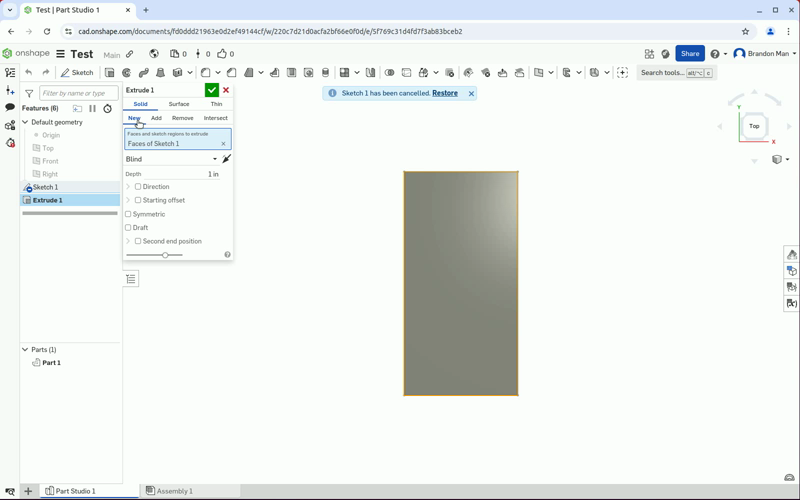
key(tab, 4)
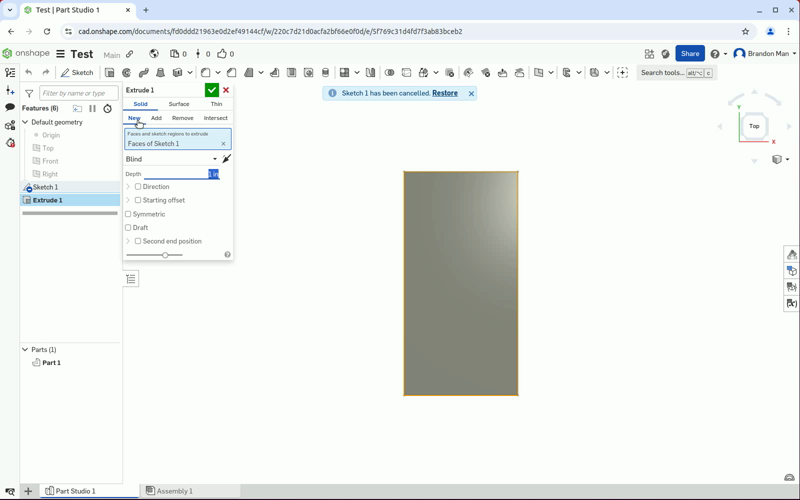
text(2.889)
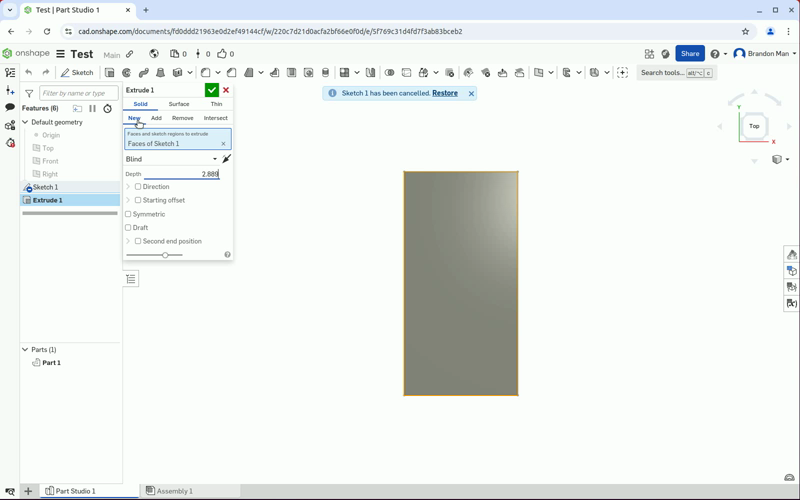
key(enter)
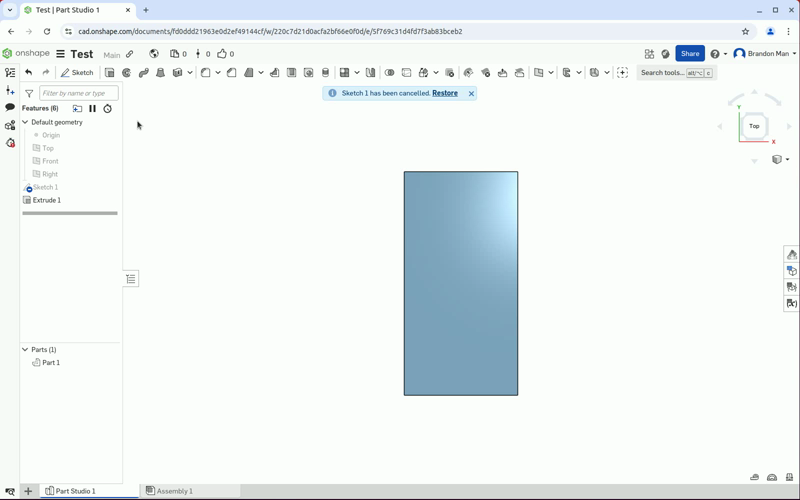
key(shift+h)
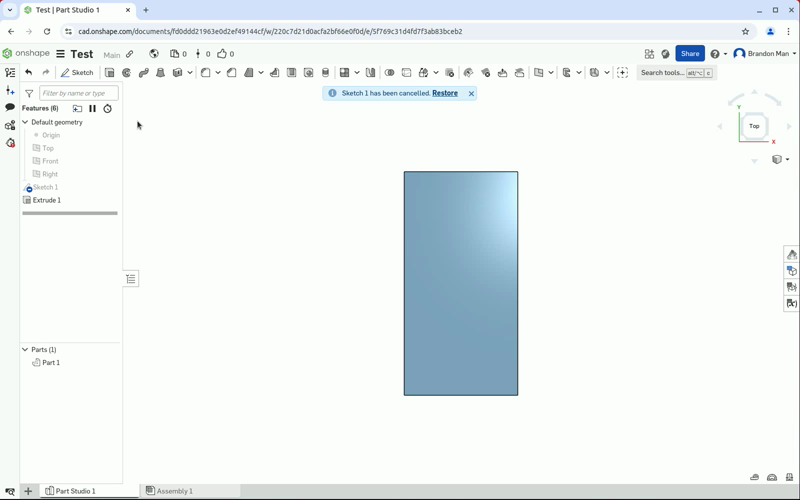
key(shift+h)
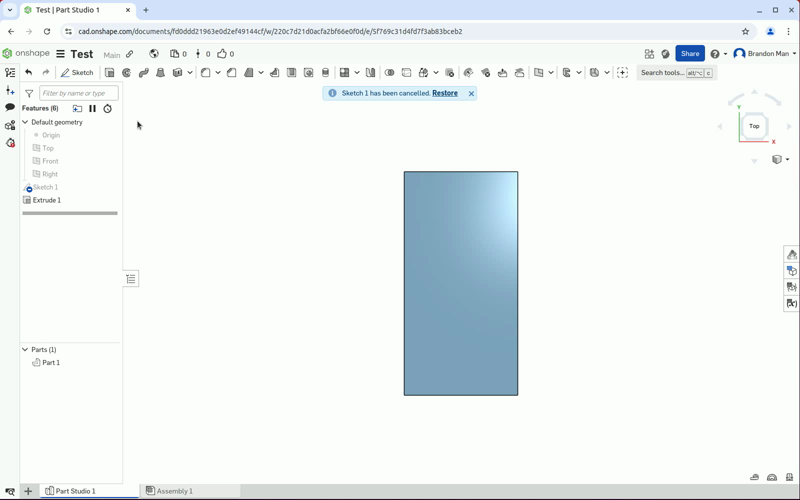
mouse_move(73, 189)
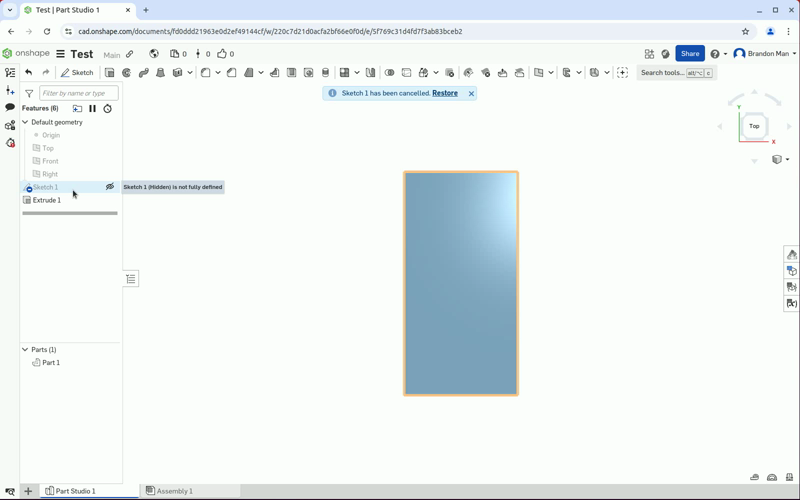
click(73, 189)
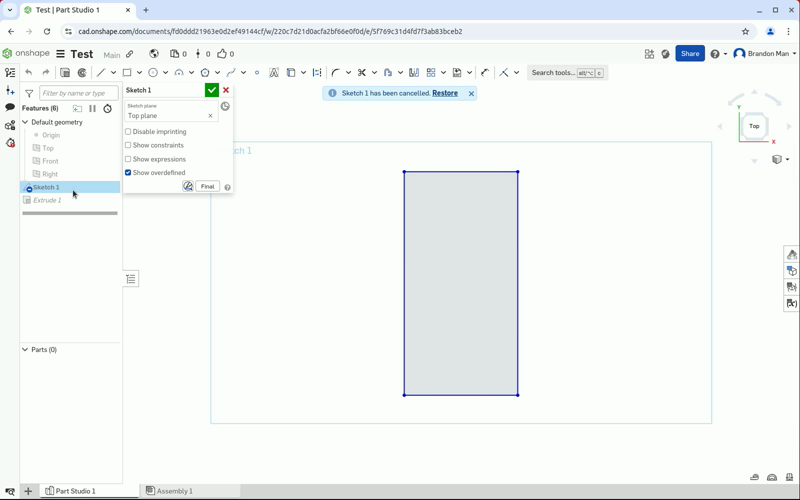
mouse_move(229, 92)
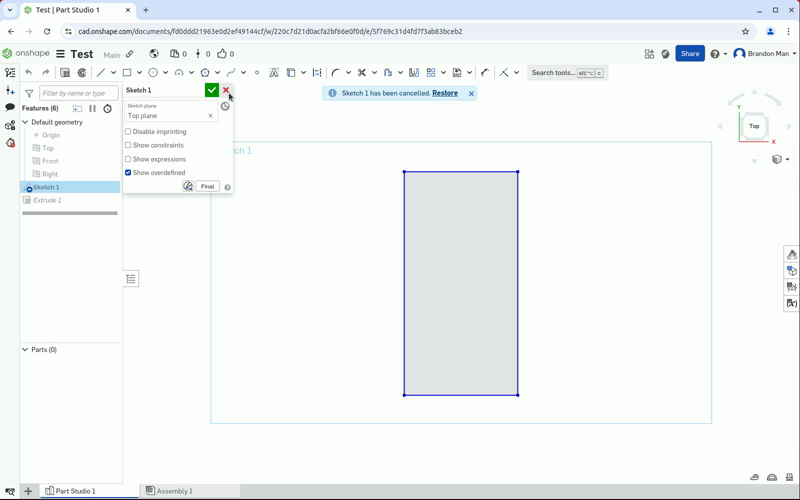
click(229, 92)
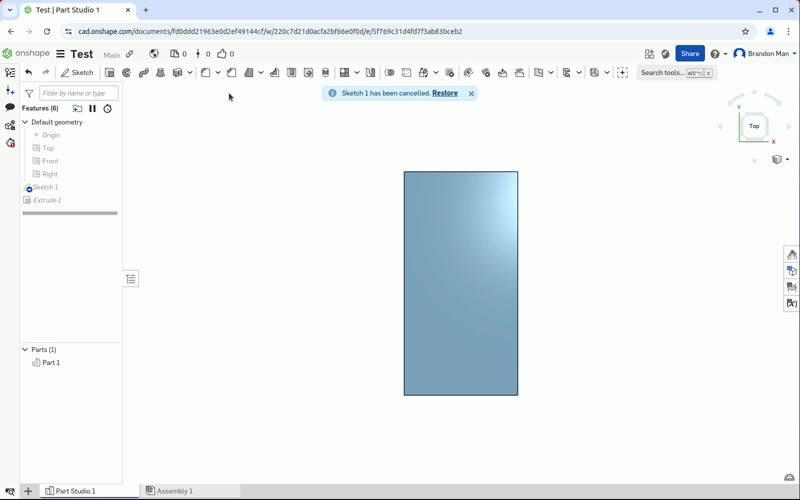
mouse_move(541, 75)
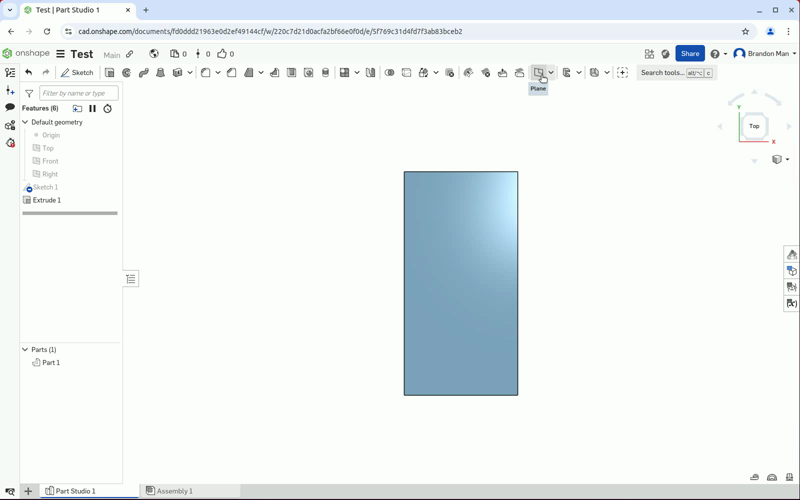
click(541, 75)
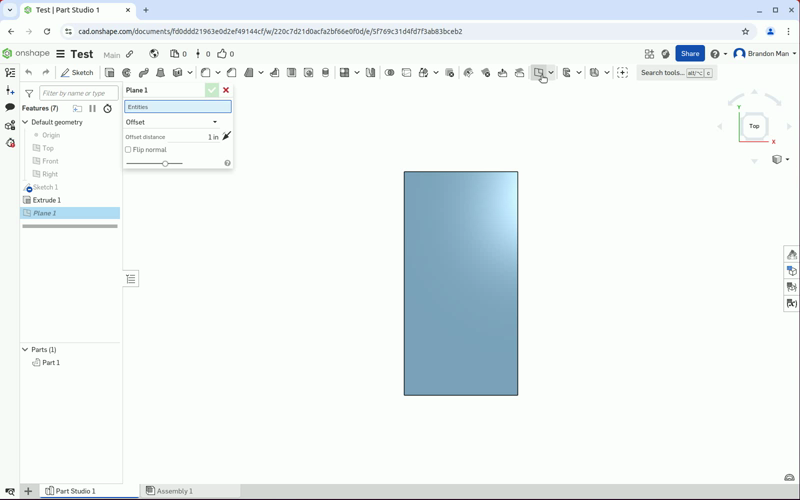
mouse_move(73, 150)
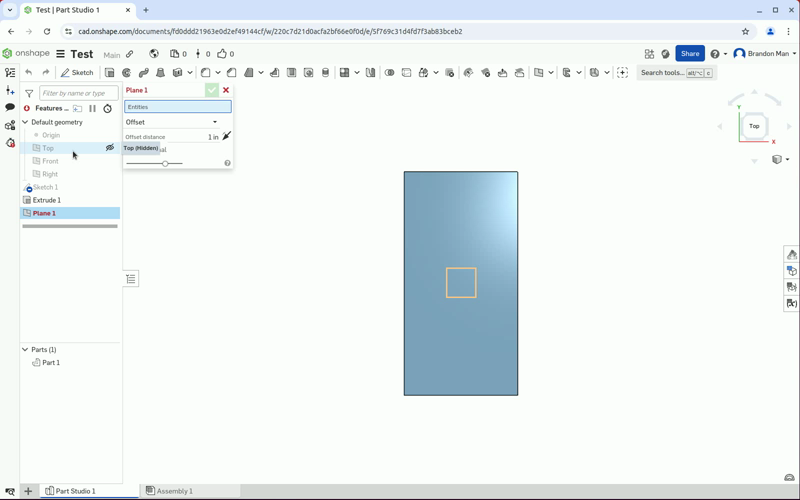
click(73, 150)
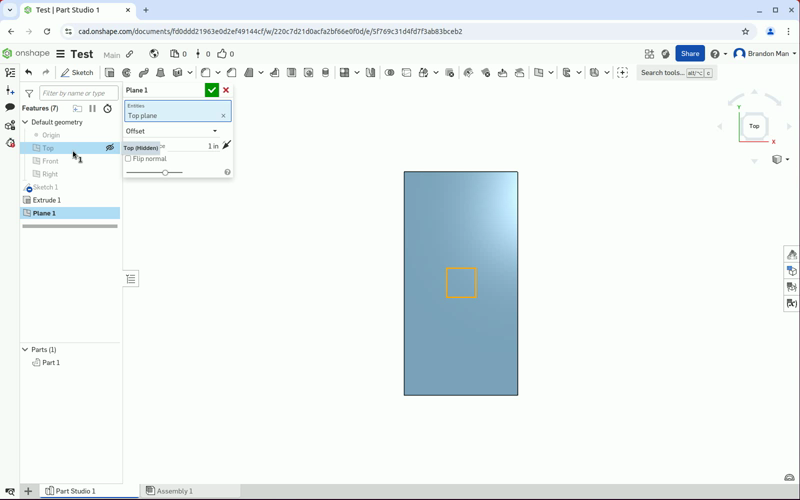
key(tab, 2)
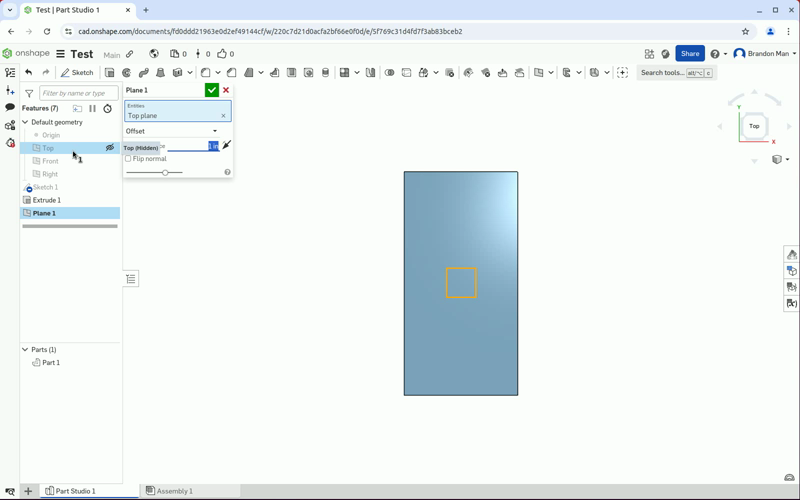
text(2.896)
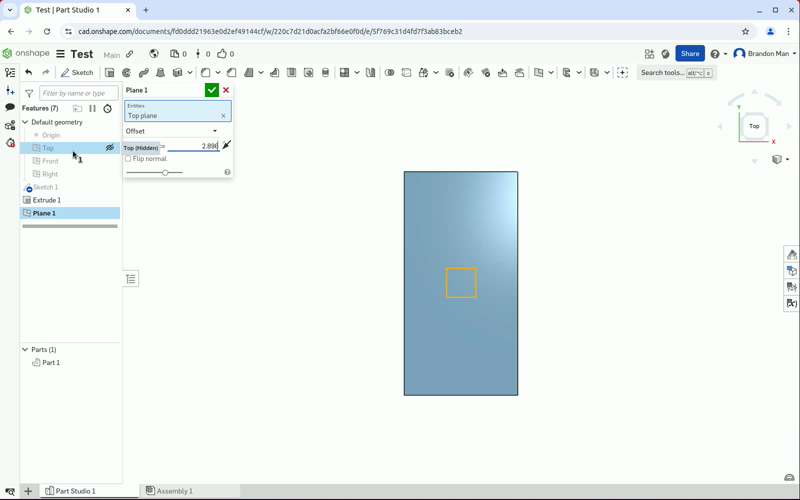
key(enter, 2)
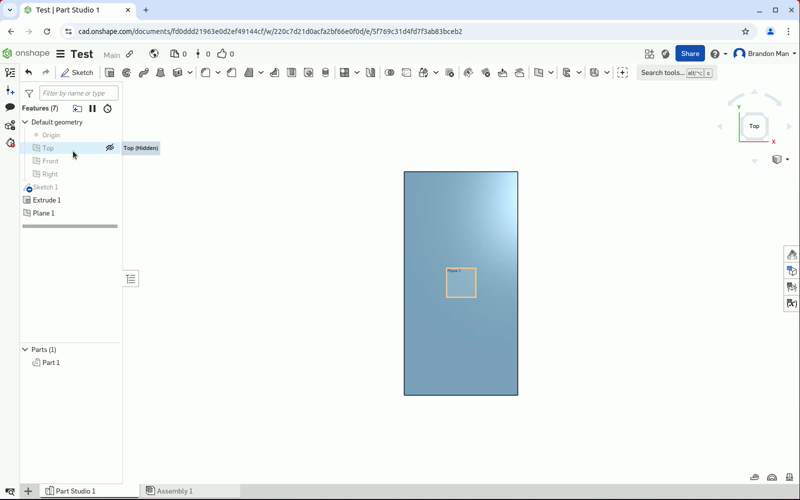
key(shift+s)
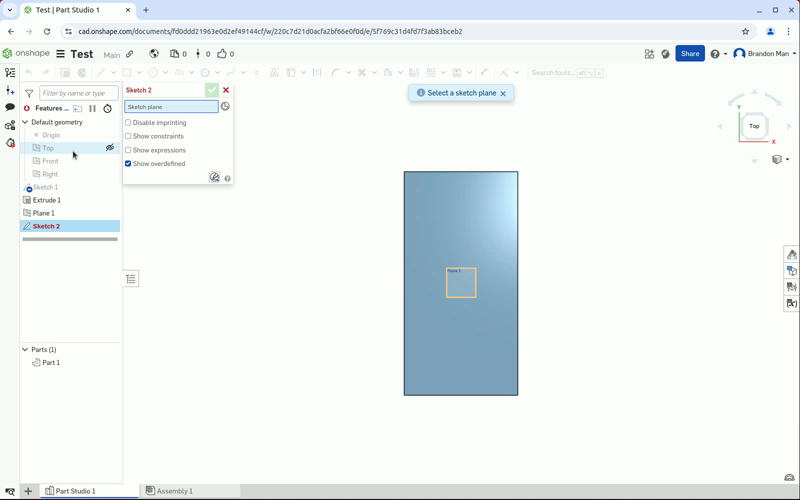
mouse_move(73, 215)
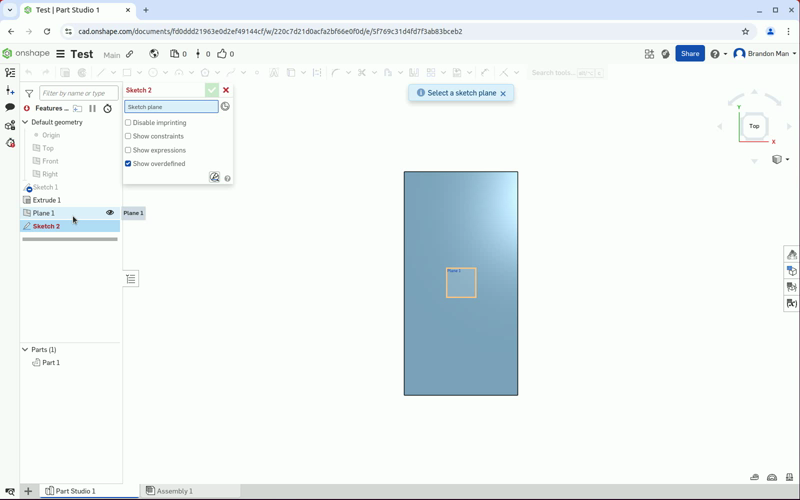
click(73, 215)
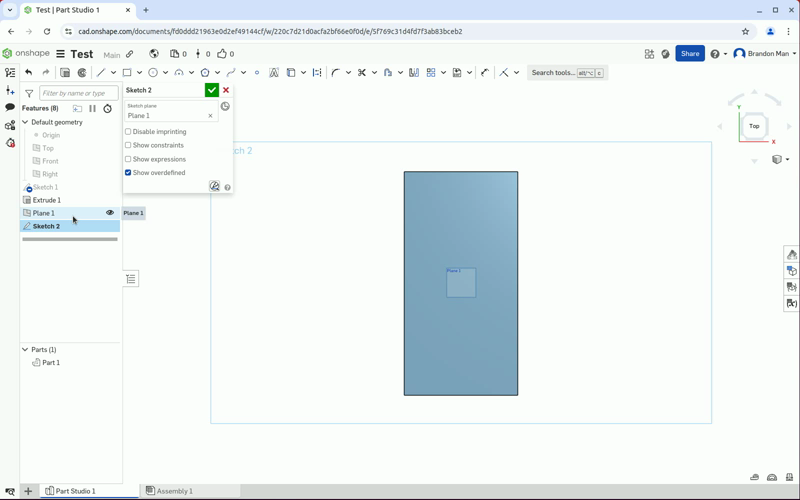
mouse_move(73, 352)
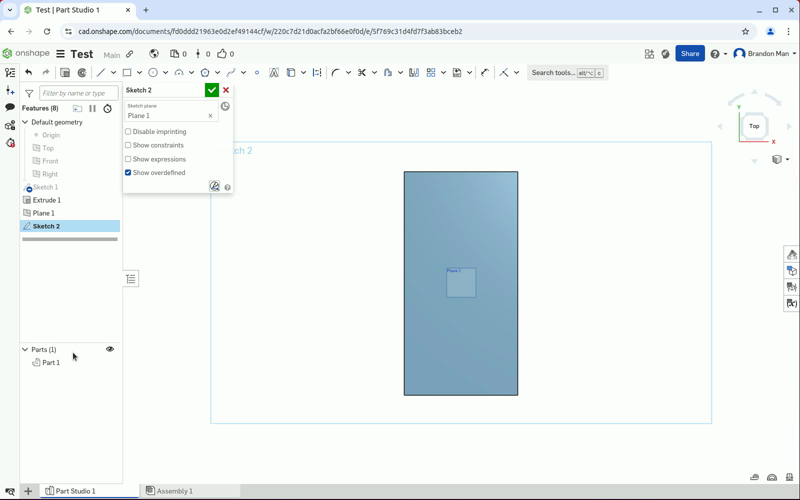
key(y)
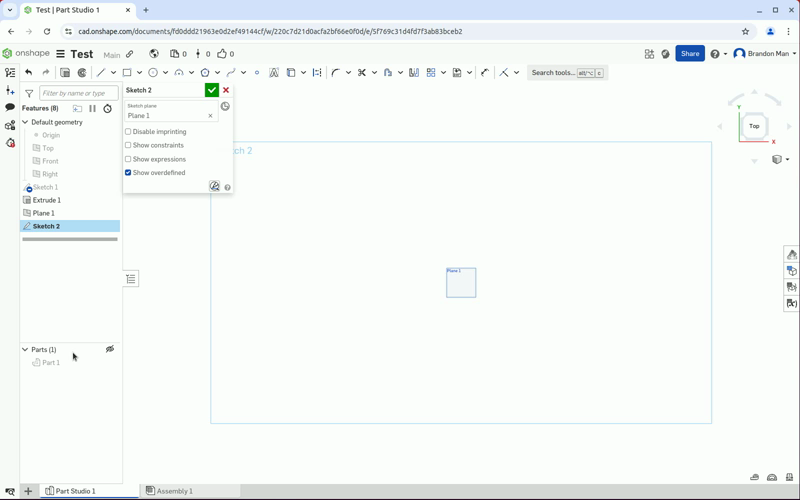
key(l)
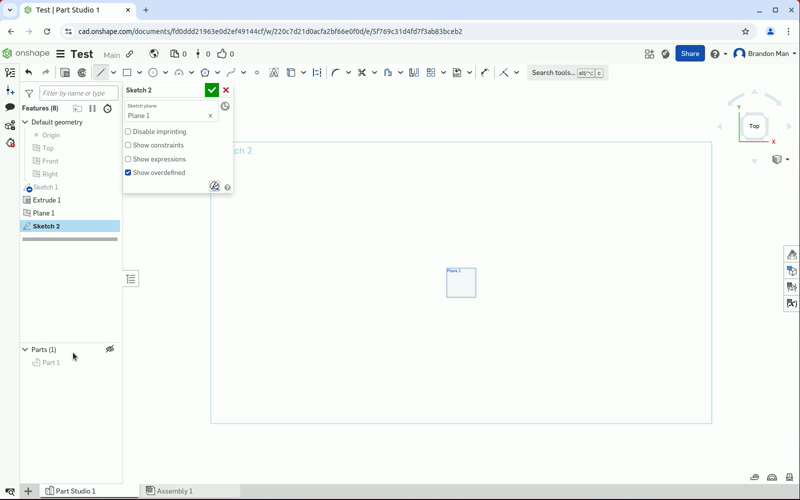
key_down(shift)
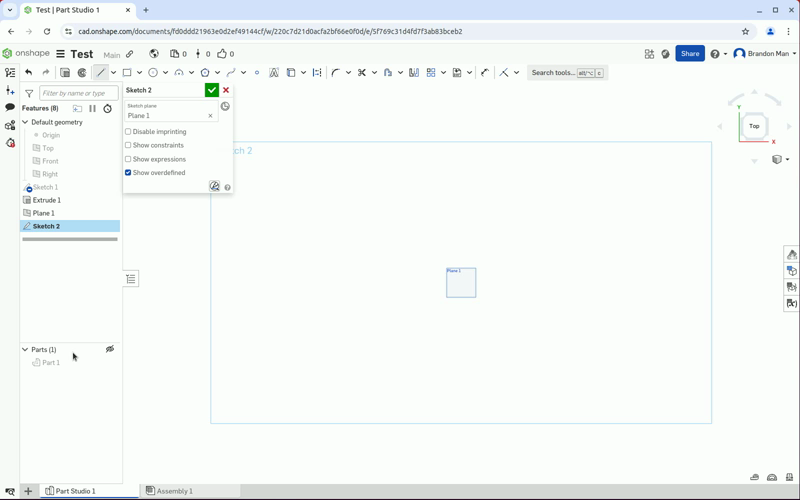
mouse_move(404, 395)
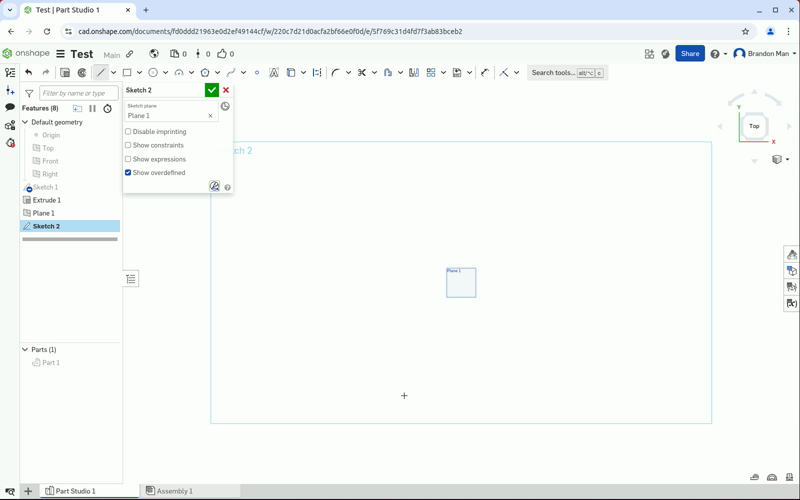
click(404, 395)
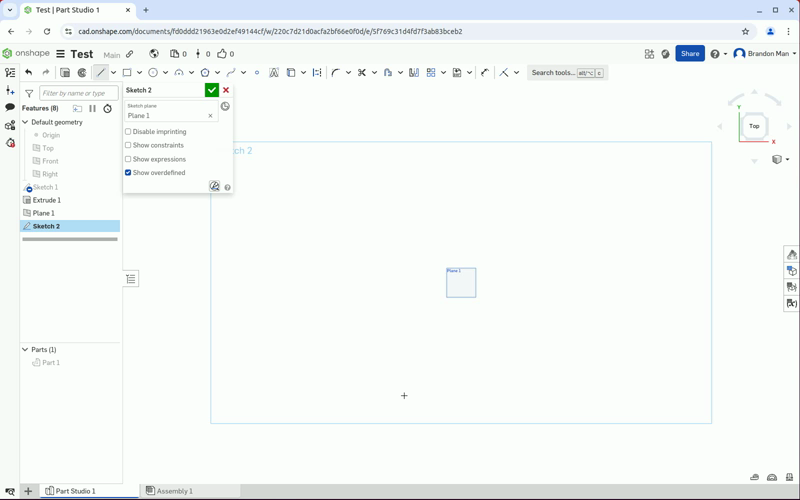
key_up(shift)
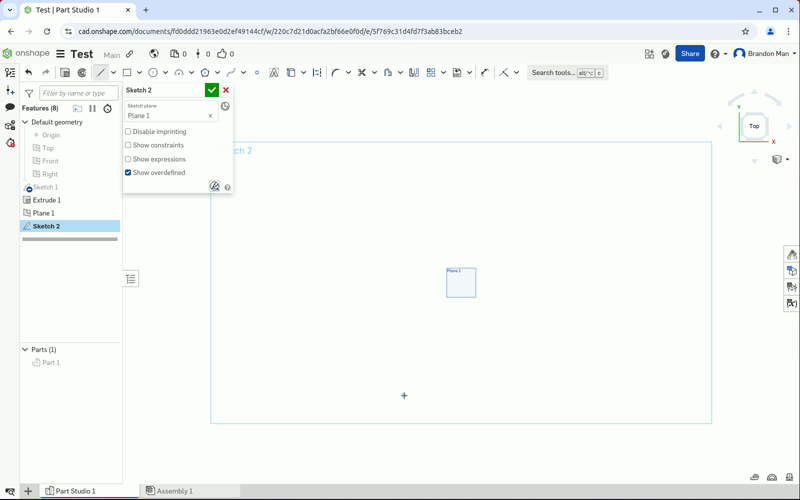
key_down(shift)
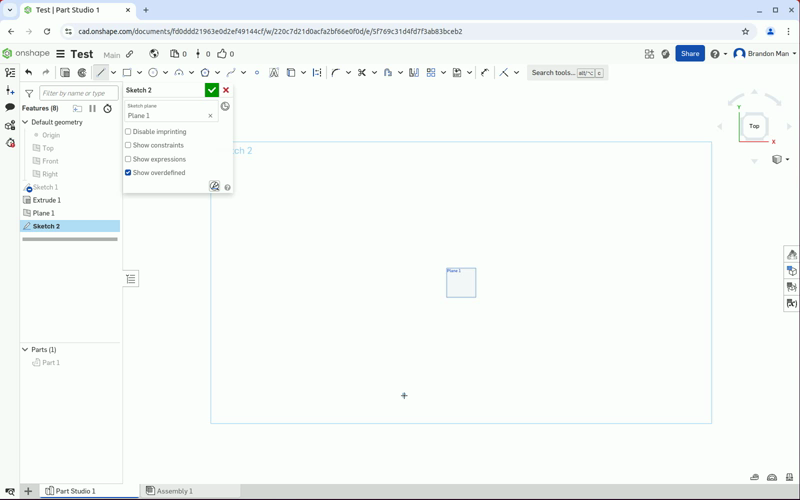
mouse_move(516, 395)
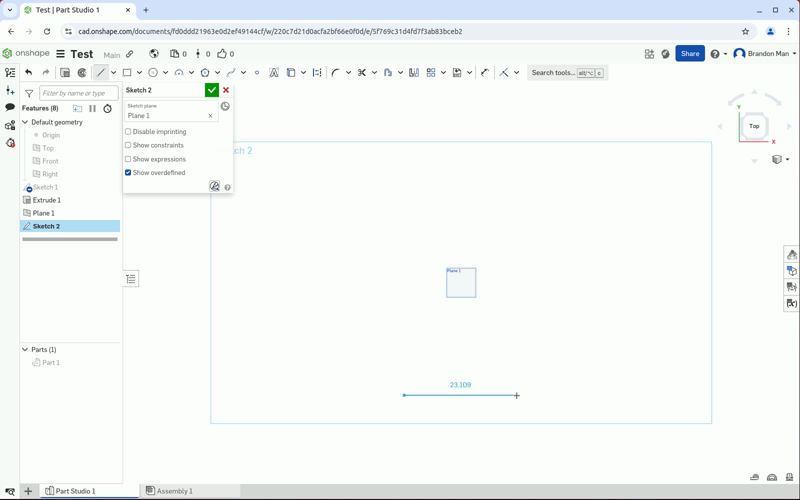
click(516, 395)
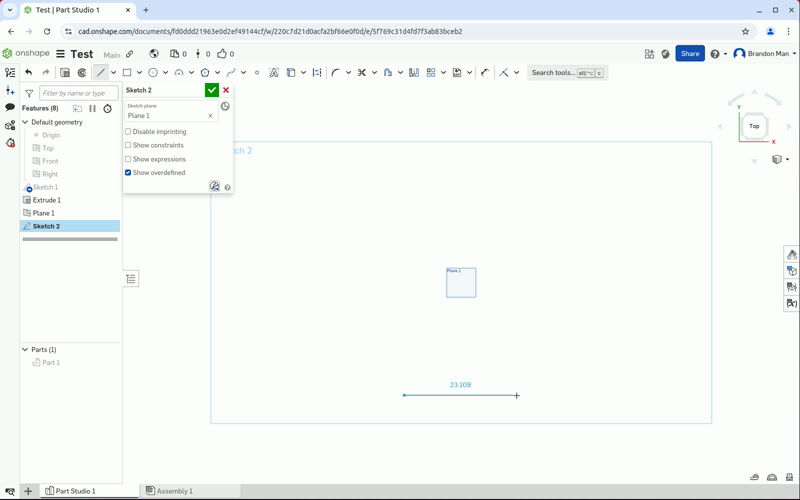
key_up(shift)
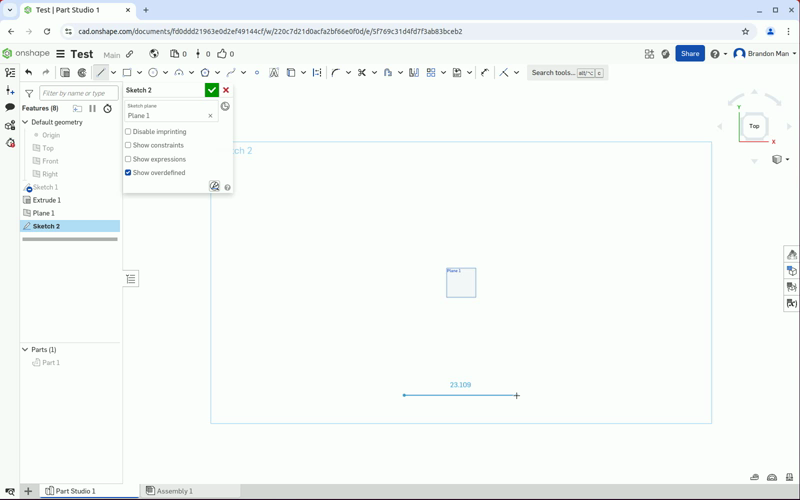
key_down(shift)
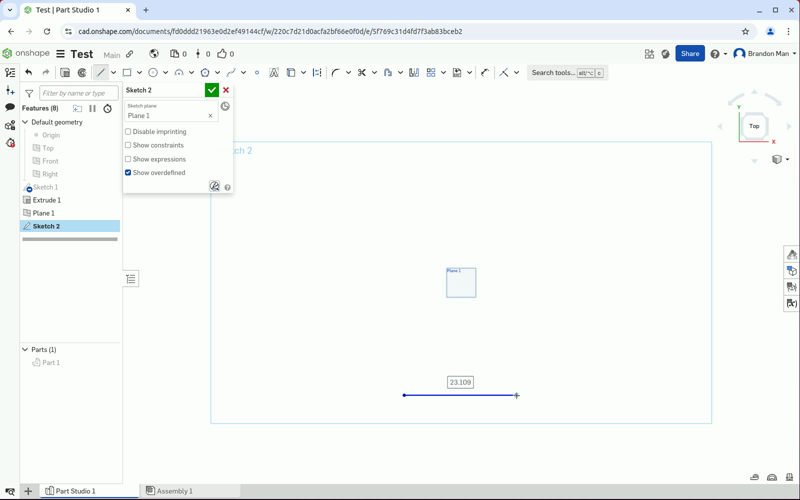
mouse_move(546, 395)
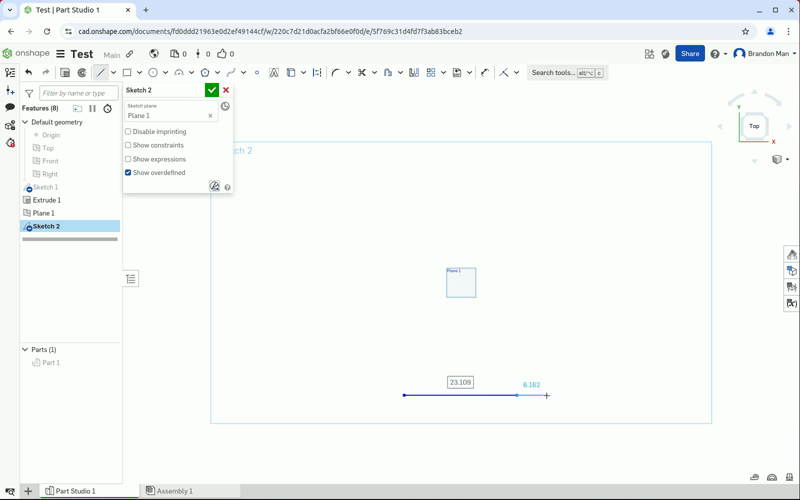
mouse_move(516, 389)
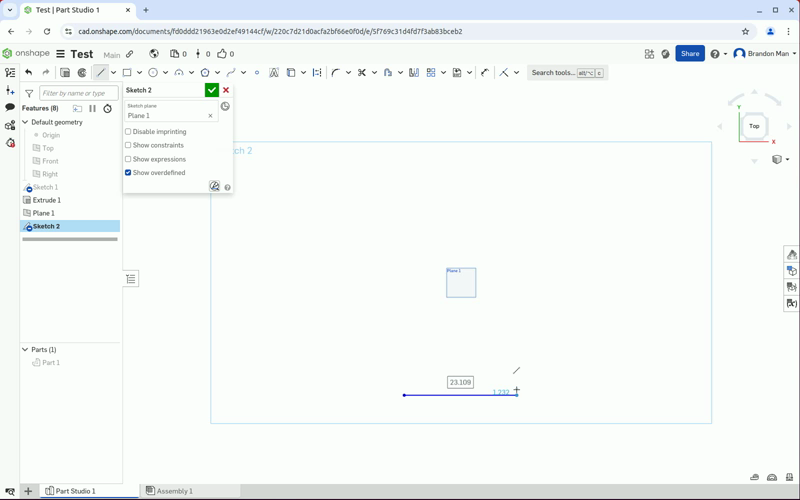
scroll(6)
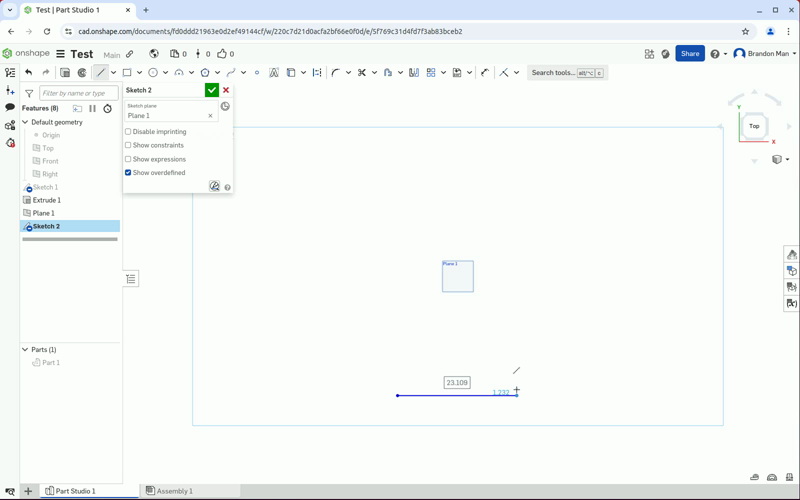
scroll(6)
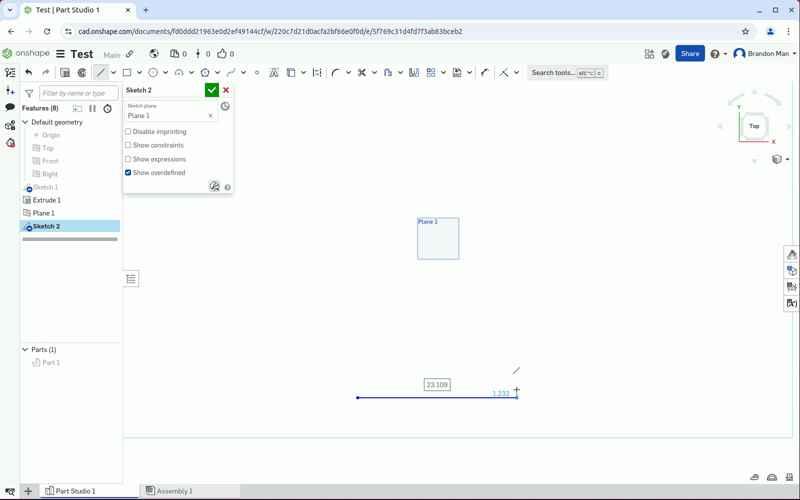
scroll(6)
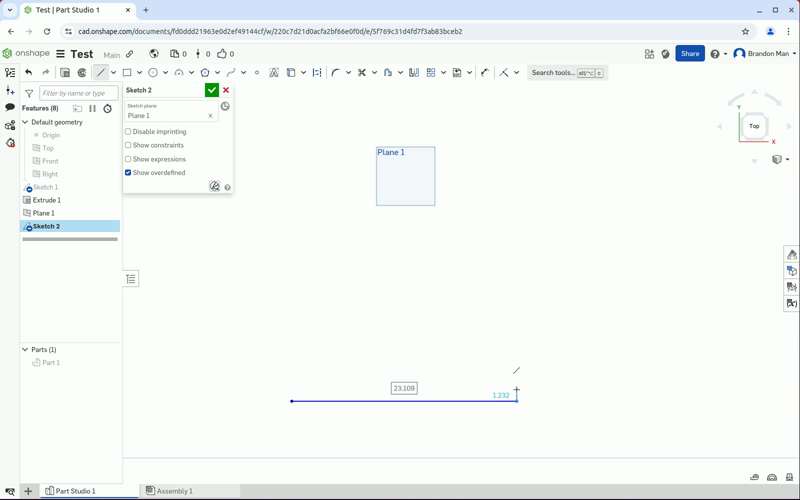
scroll(6)
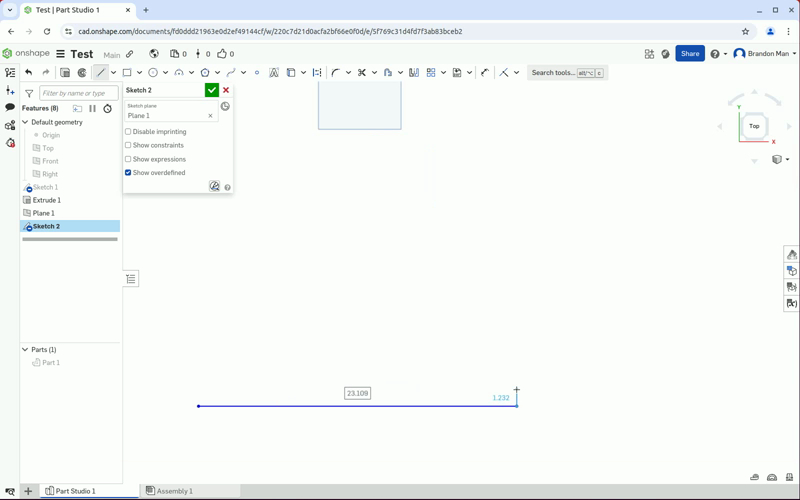
scroll(6)
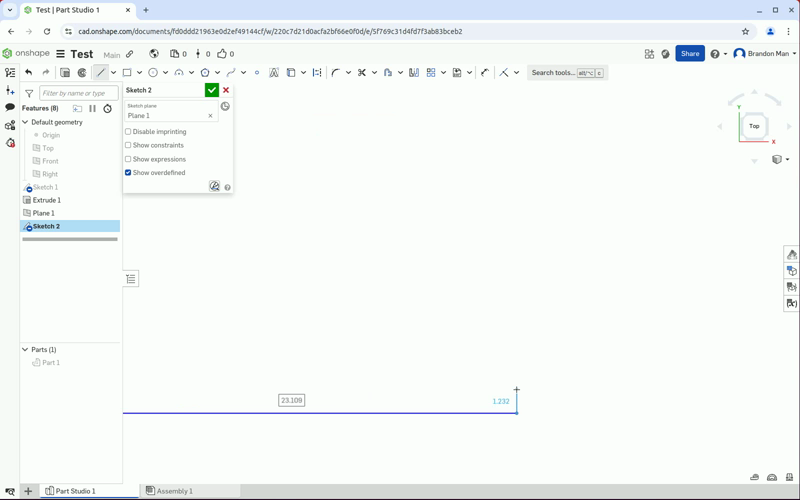
scroll(6)
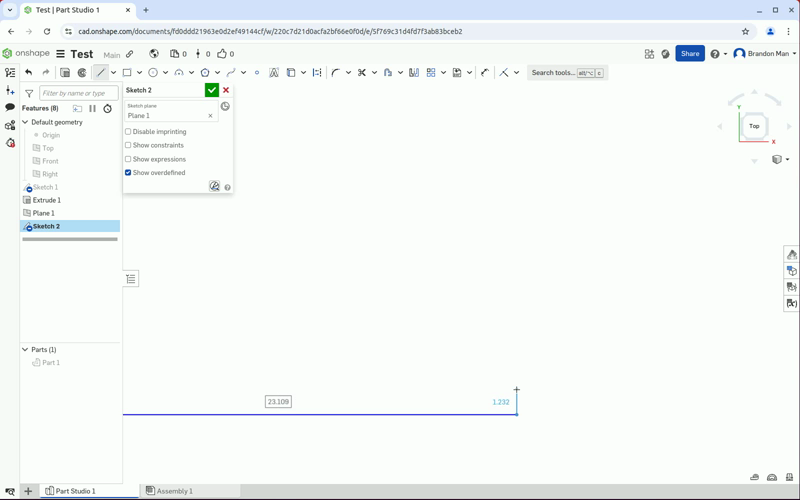
scroll(6)
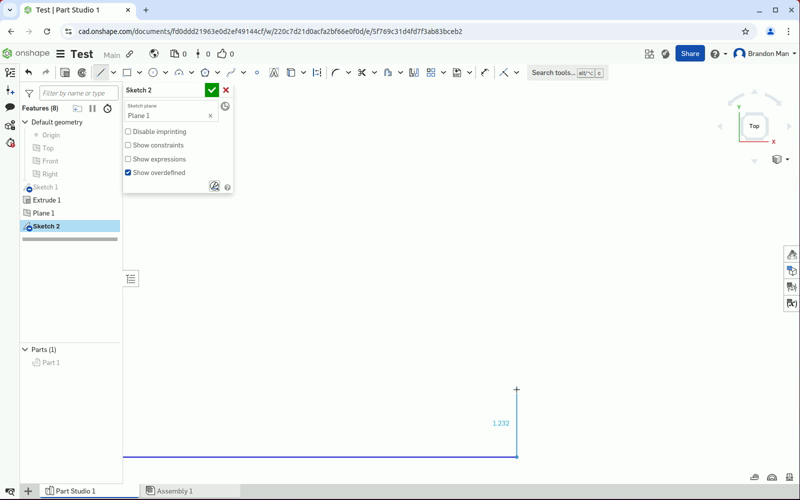
click(516, 389)
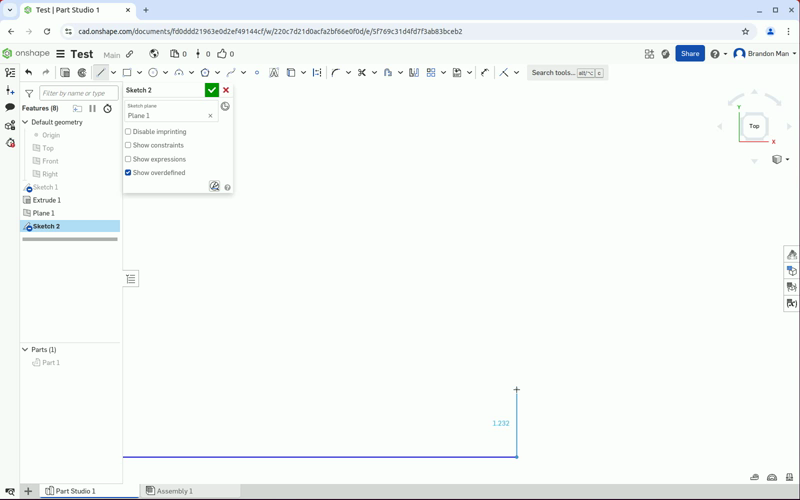
scroll(-6)
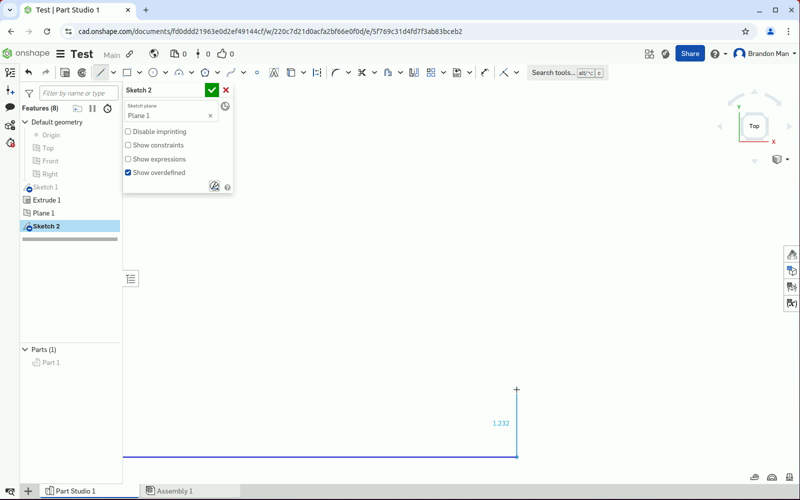
scroll(-6)
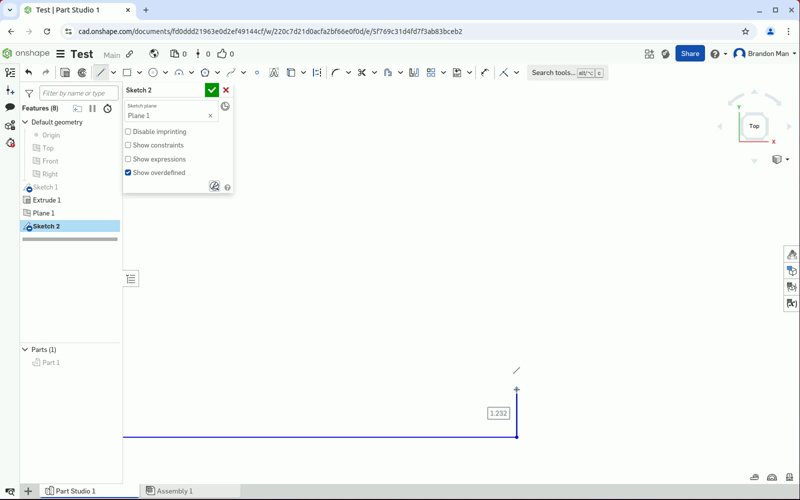
scroll(-6)
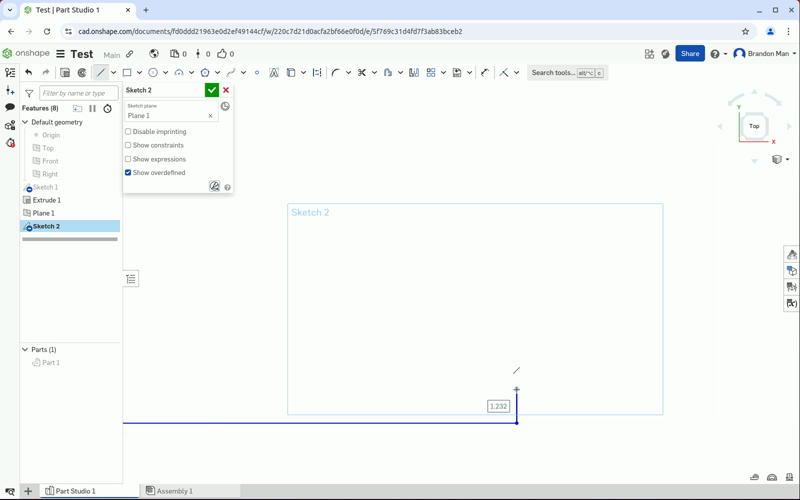
scroll(-6)
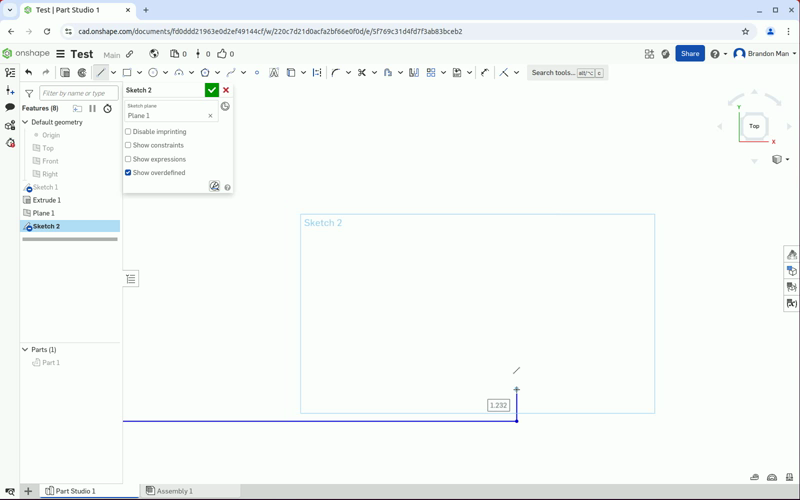
scroll(-6)
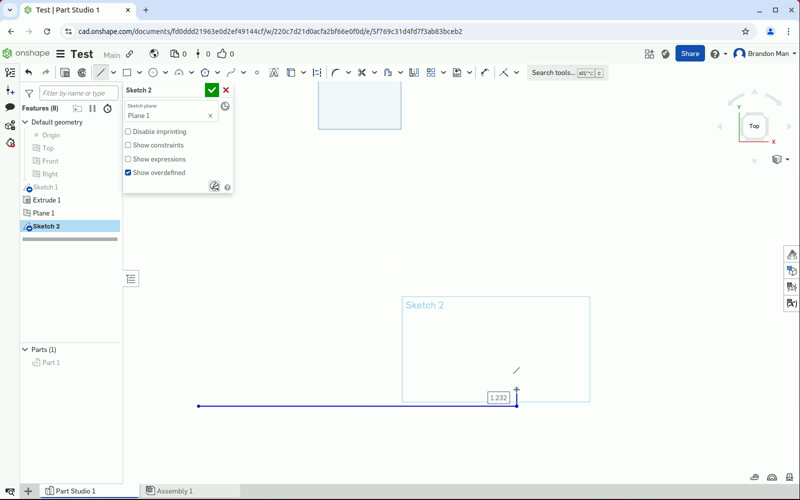
scroll(-6)
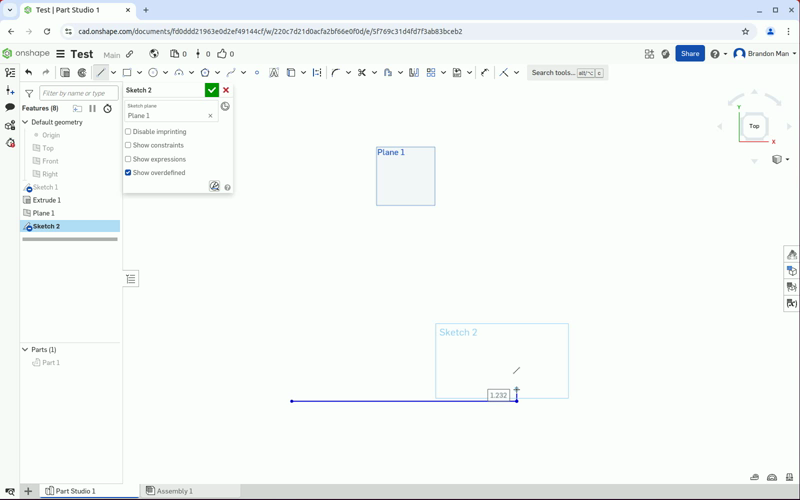
scroll(-6)
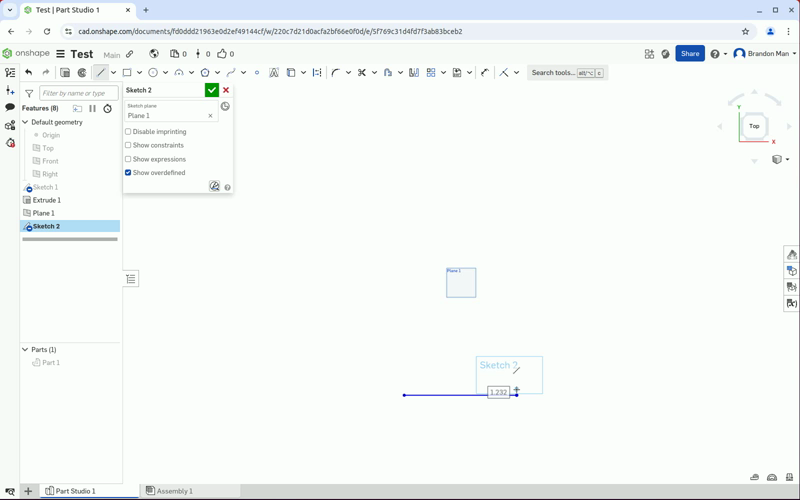
key_up(shift)
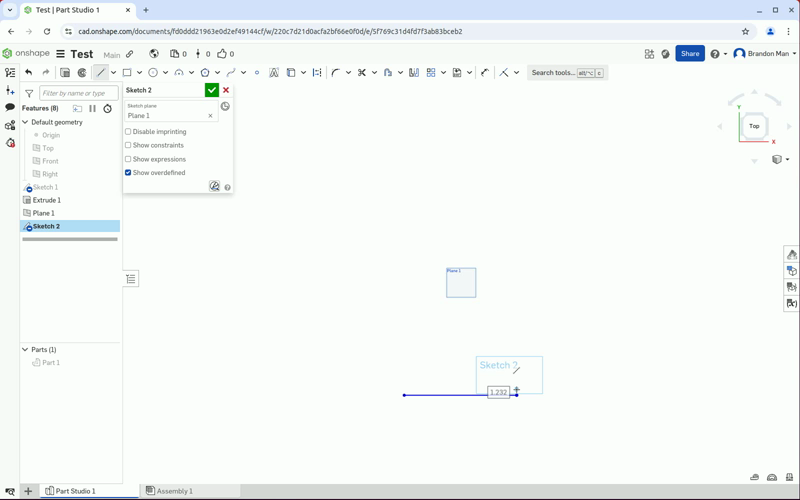
key_down(shift)
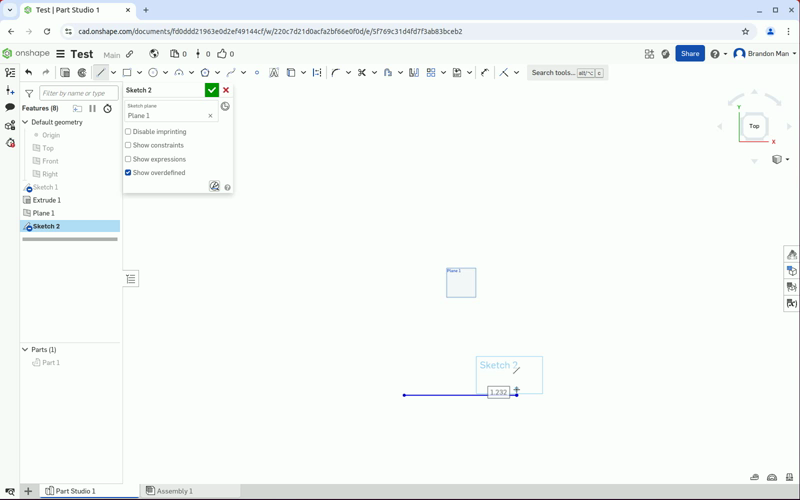
mouse_move(404, 389)
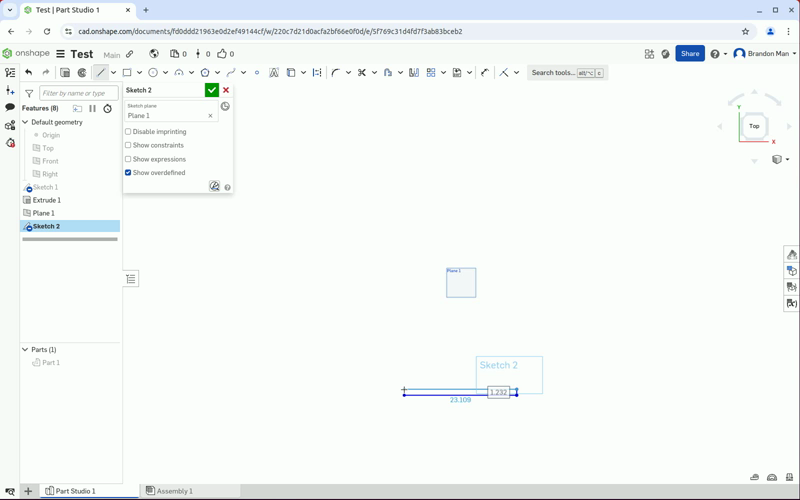
click(404, 389)
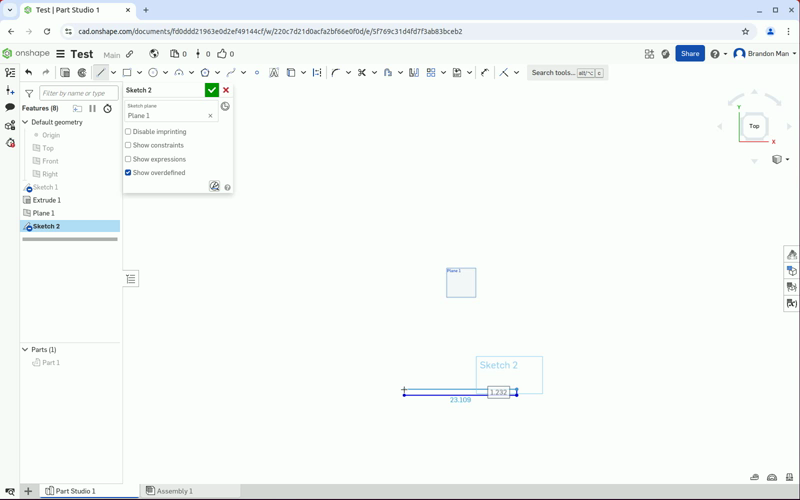
key_up(shift)
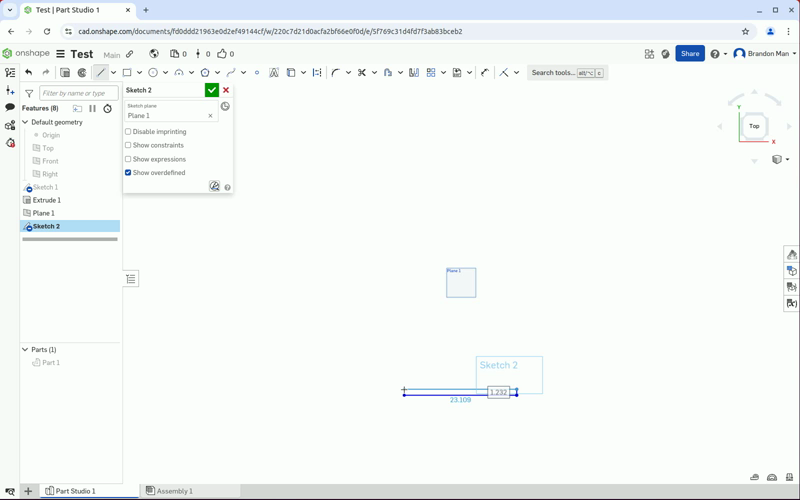
mouse_move(434, 389)
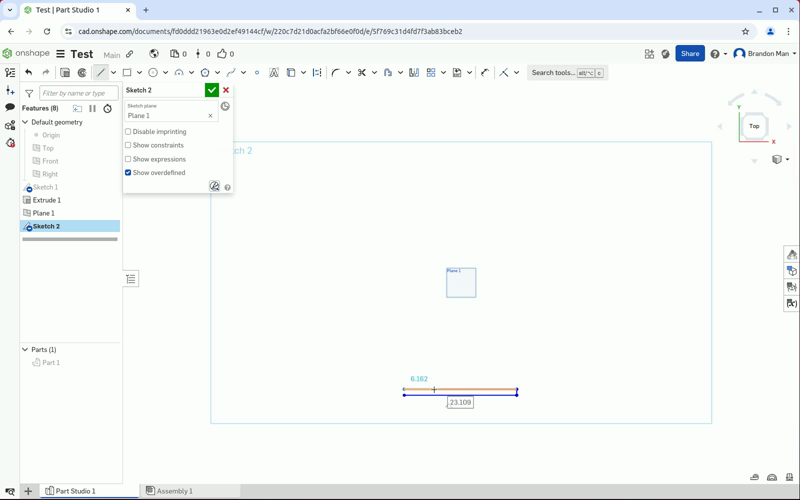
key_down(shift)
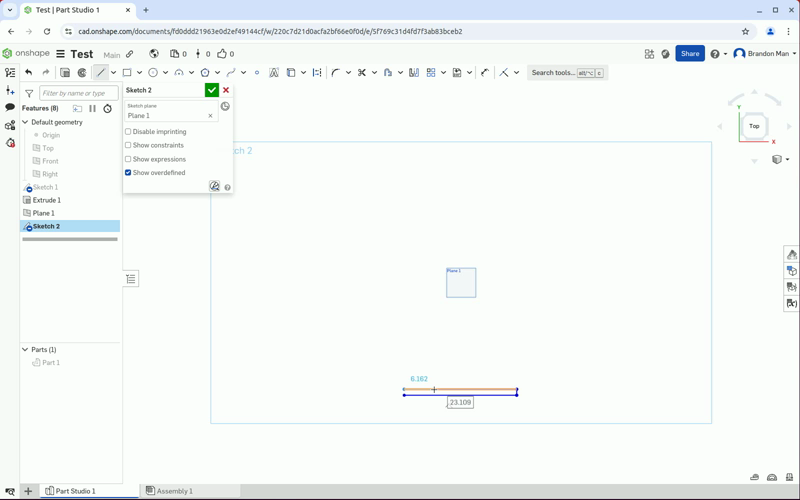
mouse_move(404, 395)
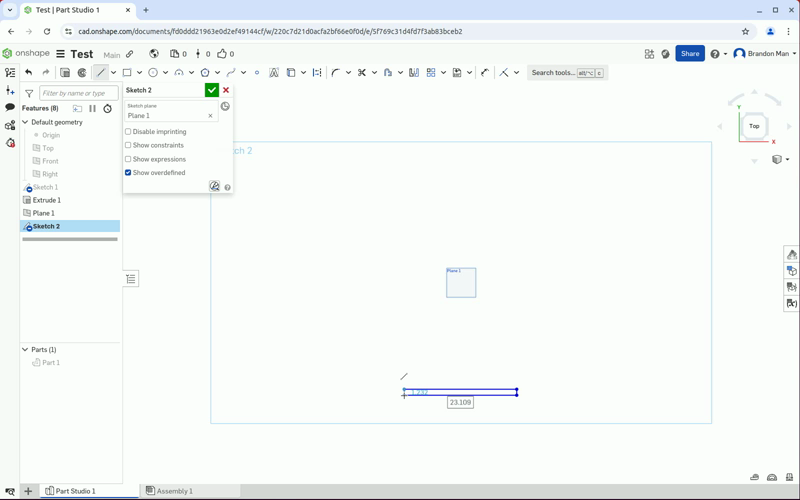
scroll(6)
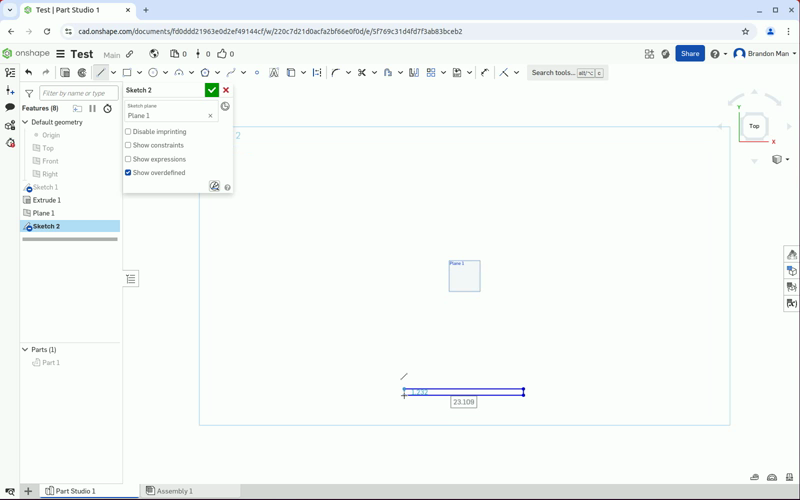
scroll(6)
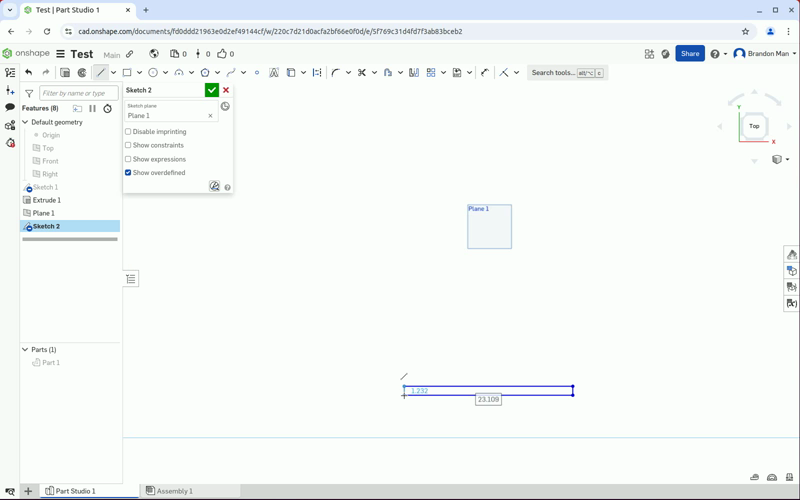
scroll(6)
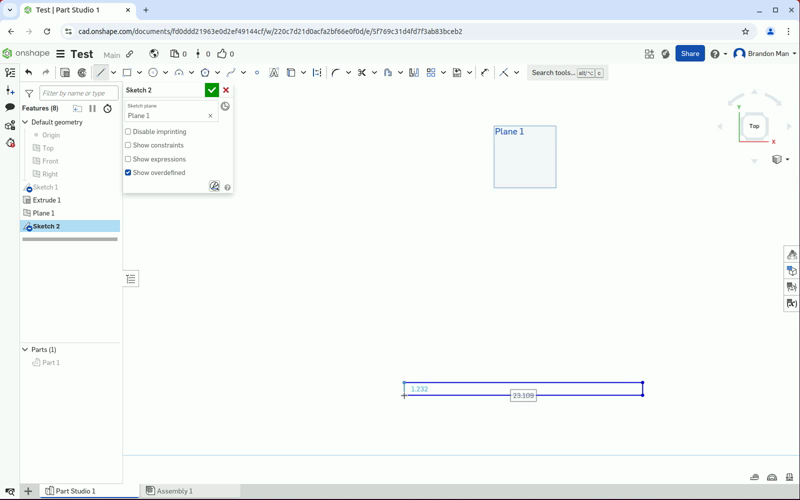
scroll(6)
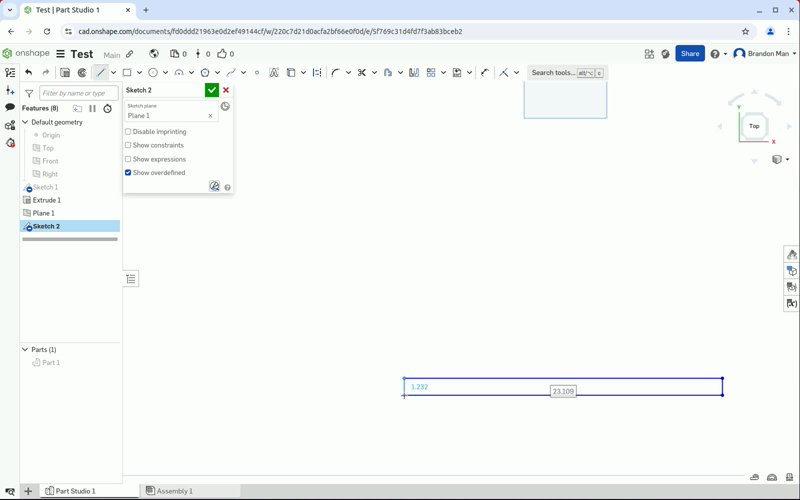
scroll(6)
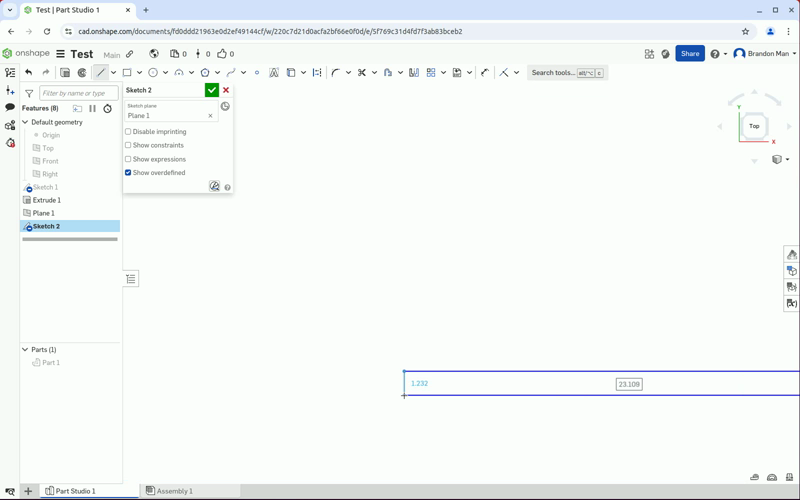
scroll(6)
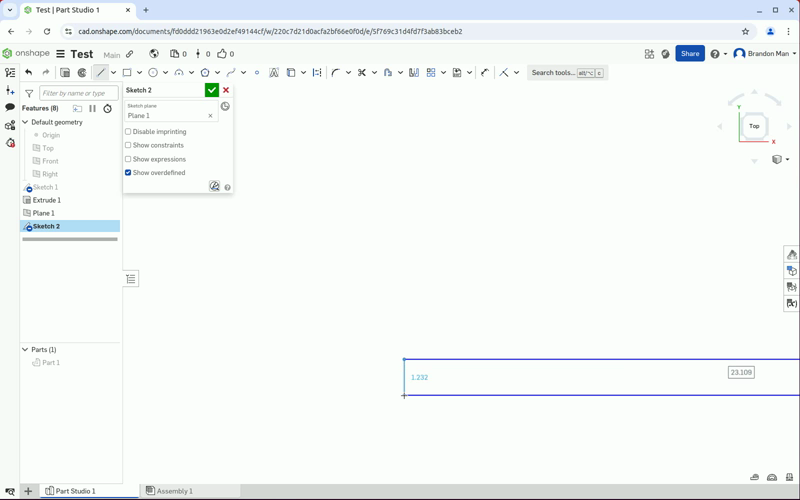
scroll(6)
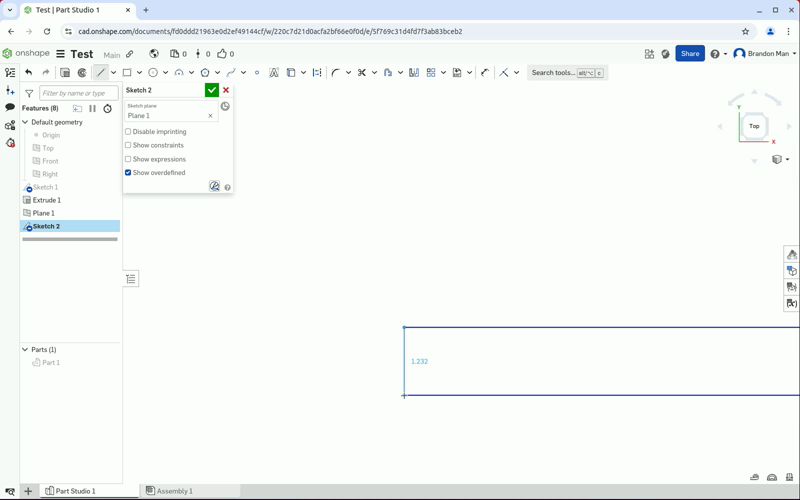
key_up(shift)
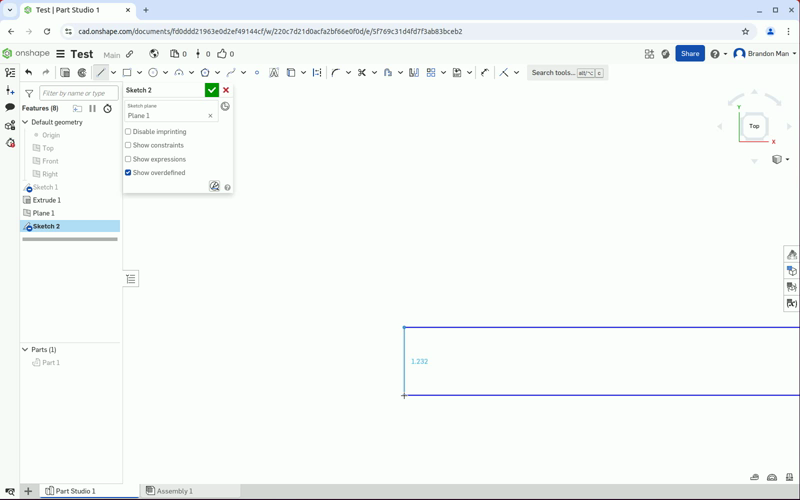
click(404, 395)
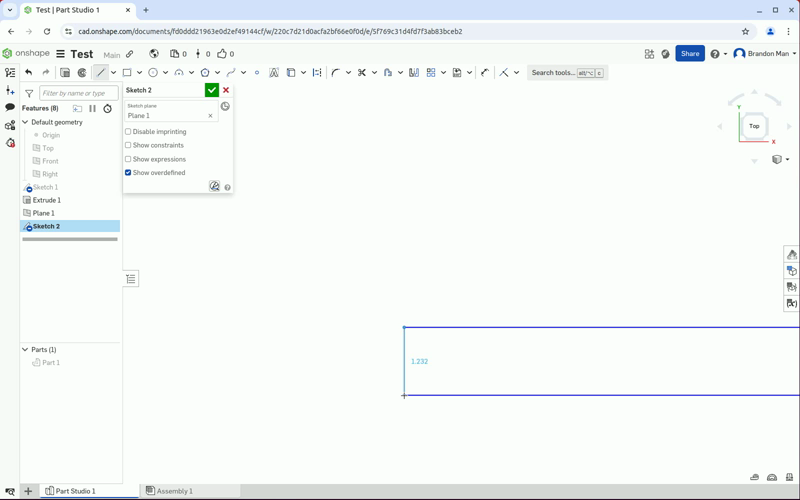
scroll(-6)
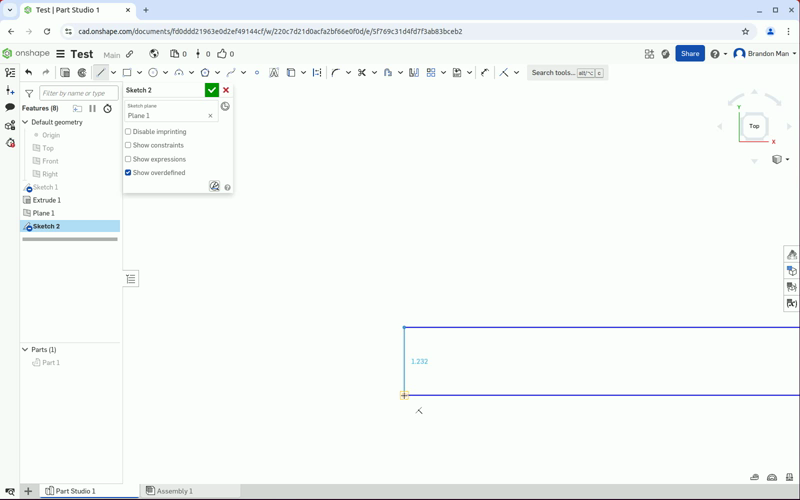
scroll(-6)
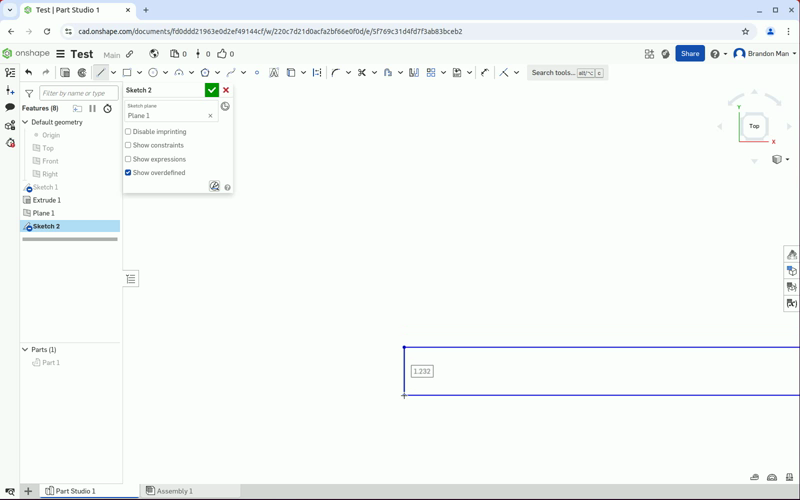
scroll(-6)
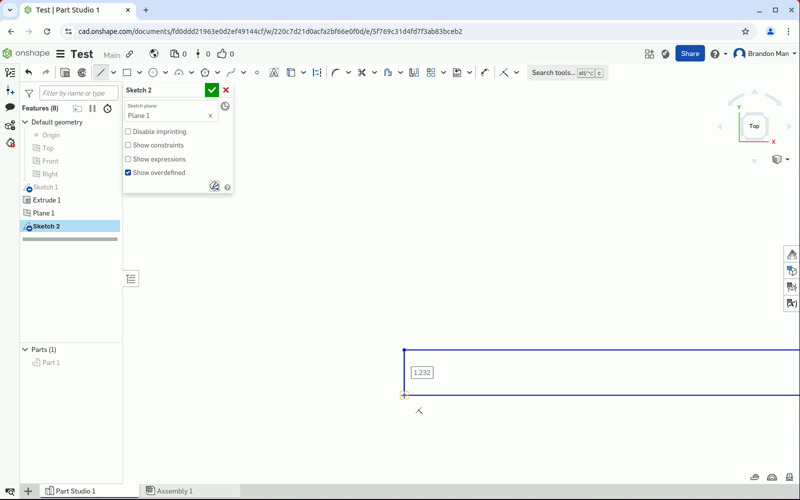
scroll(-6)
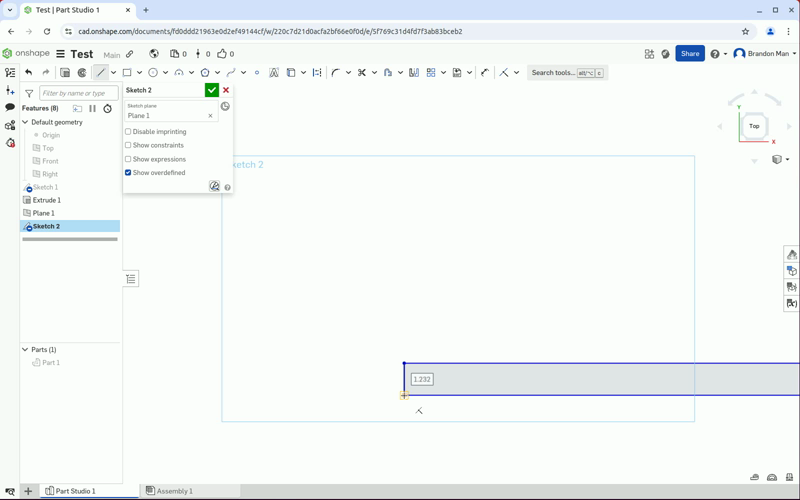
scroll(-6)
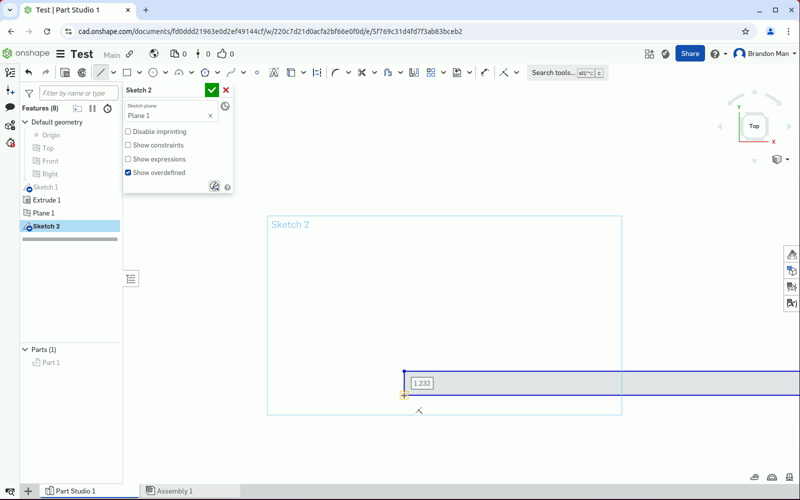
scroll(-6)
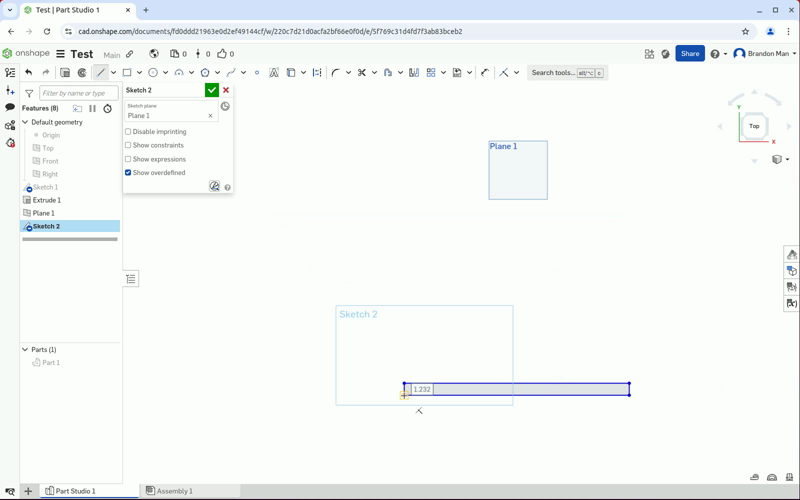
scroll(-6)
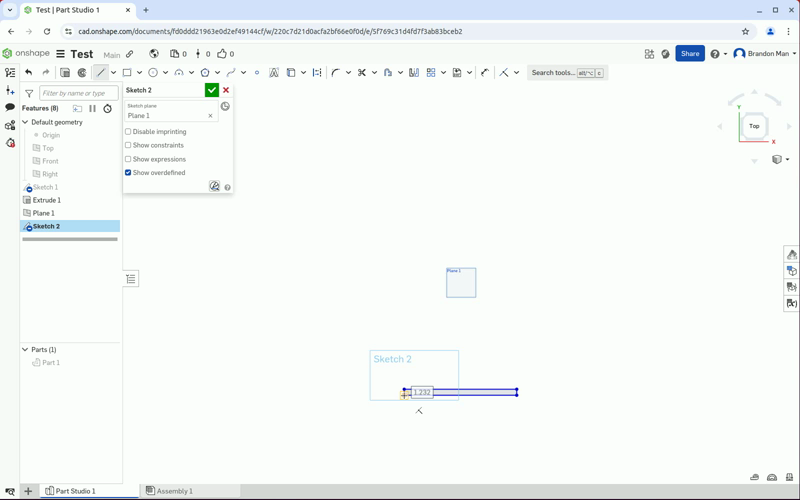
key(esc)
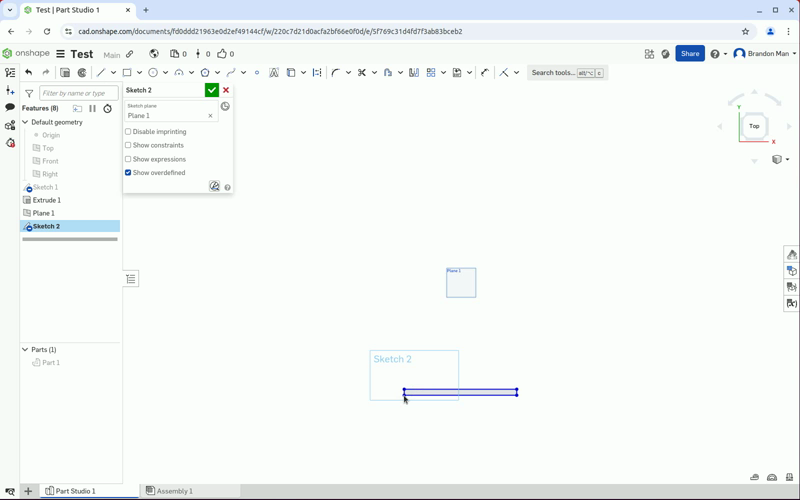
mouse_move(498, 392)
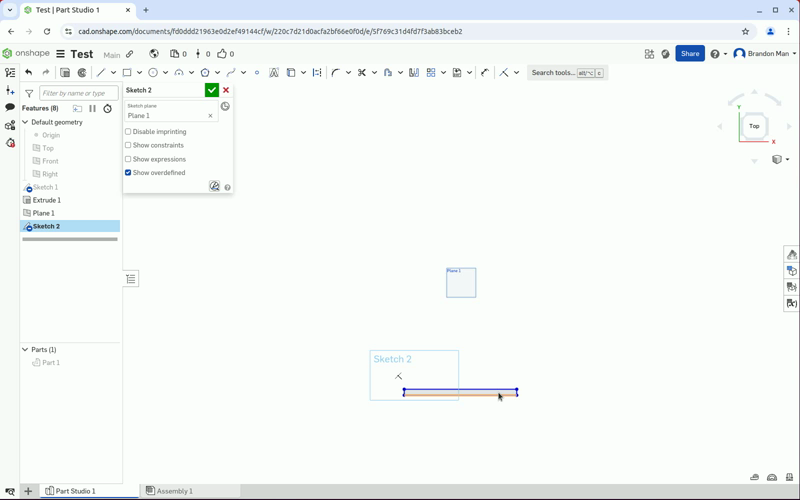
scroll(6)
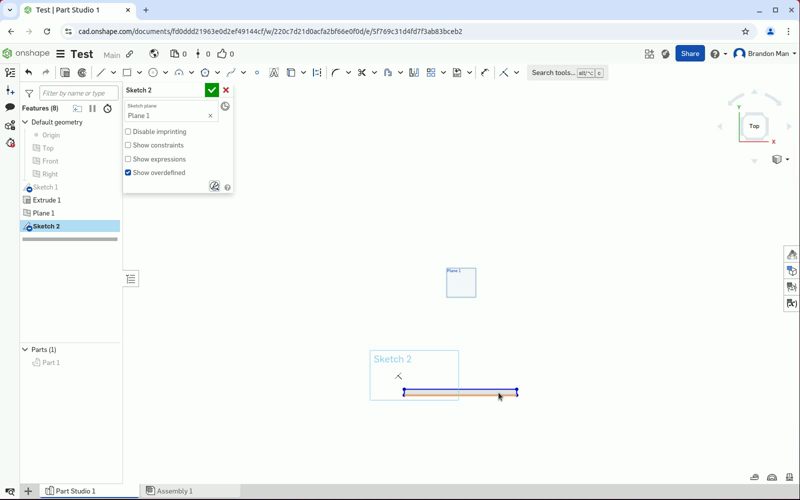
scroll(6)
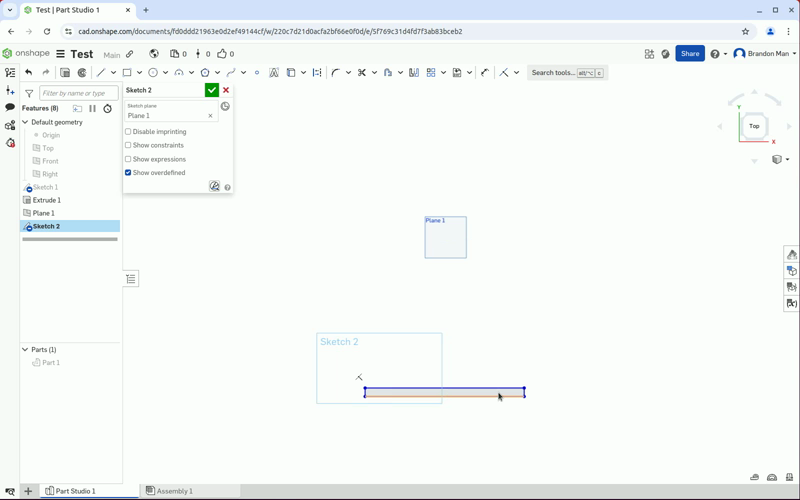
scroll(6)
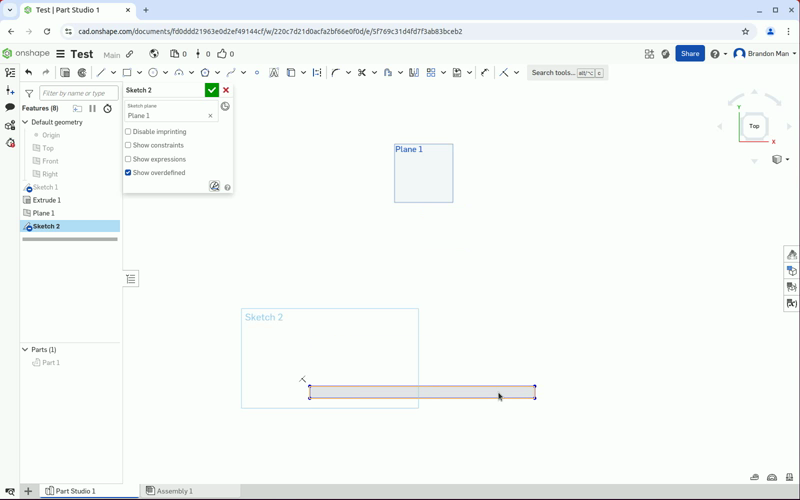
scroll(6)
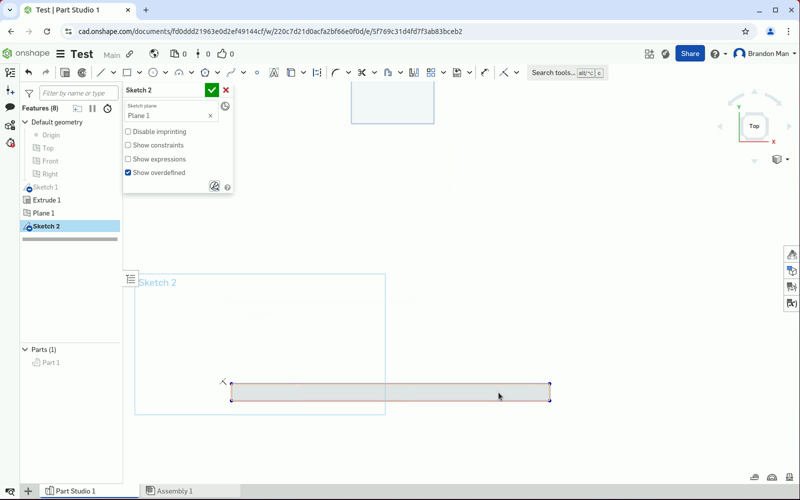
scroll(6)
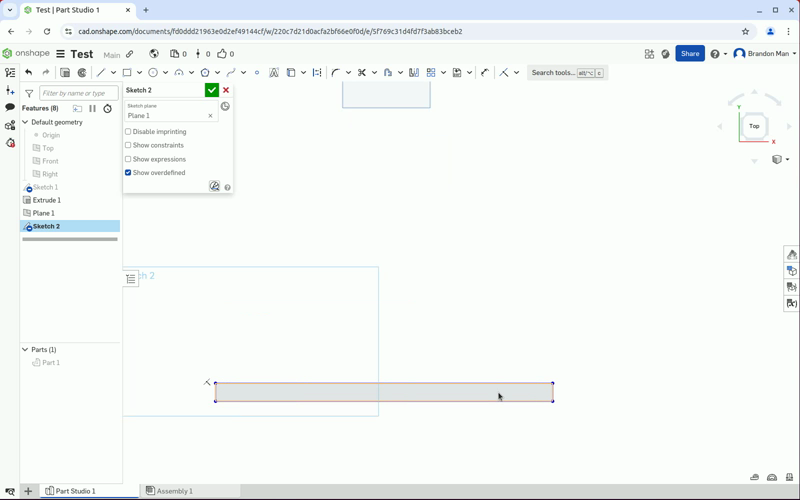
scroll(6)
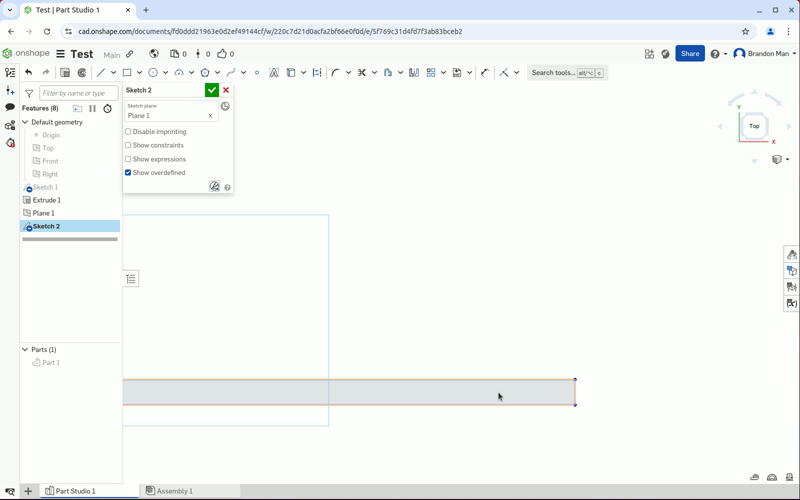
scroll(6)
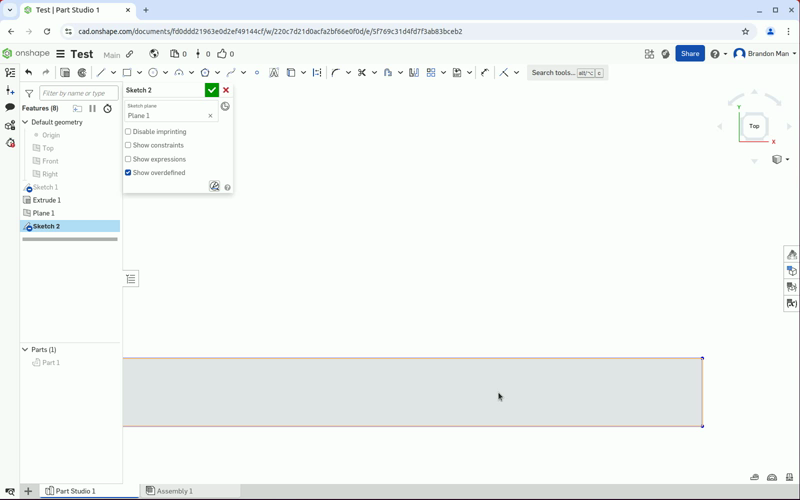
click(498, 392)
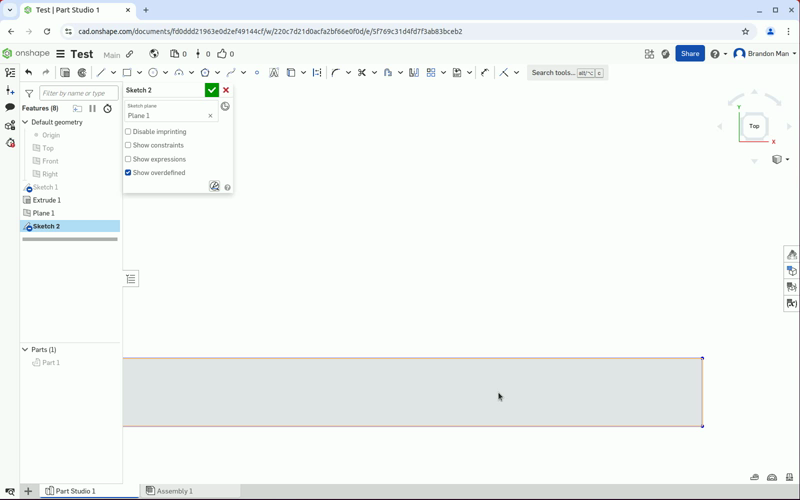
scroll(-6)
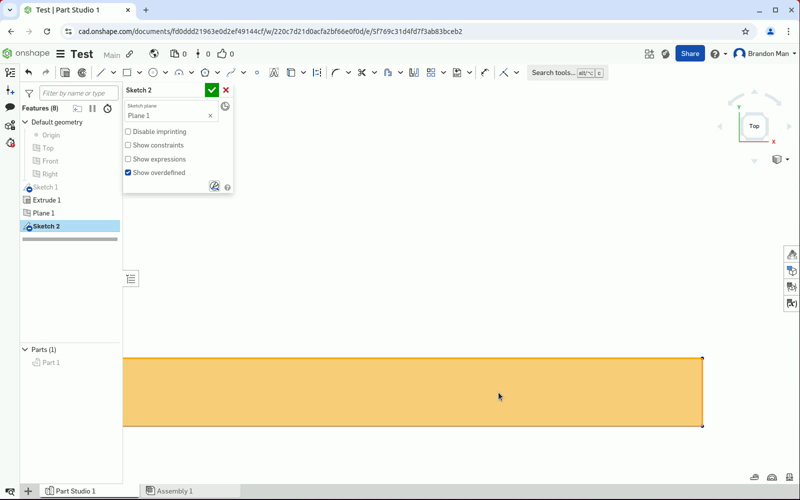
scroll(-6)
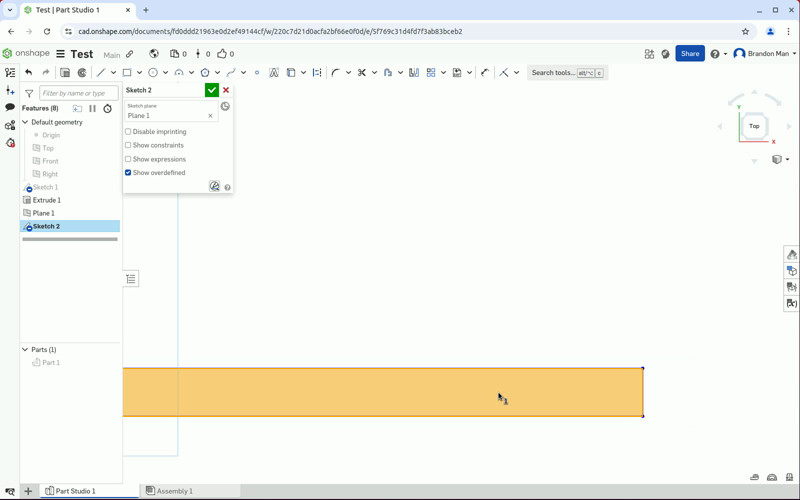
scroll(-6)
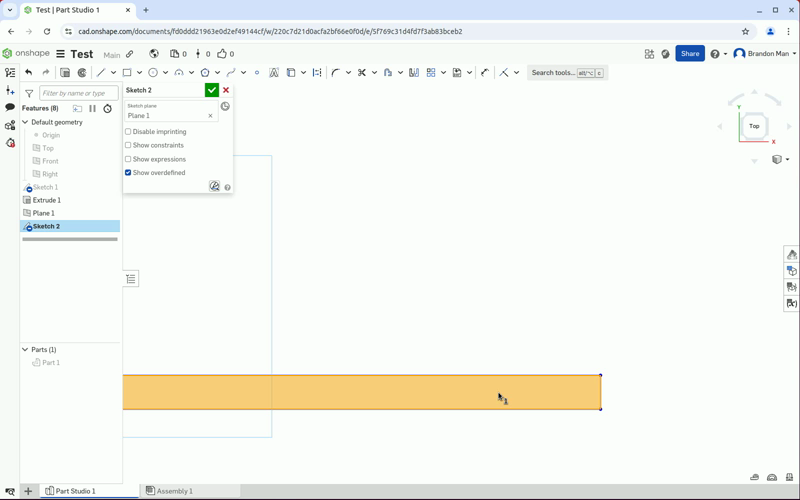
scroll(-6)
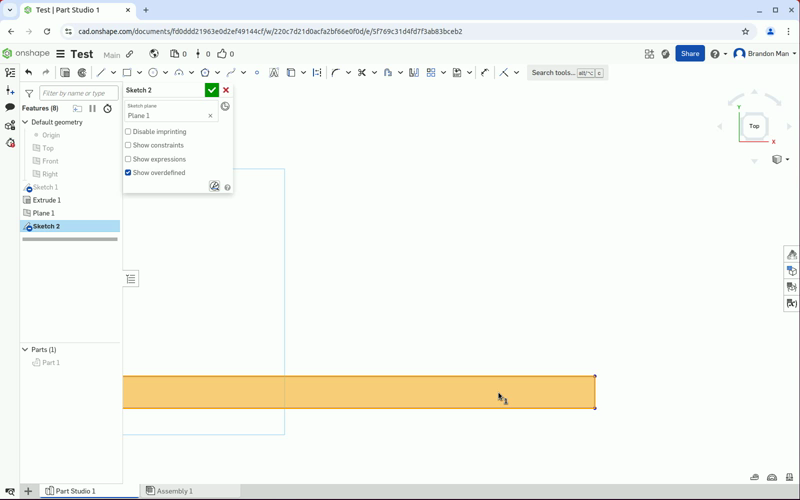
scroll(-6)
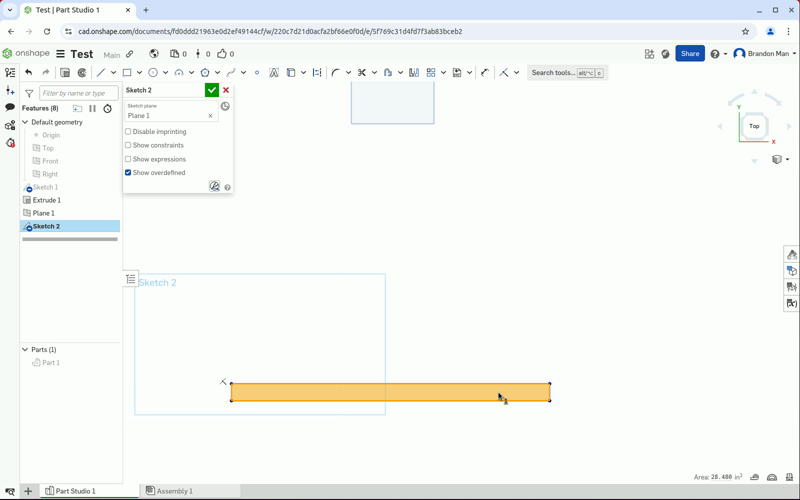
scroll(-6)
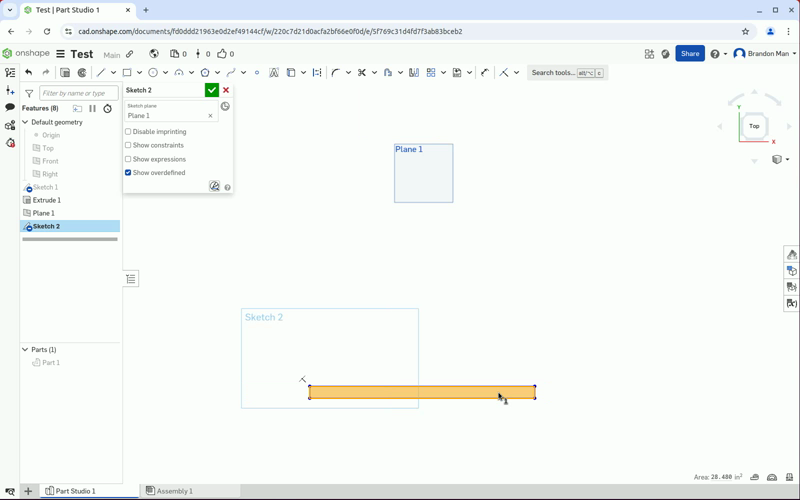
scroll(-6)
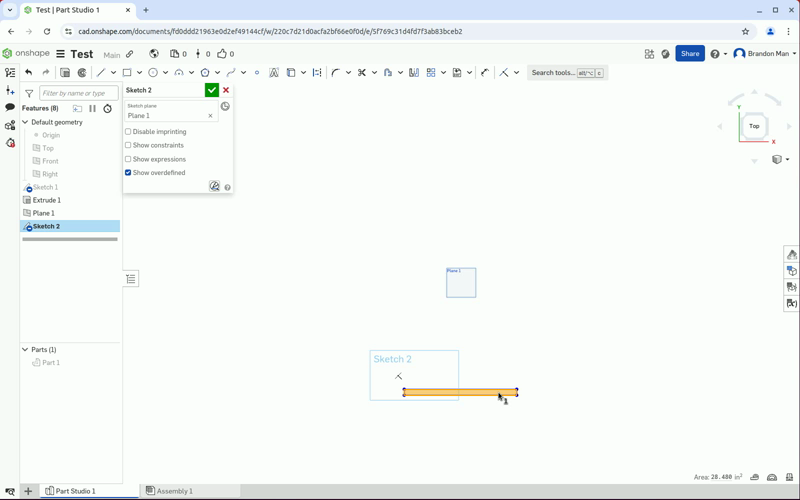
mouse_move(73, 352)
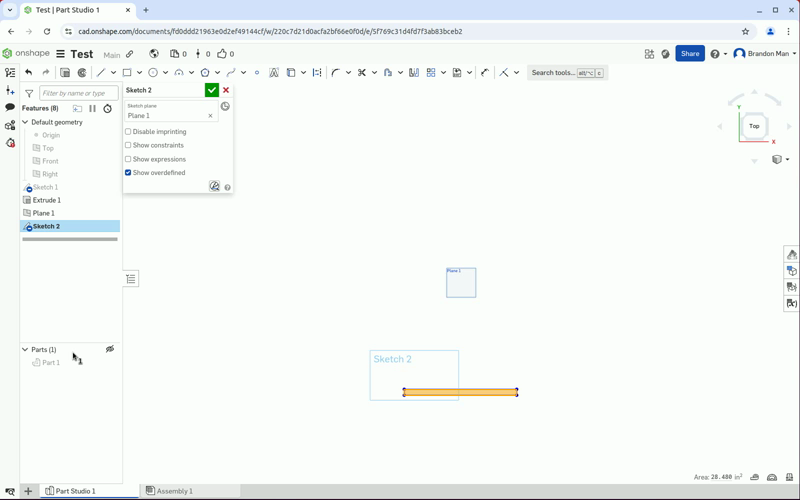
key(shift+y)
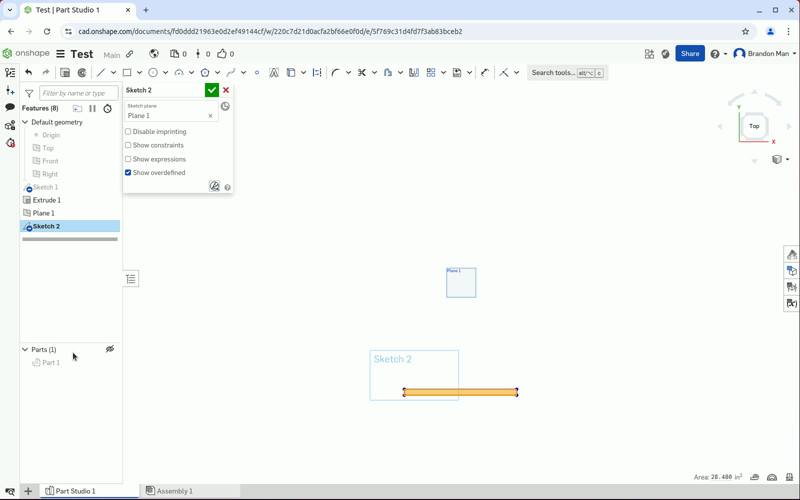
key(shift+e)
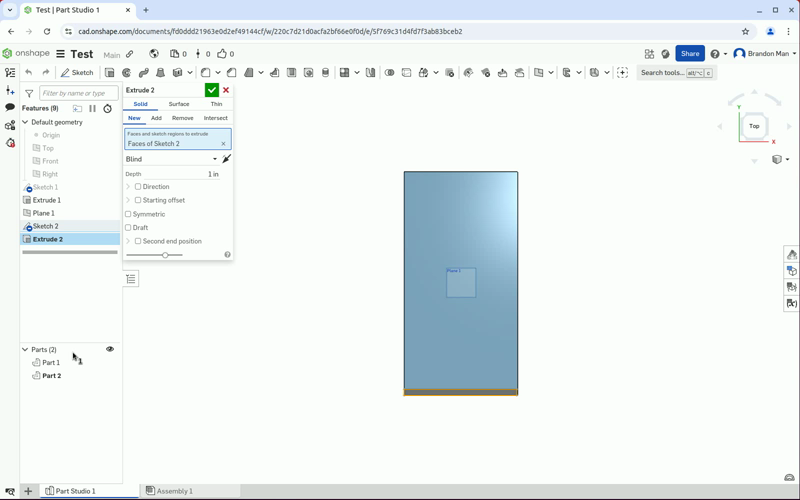
mouse_move(143, 106)
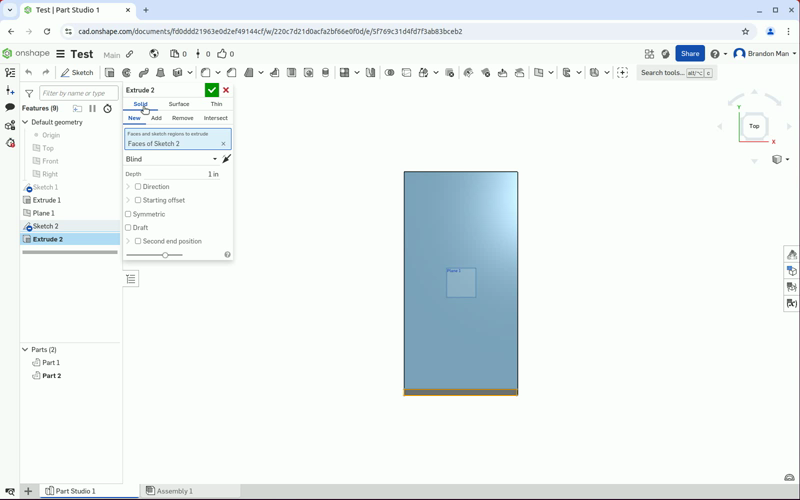
click(143, 106)
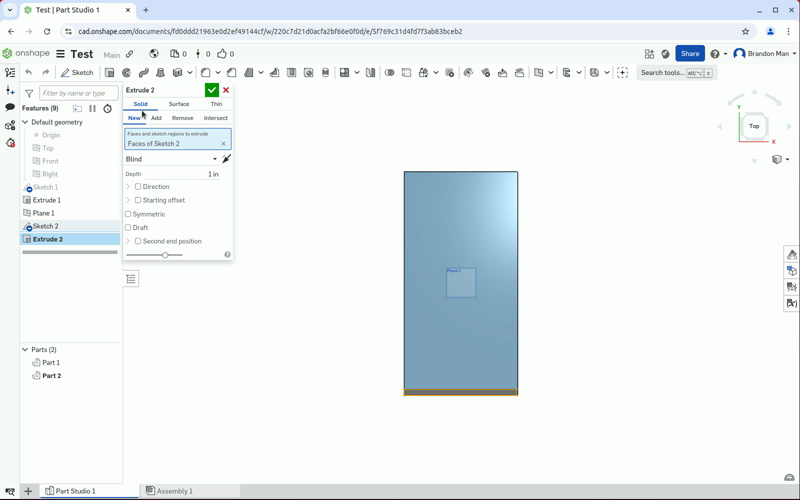
mouse_move(137, 120)
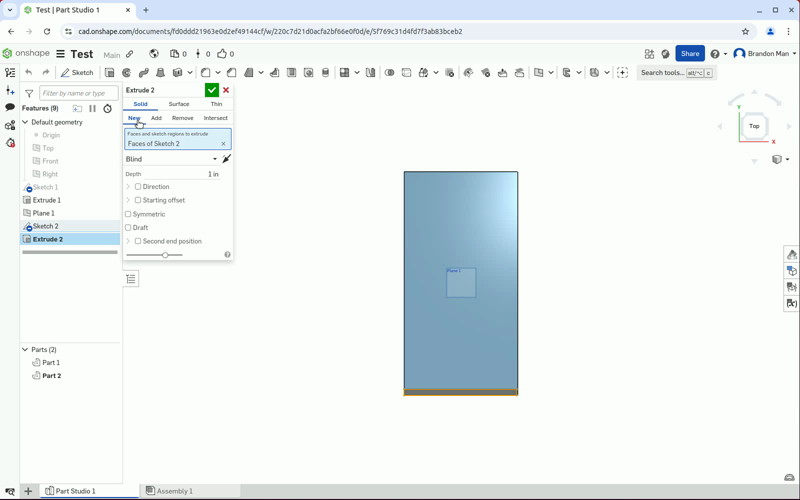
click(137, 120)
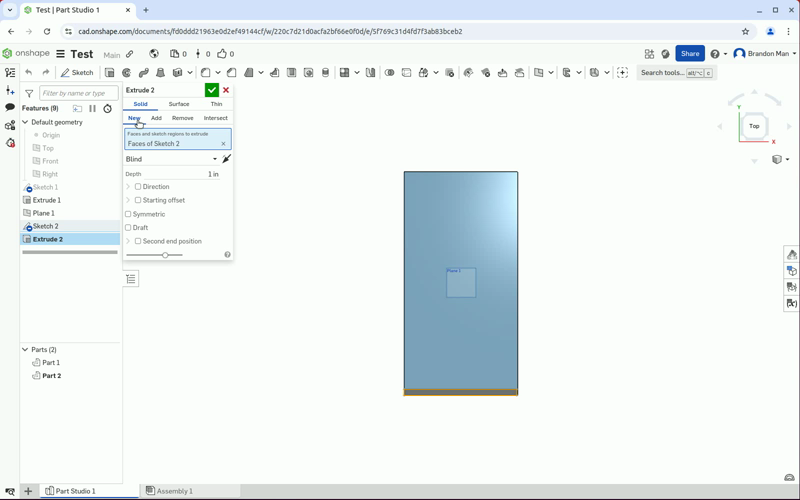
key(tab, 4)
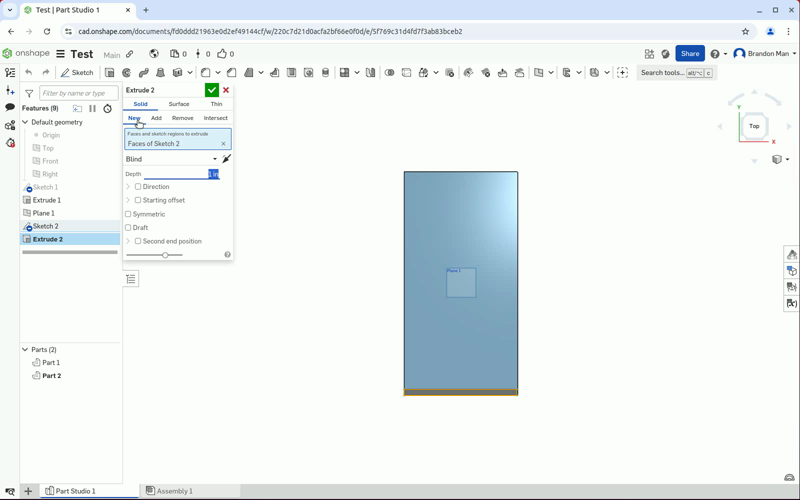
text(17.331)
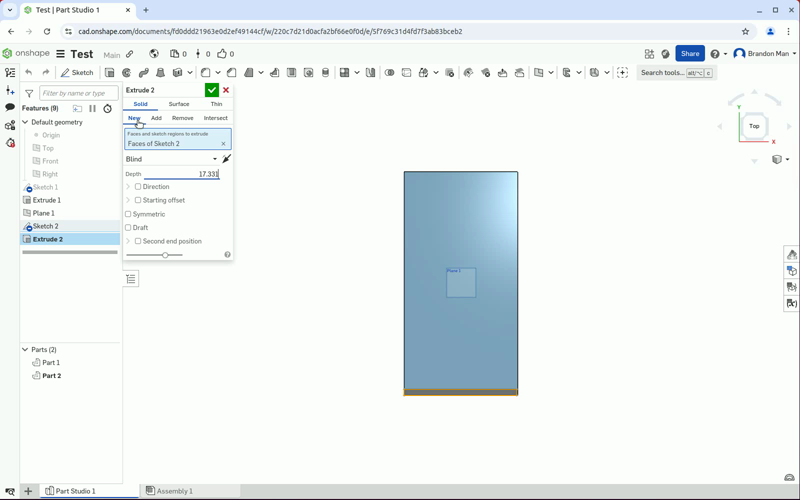
key(enter)
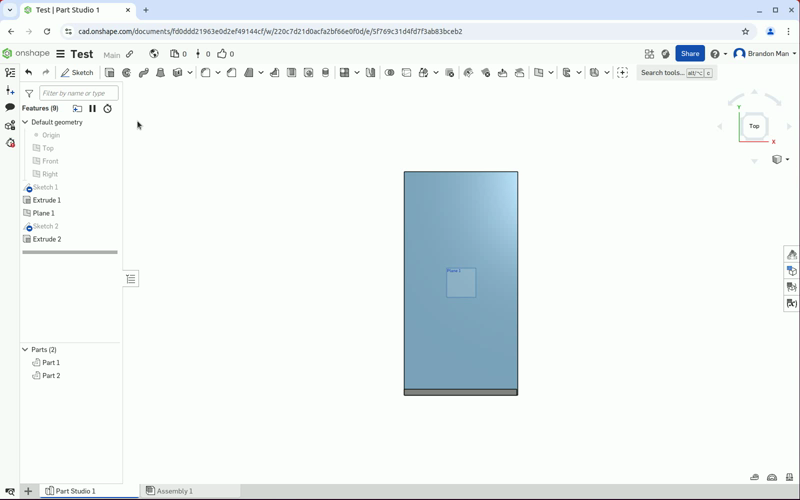
key(shift+h)
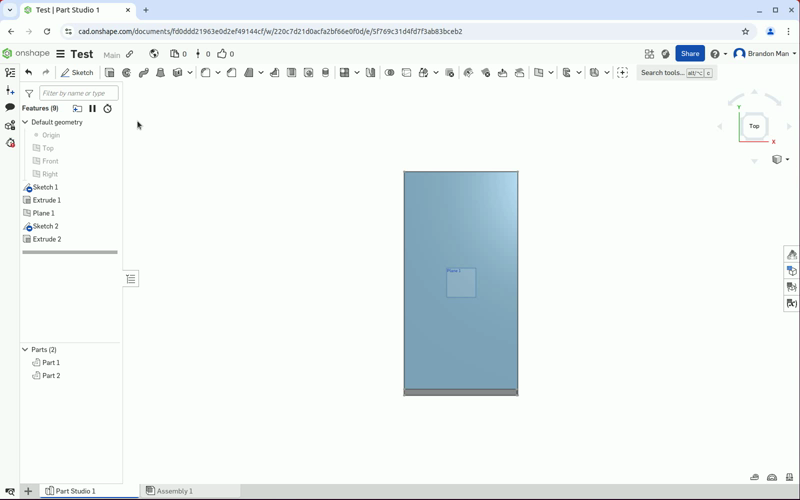
key(shift+h)
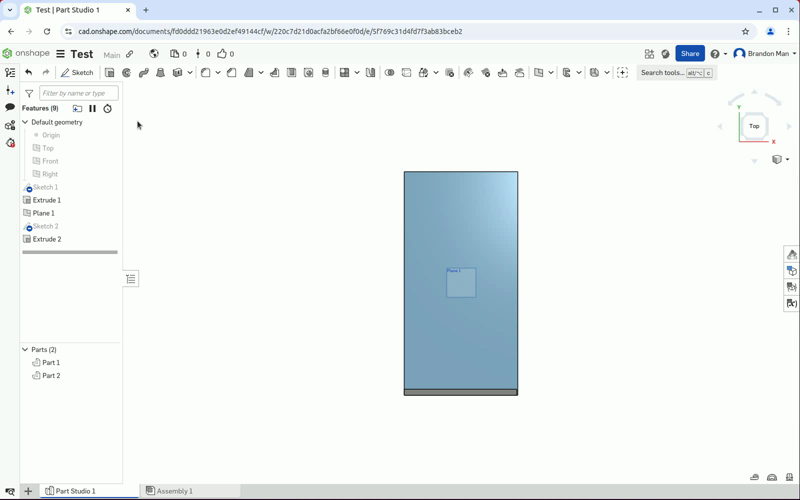
mouse_move(73, 189)
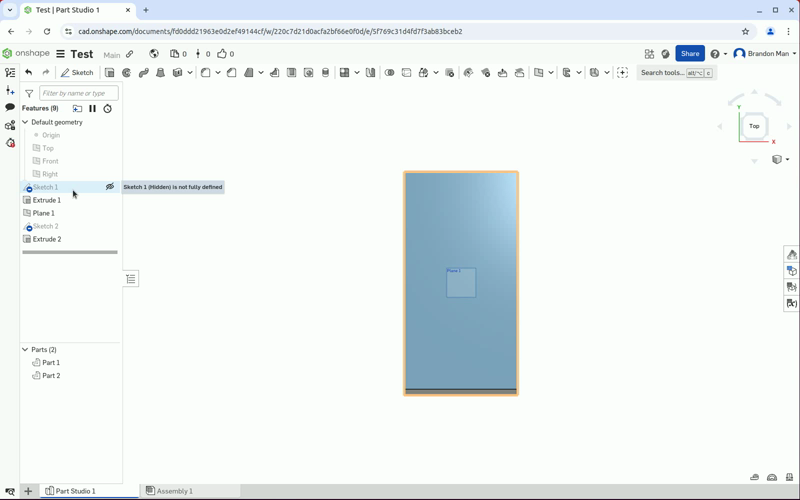
click(73, 189)
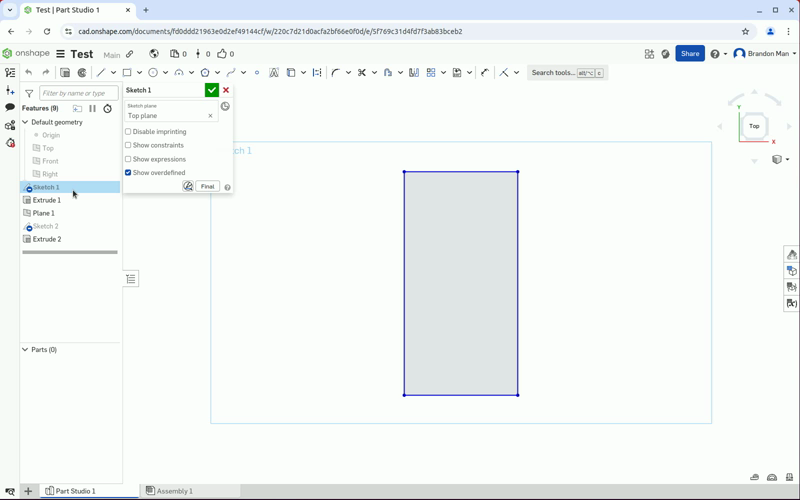
mouse_move(229, 92)
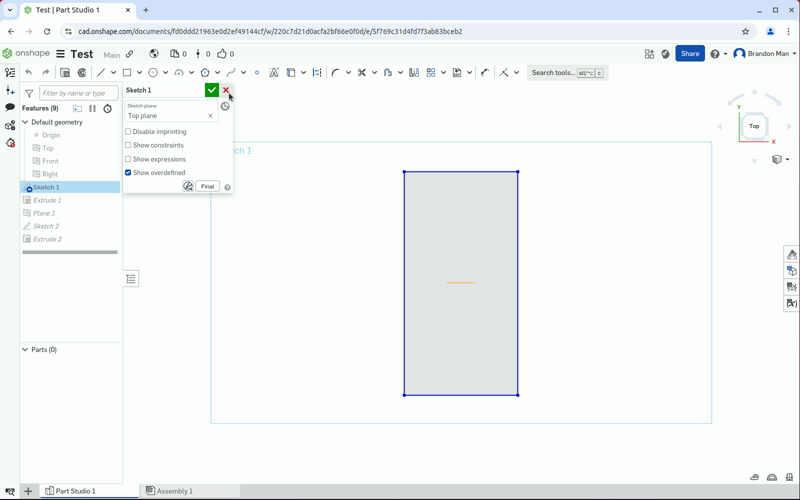
click(229, 92)
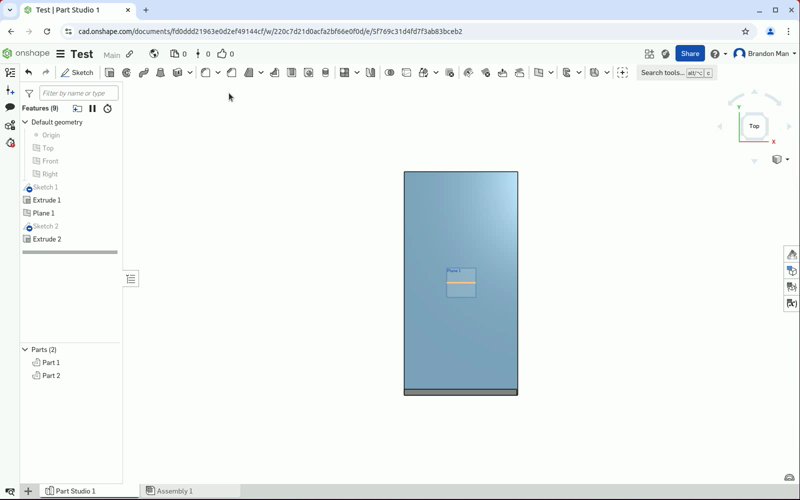
mouse_move(73, 352)
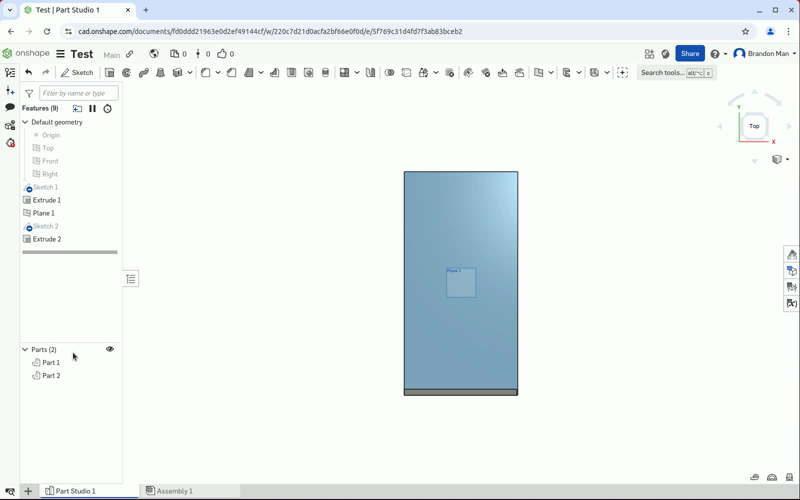
key(y)
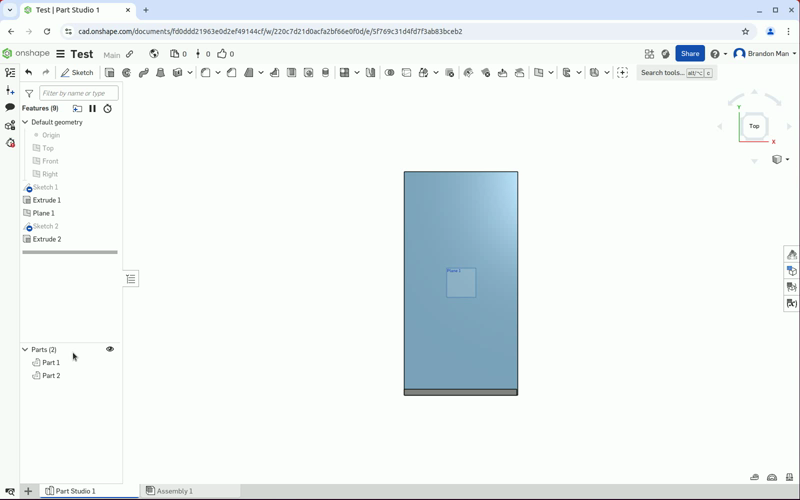
key(shift+p)
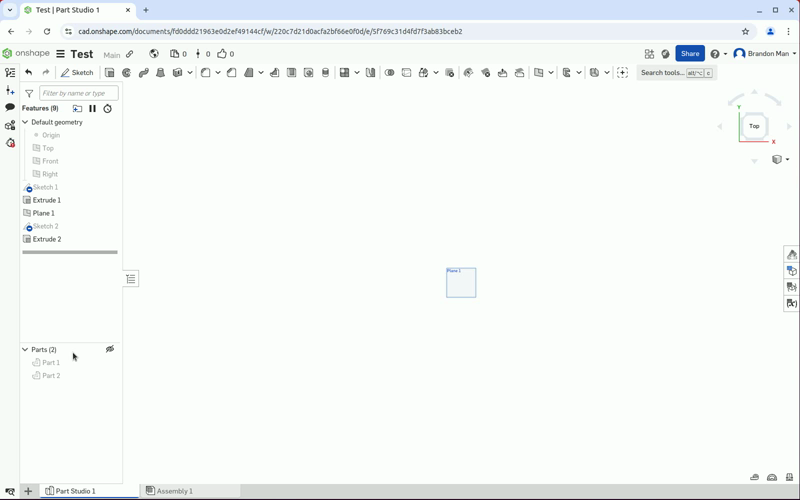
key(space)
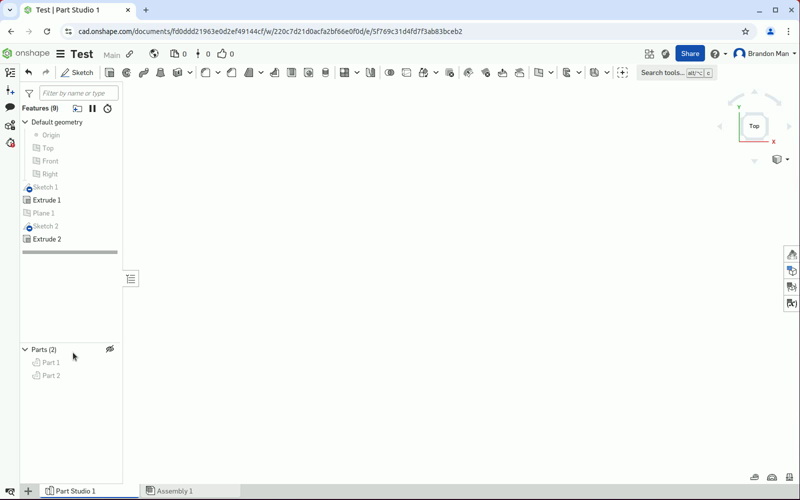
key_down(shift)
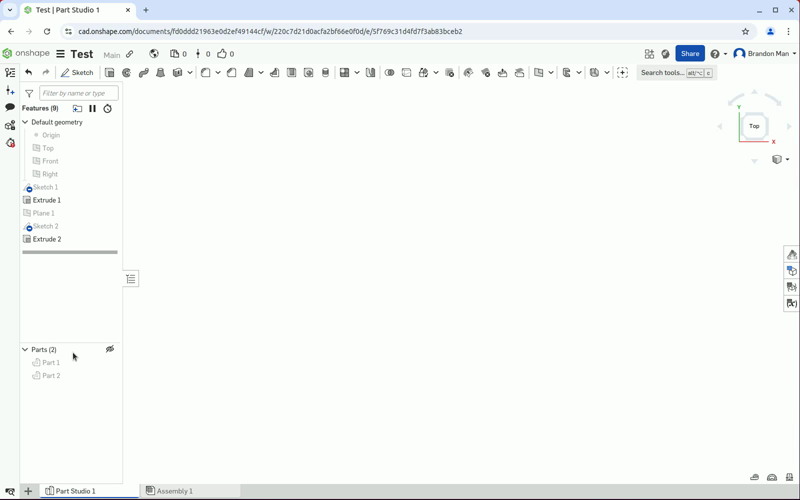
key(up)
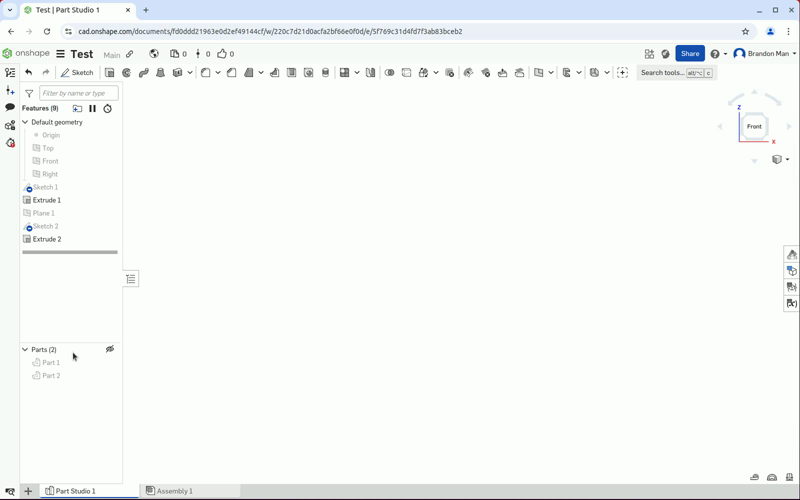
key_up(shift)
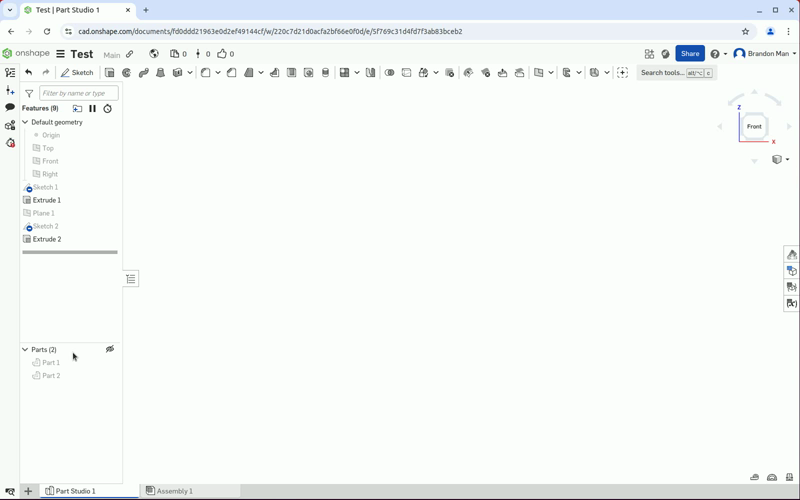
key(space)
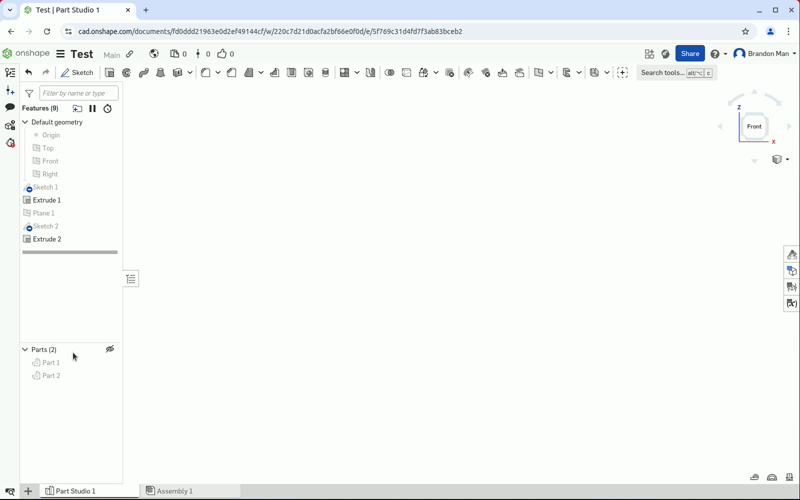
key_down(shift)
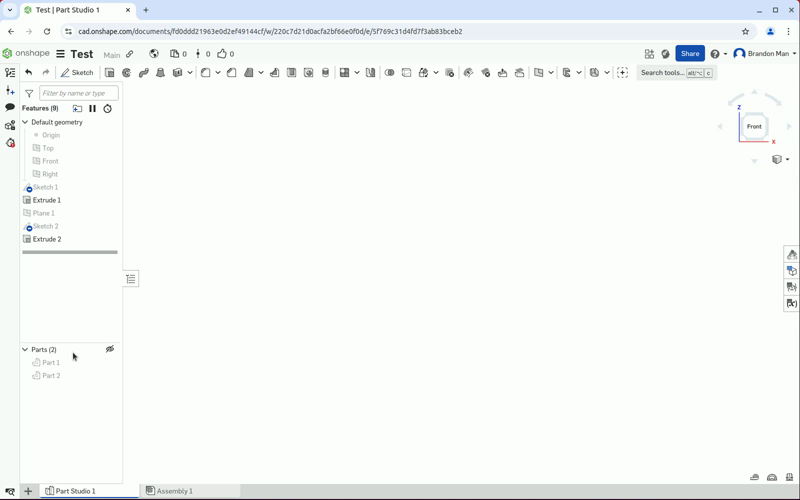
key(left)
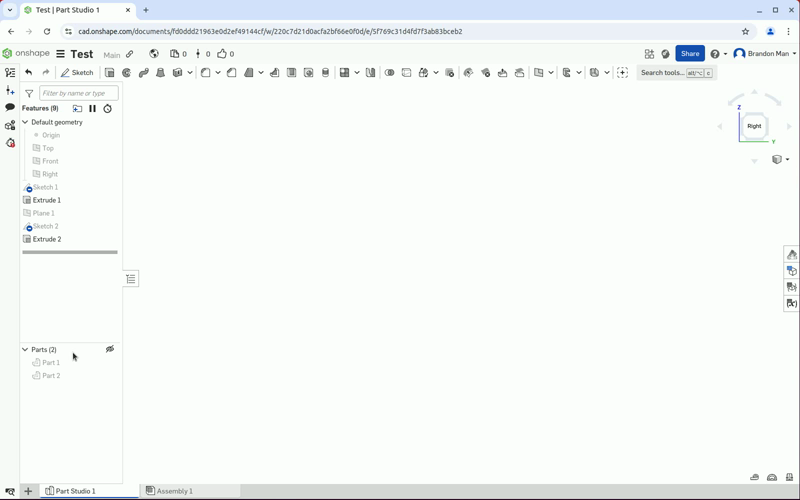
key_up(shift)
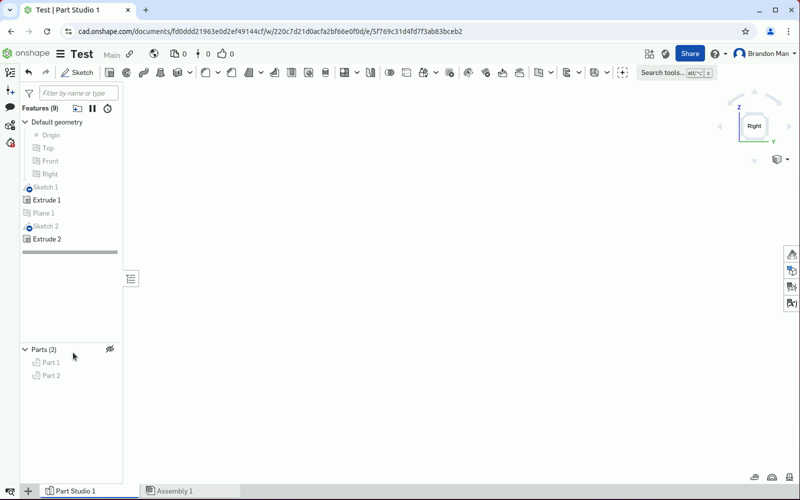
mouse_move(73, 352)
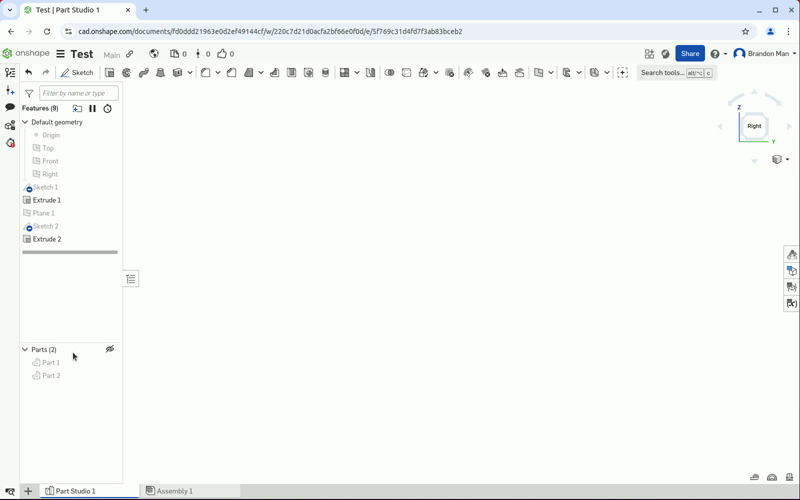
key(shift+y)
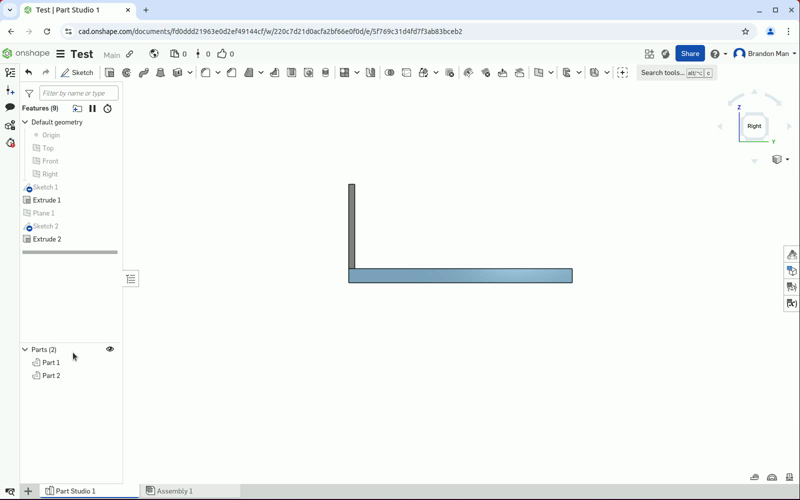
mouse_move(541, 75)
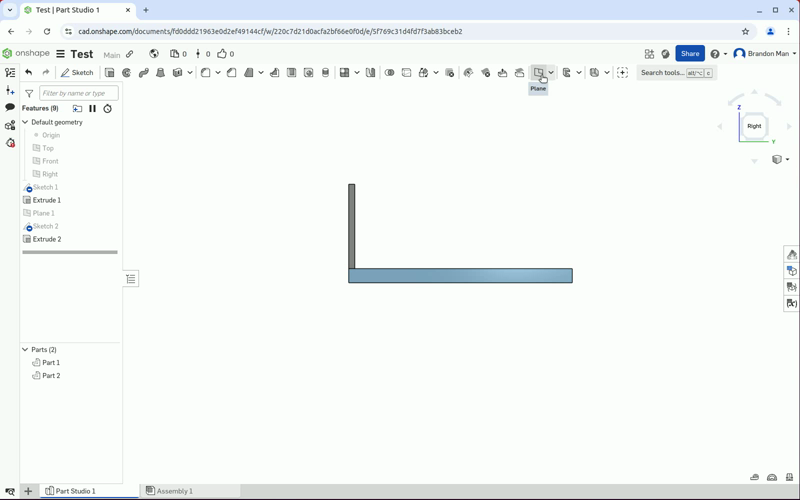
click(541, 75)
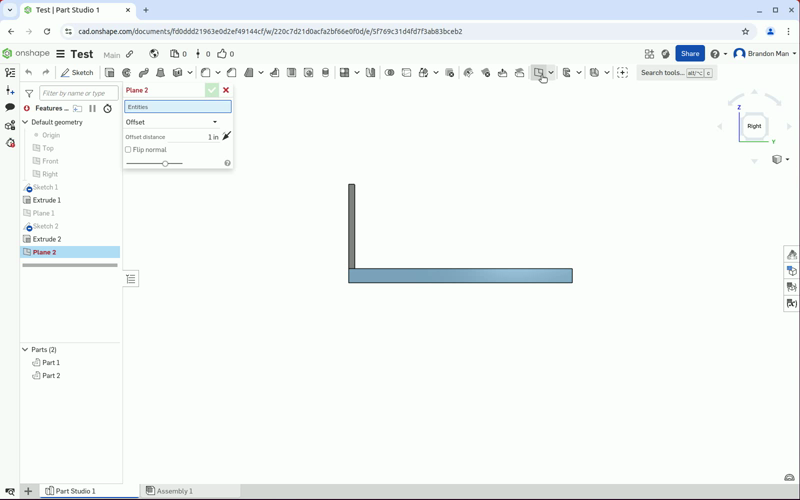
mouse_move(73, 176)
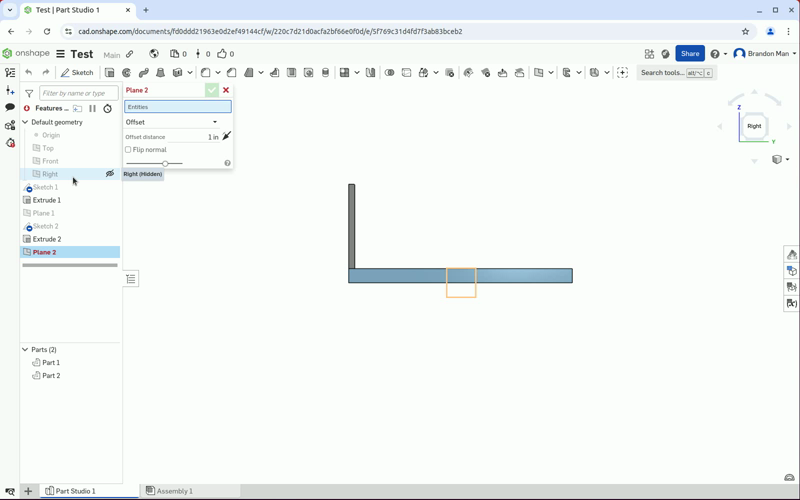
click(73, 176)
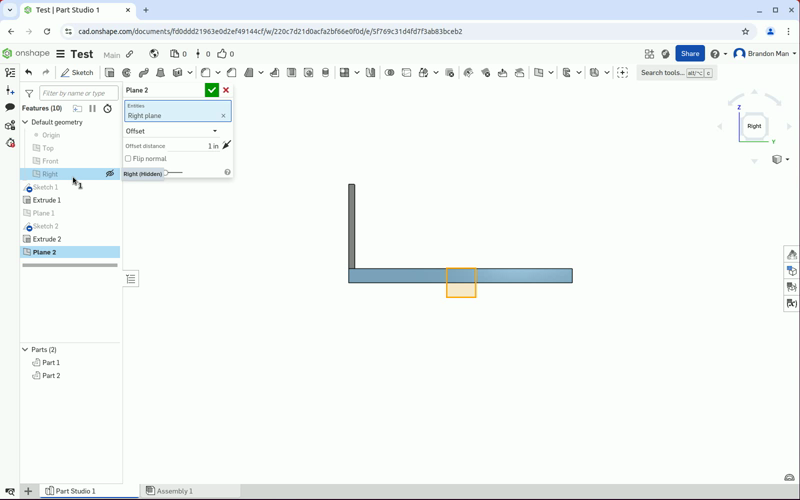
key(tab, 2)
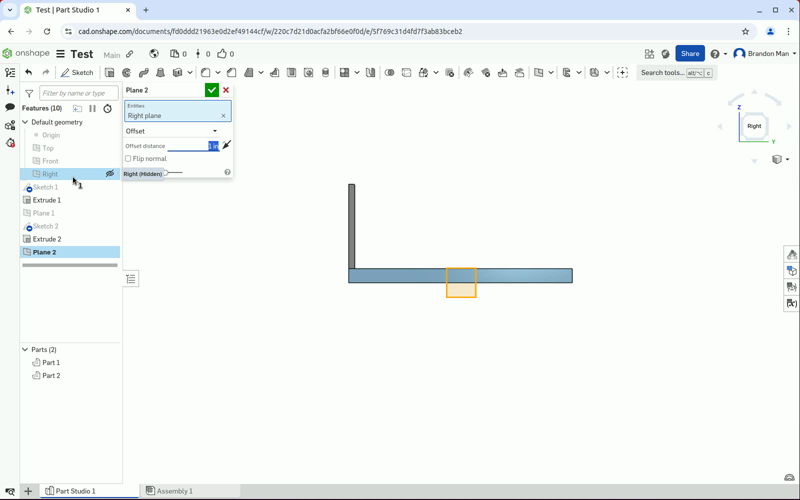
text(11.554)
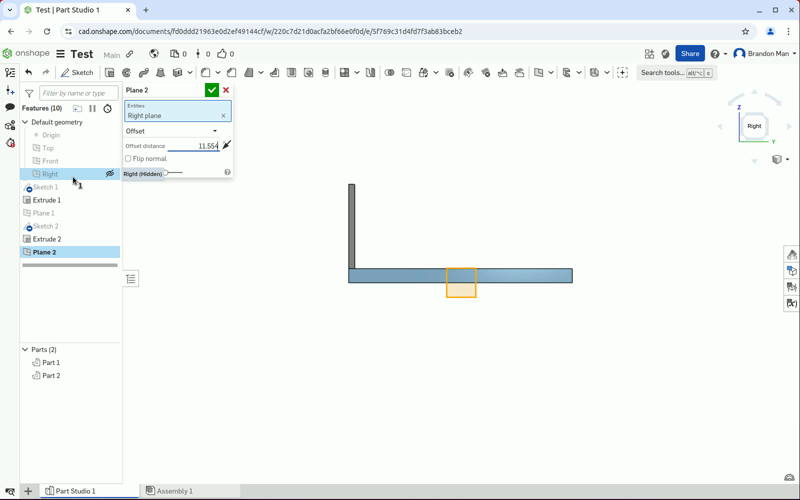
key(enter, 2)
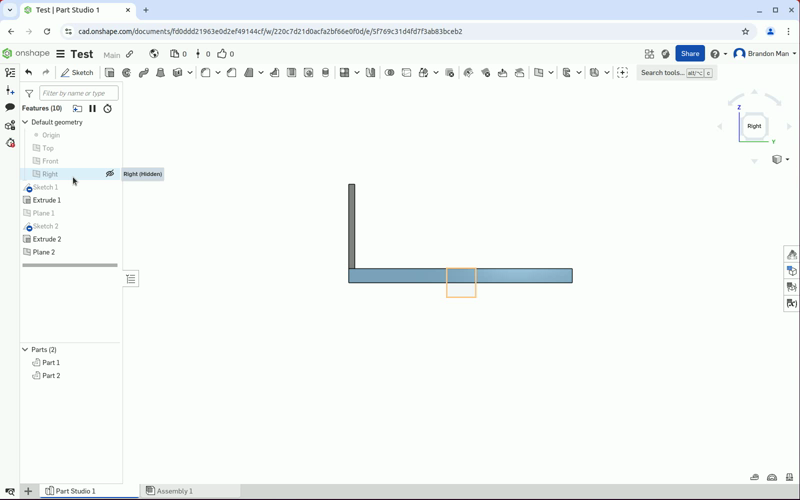
key(shift+s)
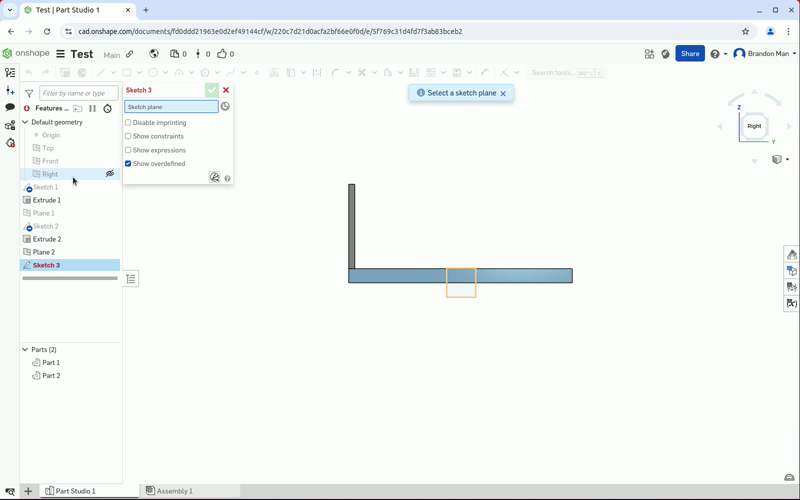
mouse_move(73, 254)
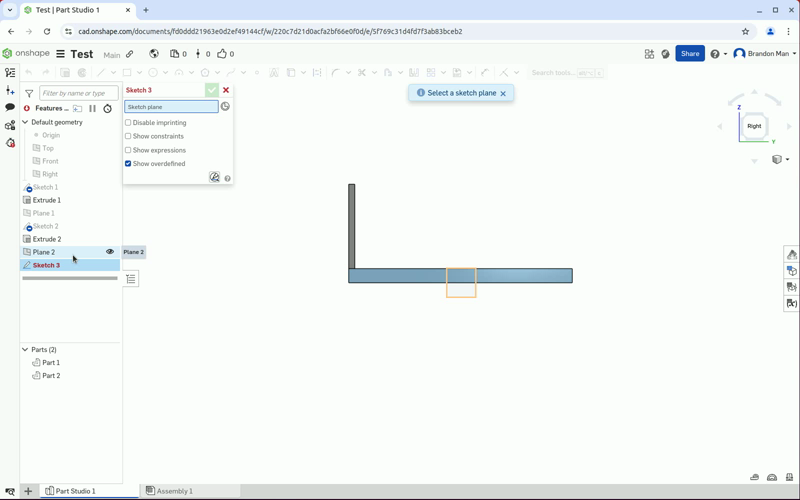
click(73, 254)
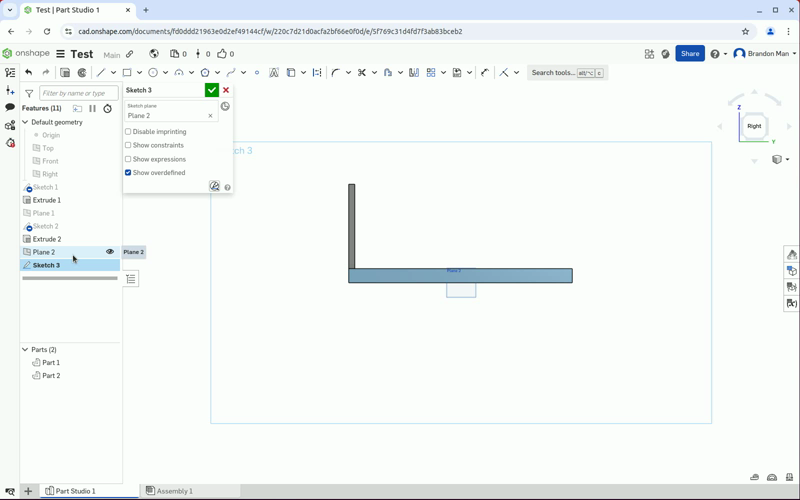
mouse_move(73, 352)
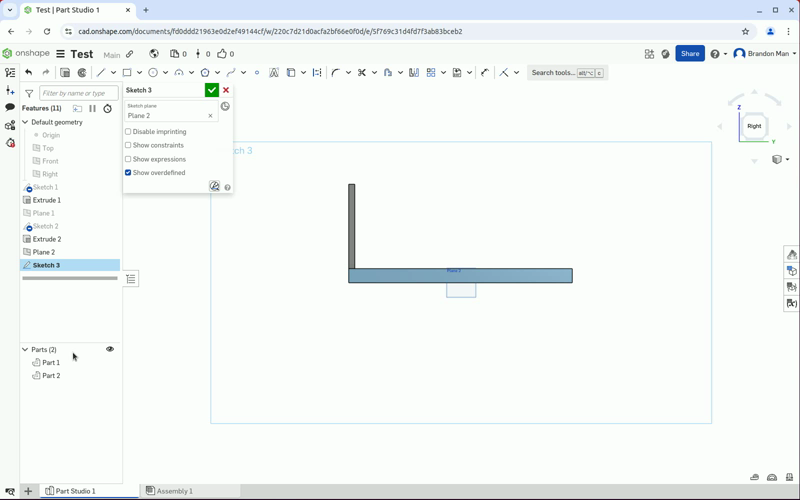
key(y)
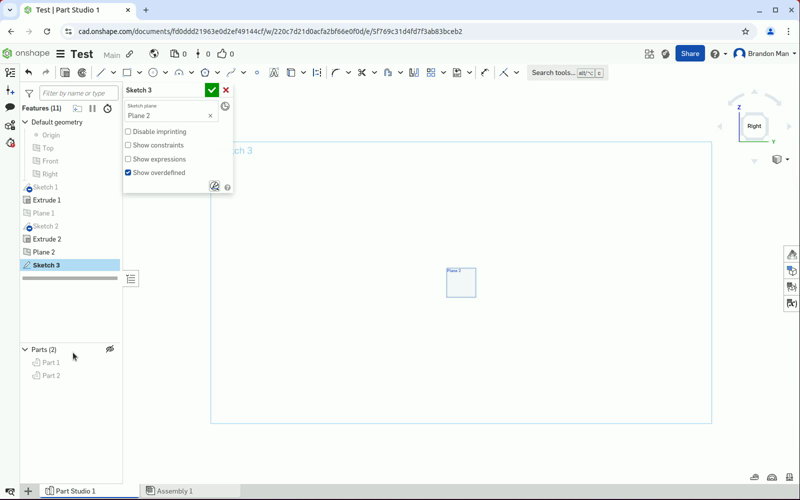
key(l)
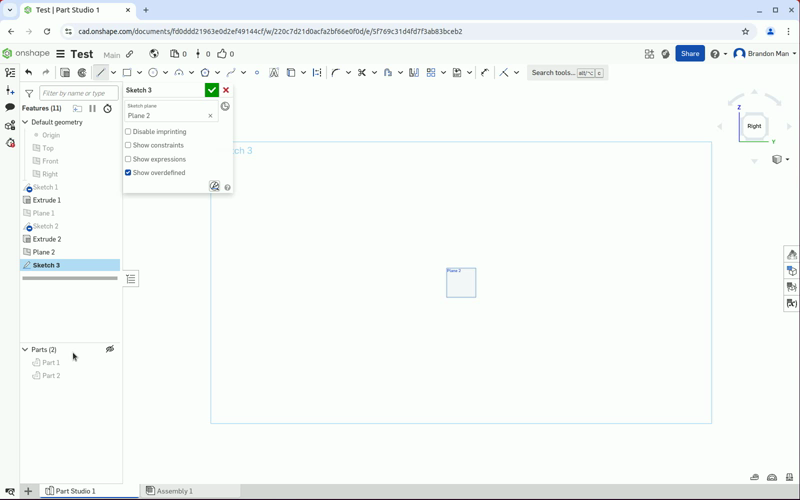
key_down(shift)
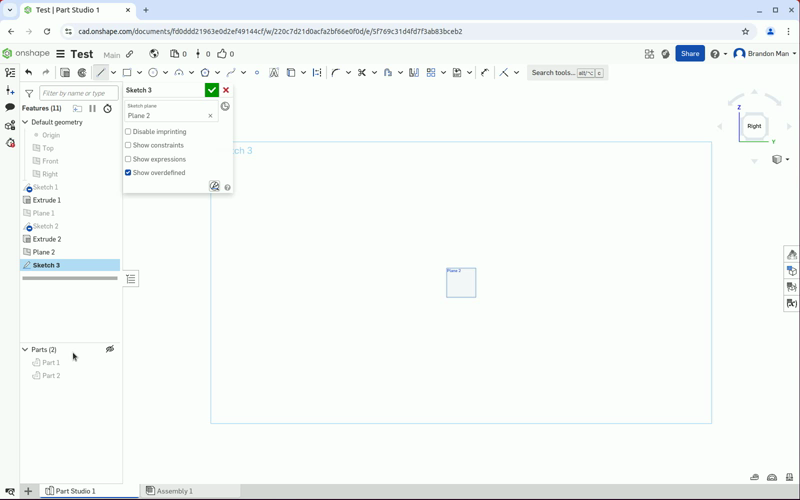
mouse_move(459, 282)
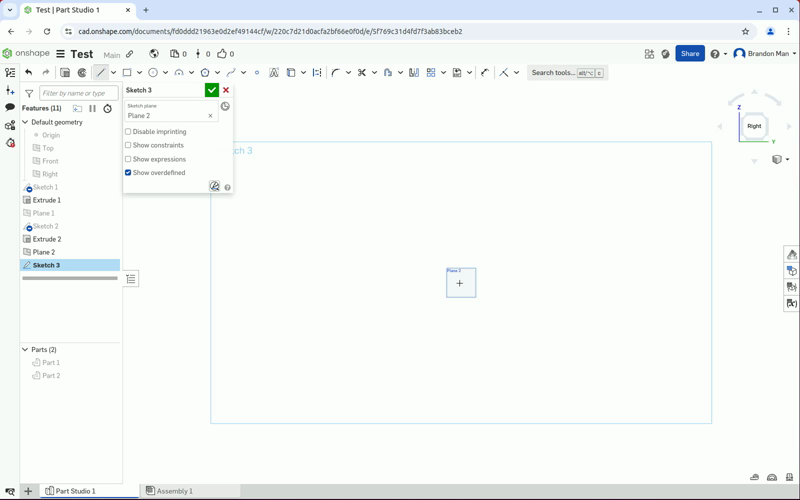
click(459, 282)
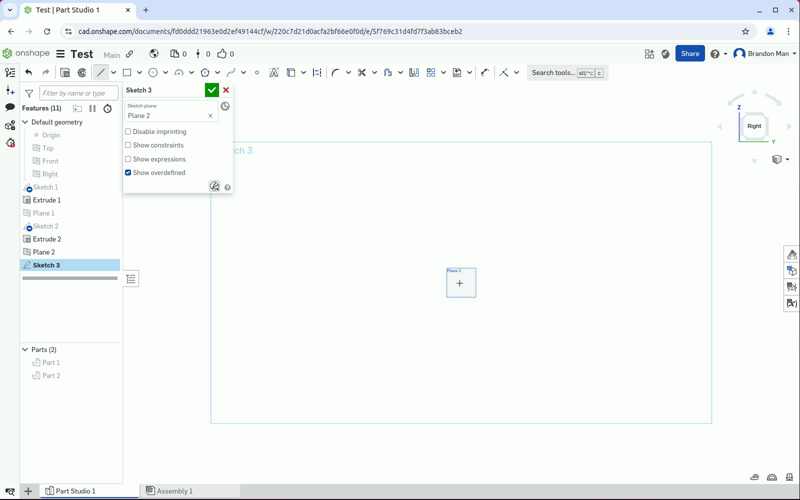
key_up(shift)
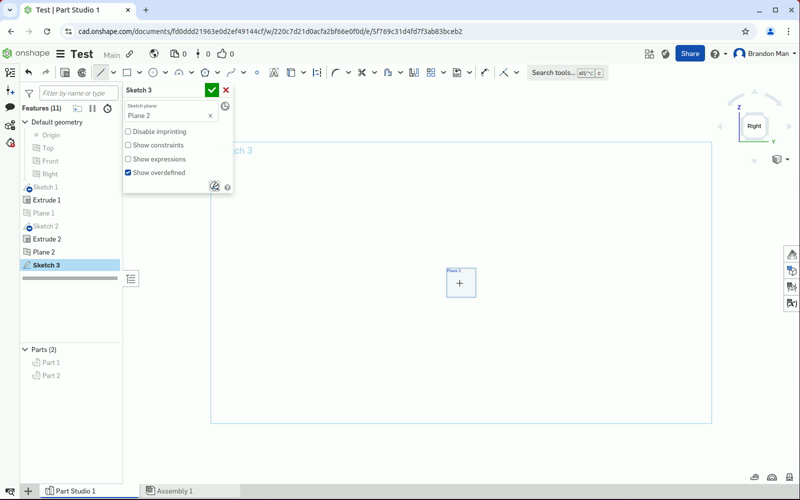
key_down(shift)
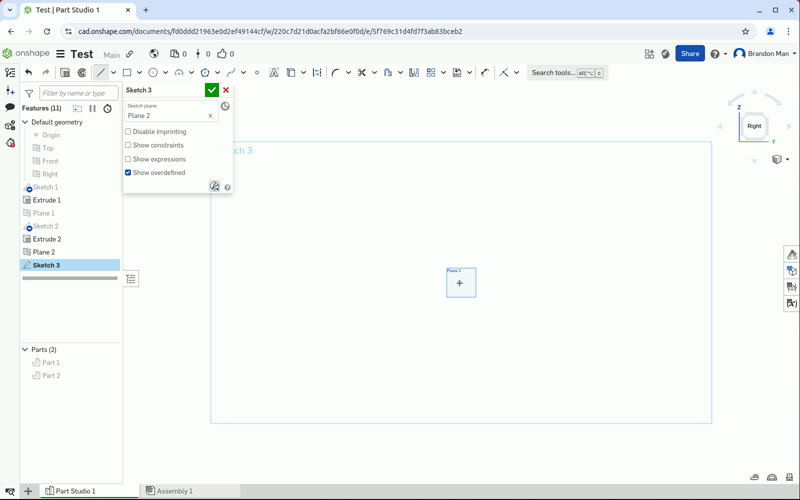
mouse_move(489, 282)
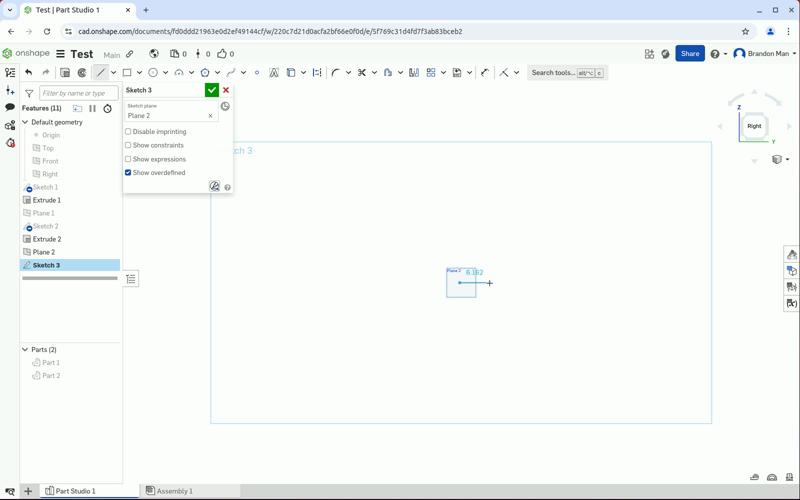
mouse_move(508, 282)
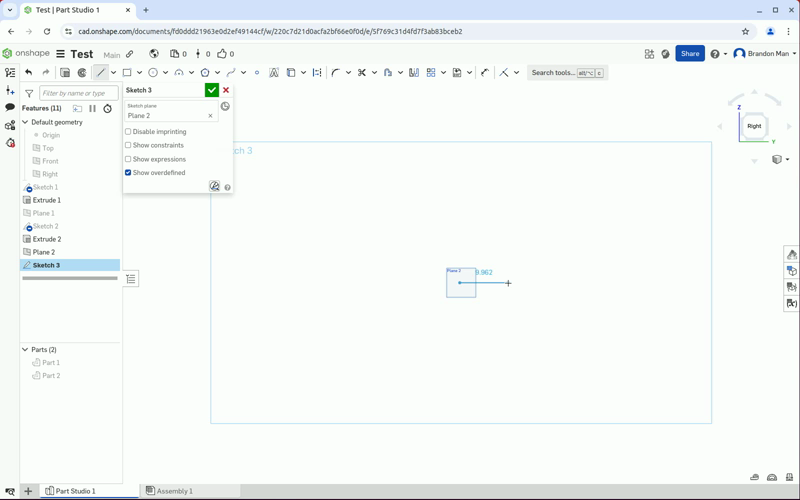
click(508, 282)
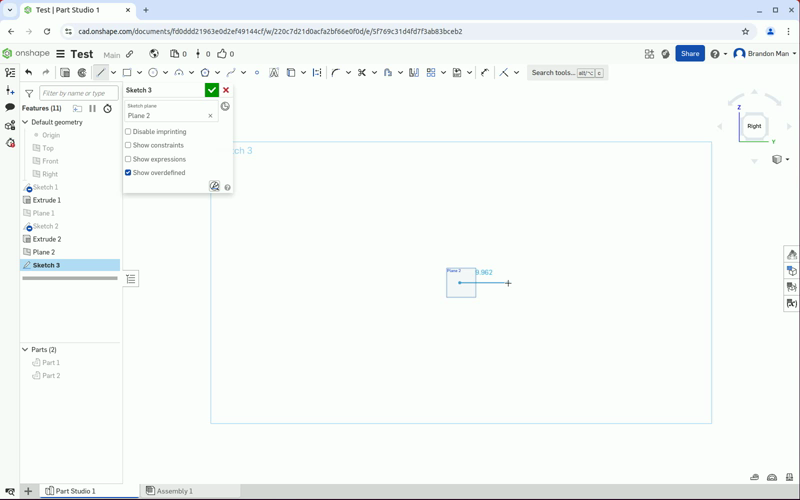
key_up(shift)
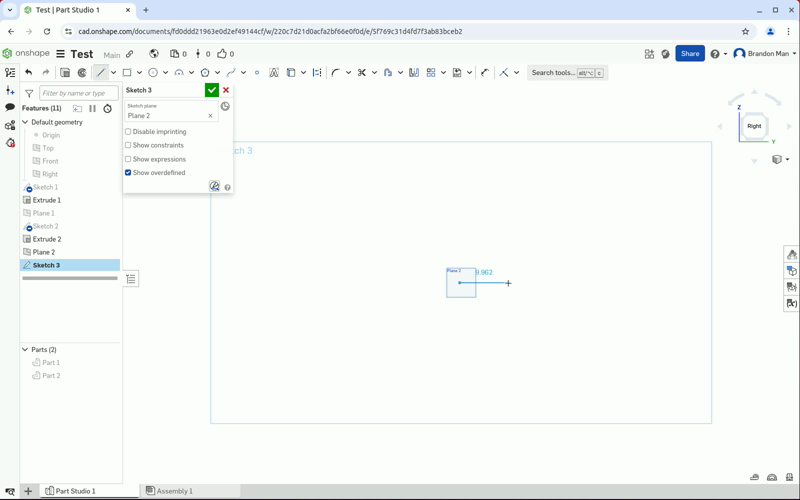
key(esc)
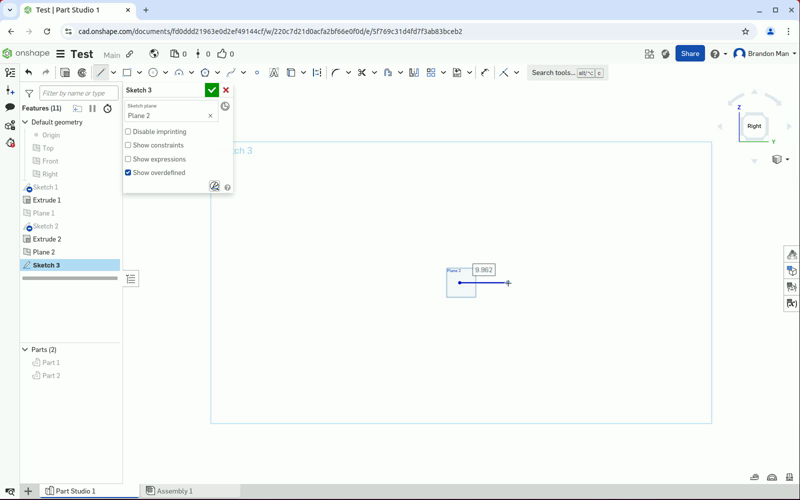
key(a)
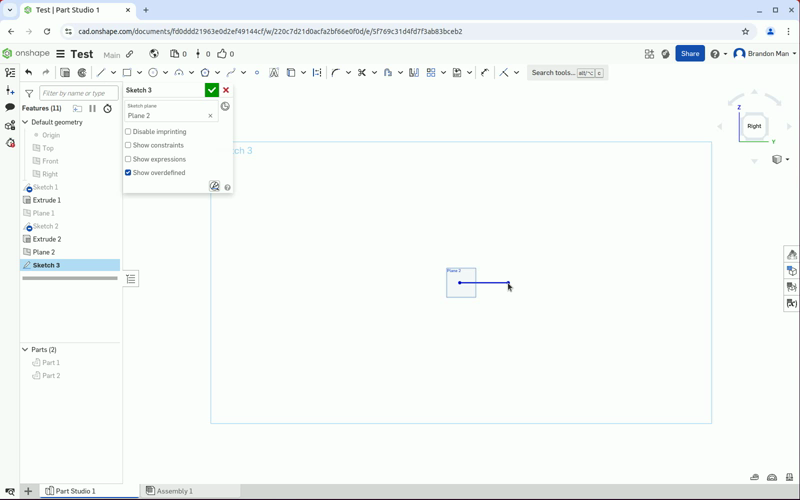
mouse_move(508, 282)
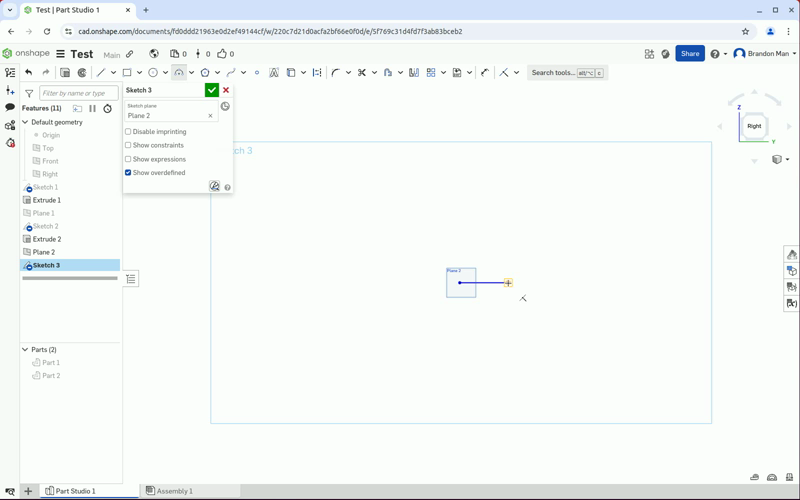
click(508, 282)
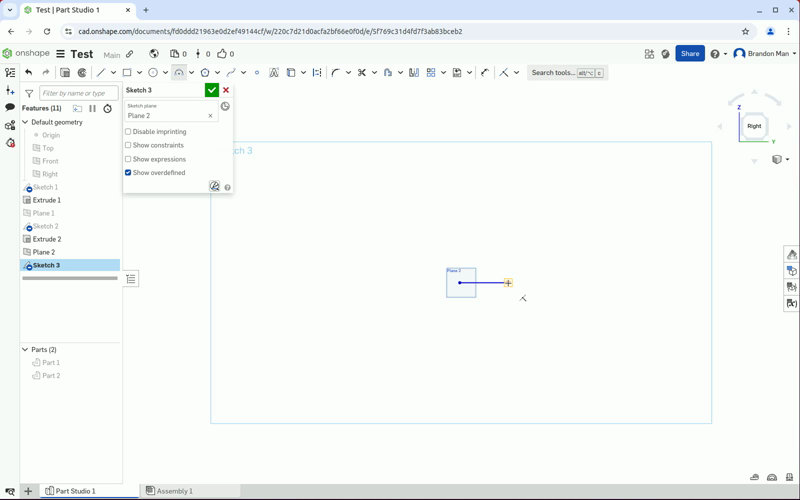
mouse_move(459, 282)
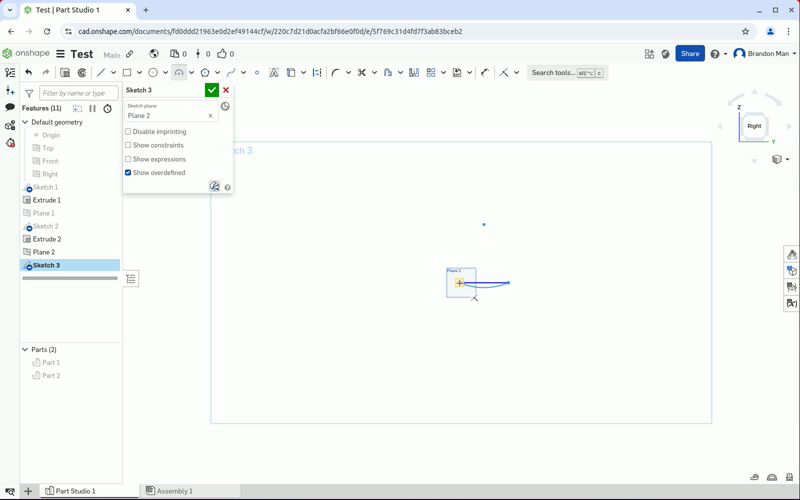
click(459, 282)
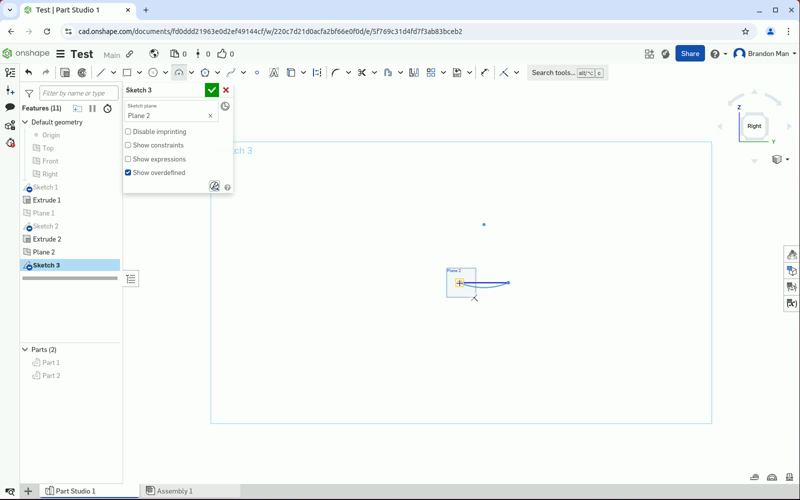
key_down(shift)
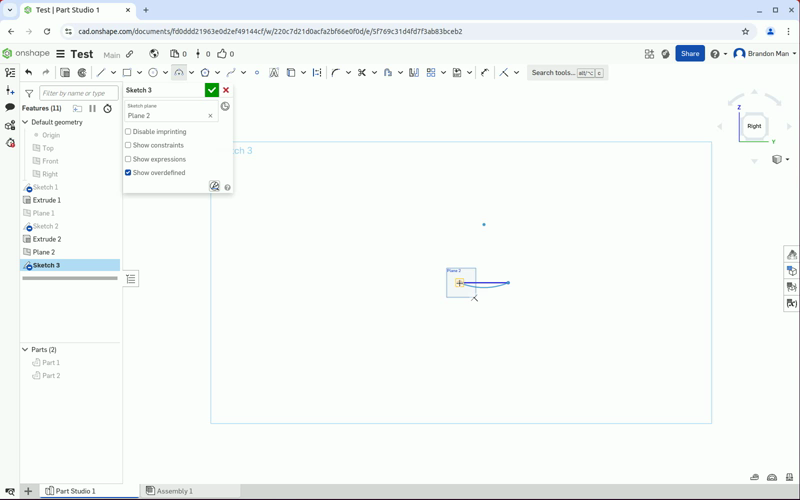
mouse_move(483, 270)
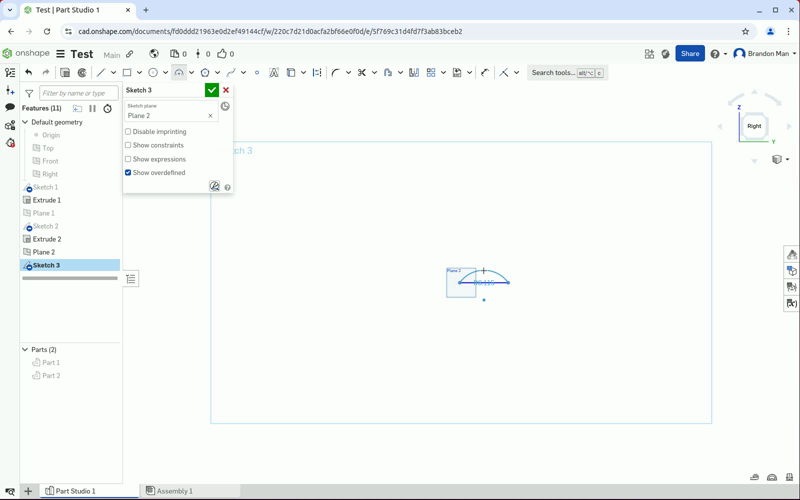
click(483, 270)
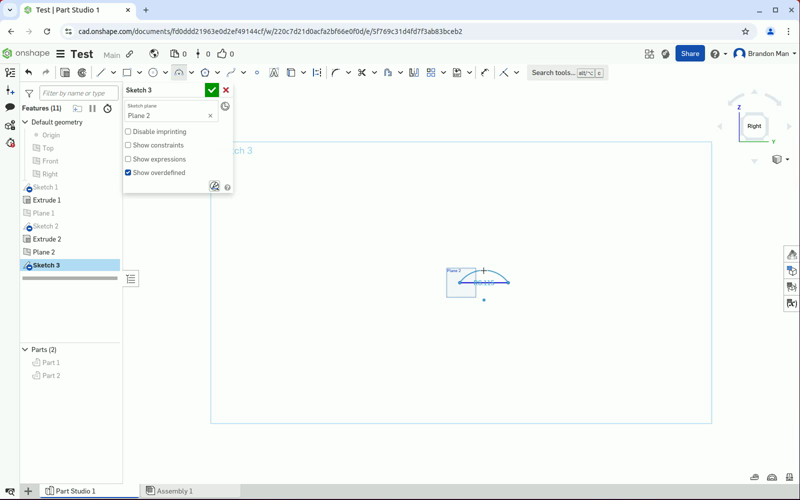
key_up(shift)
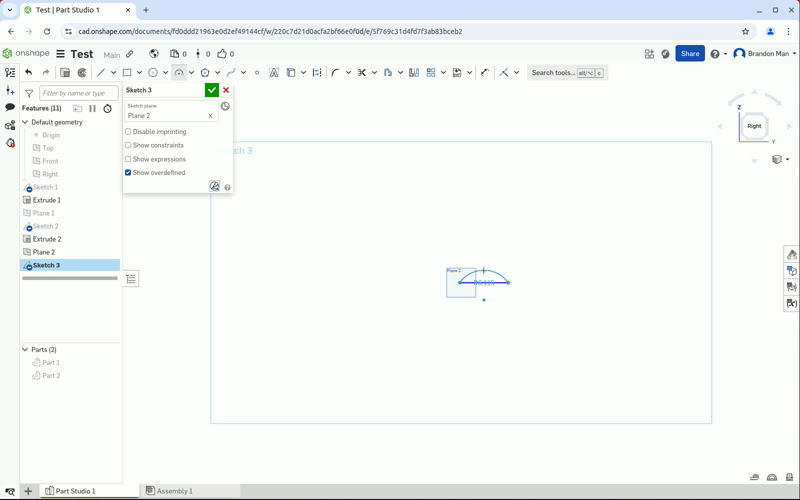
key(esc)
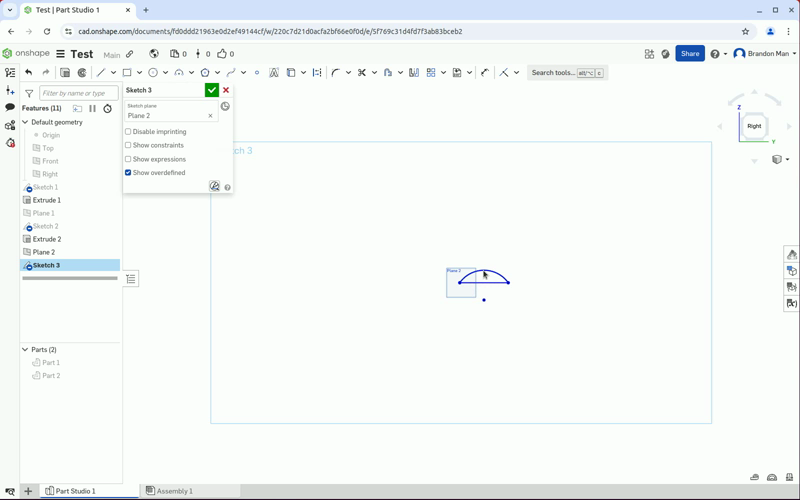
mouse_move(492, 274)
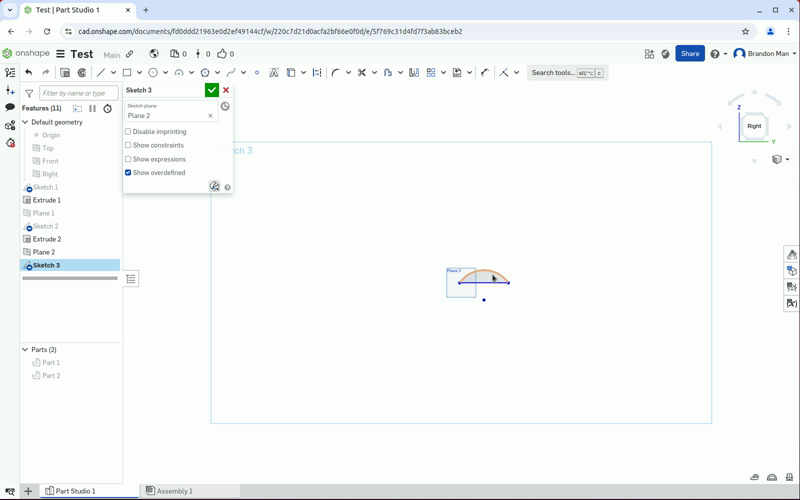
scroll(6)
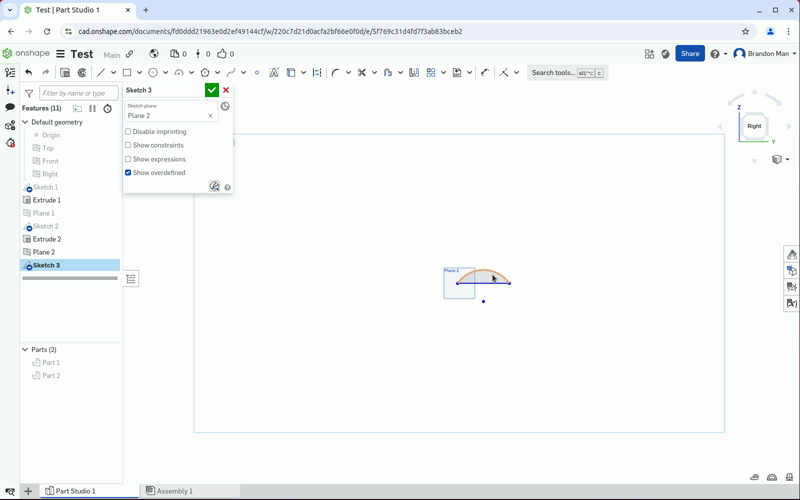
scroll(6)
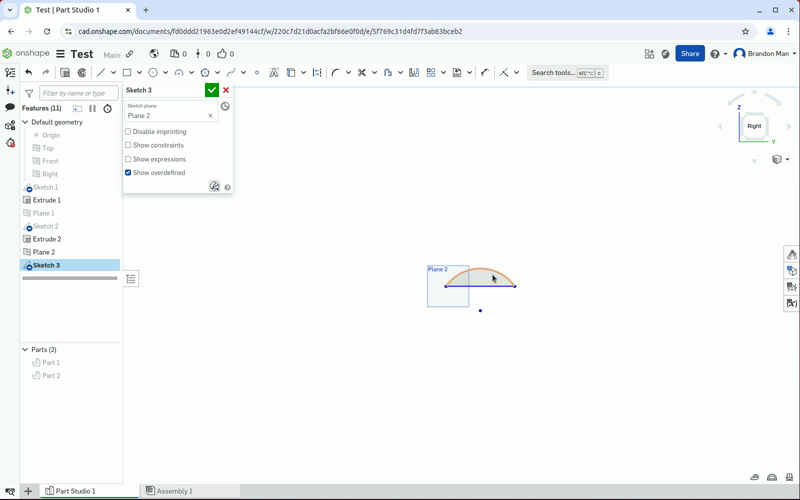
scroll(6)
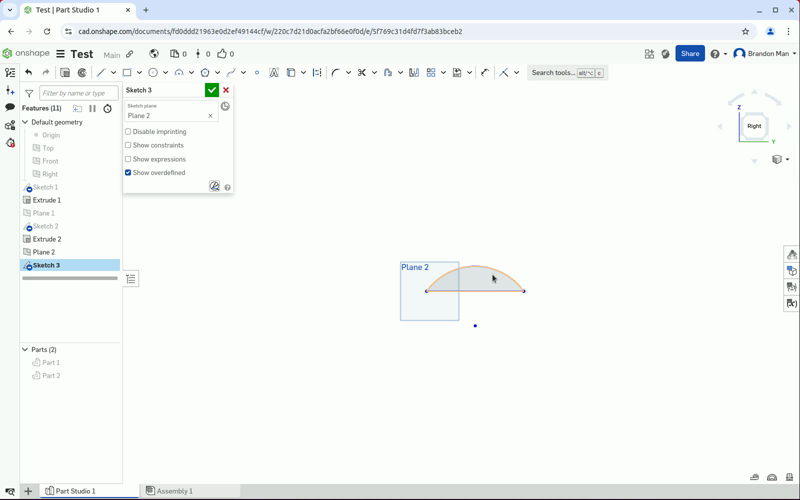
scroll(6)
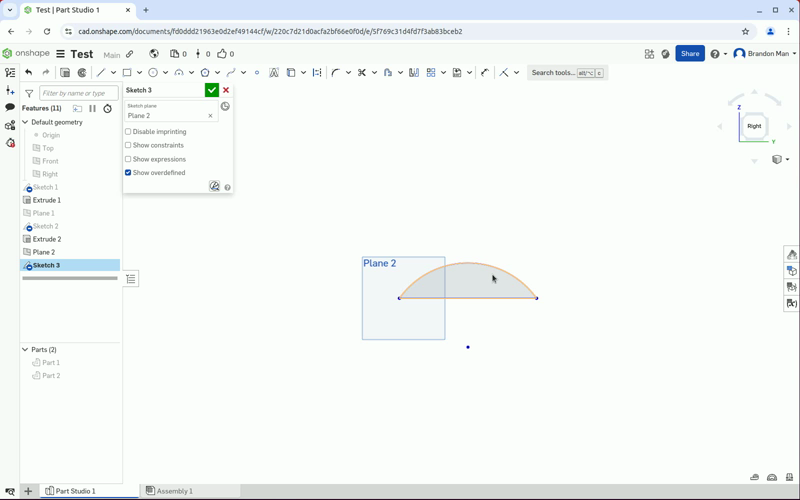
scroll(6)
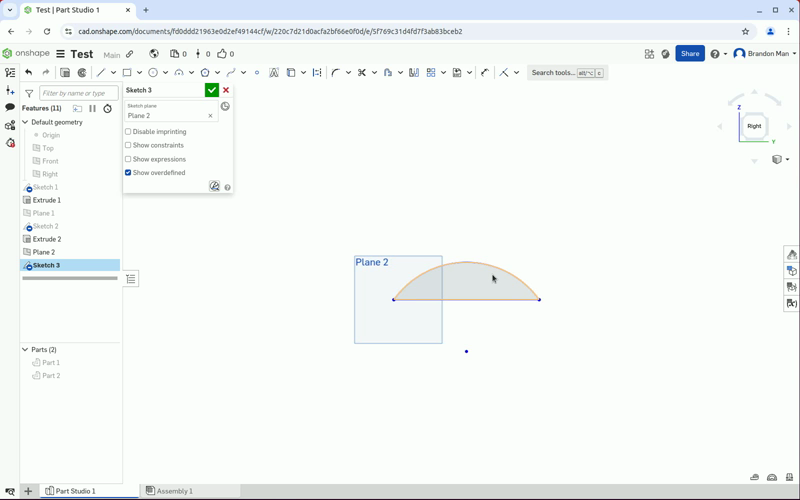
scroll(6)
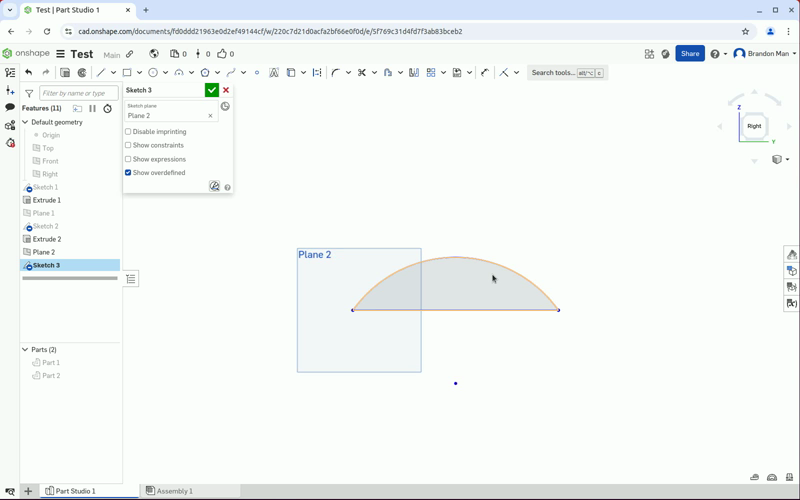
scroll(6)
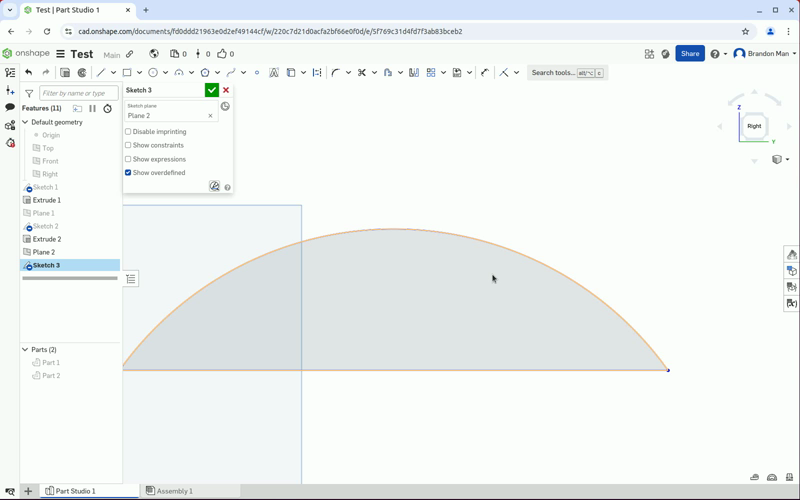
click(492, 274)
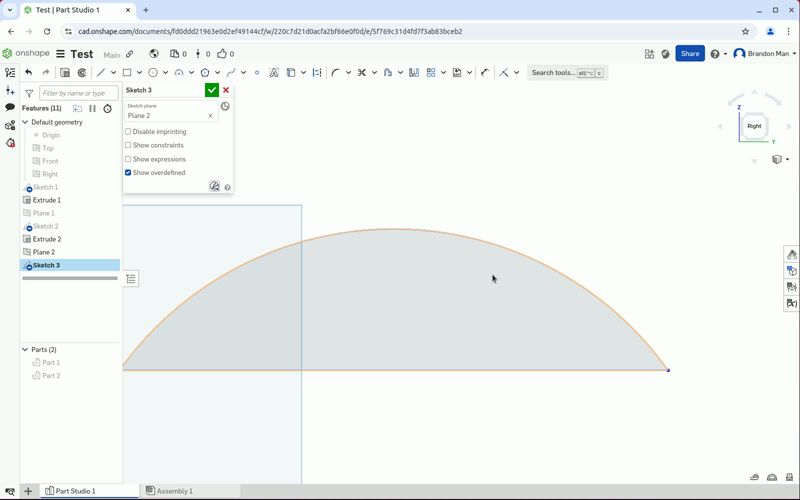
scroll(-6)
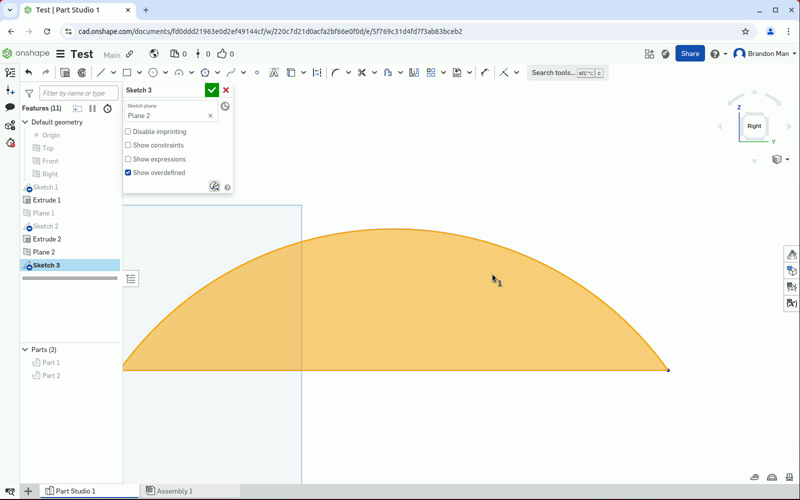
scroll(-6)
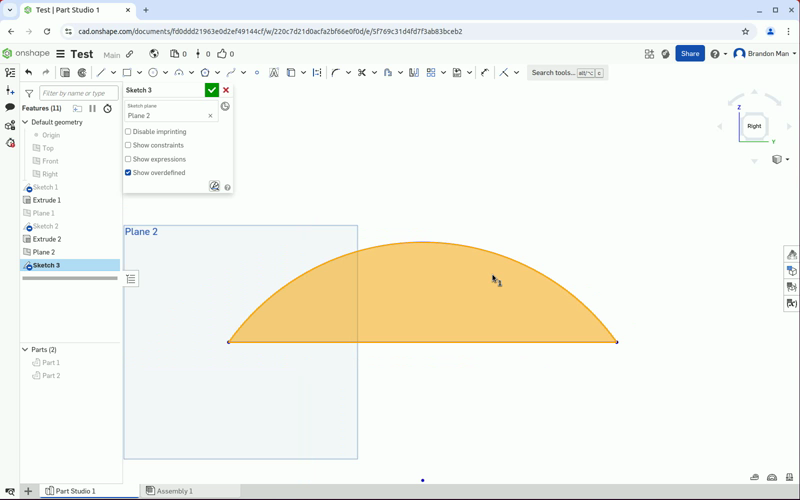
scroll(-6)
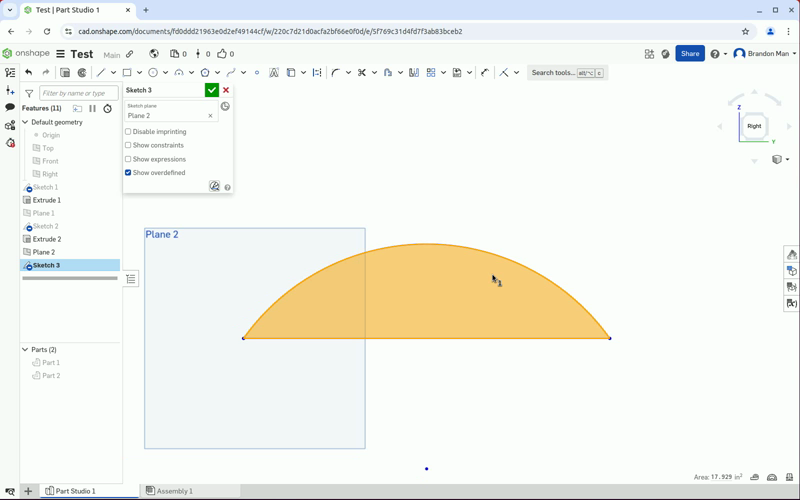
scroll(-6)
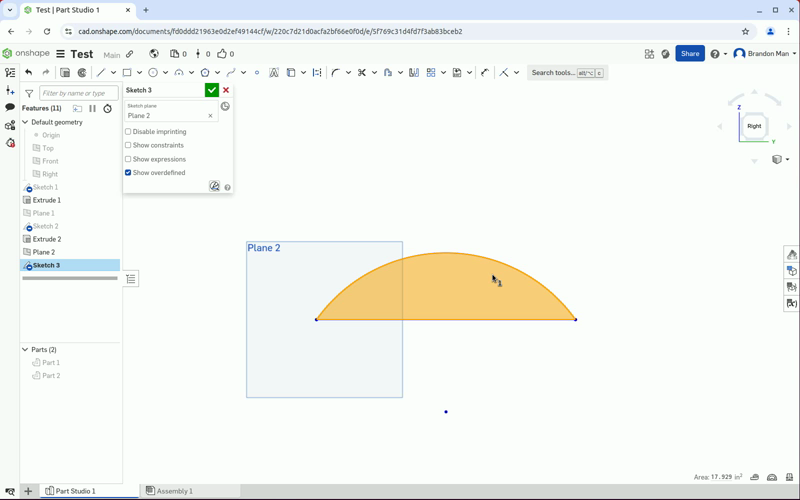
scroll(-6)
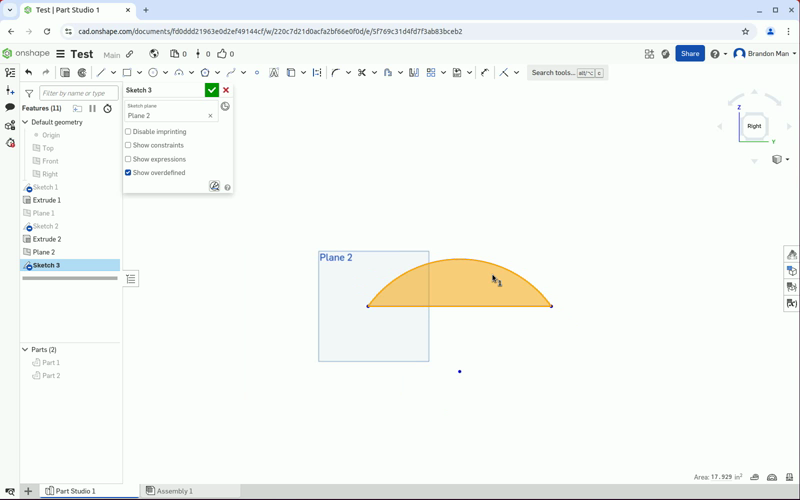
scroll(-6)
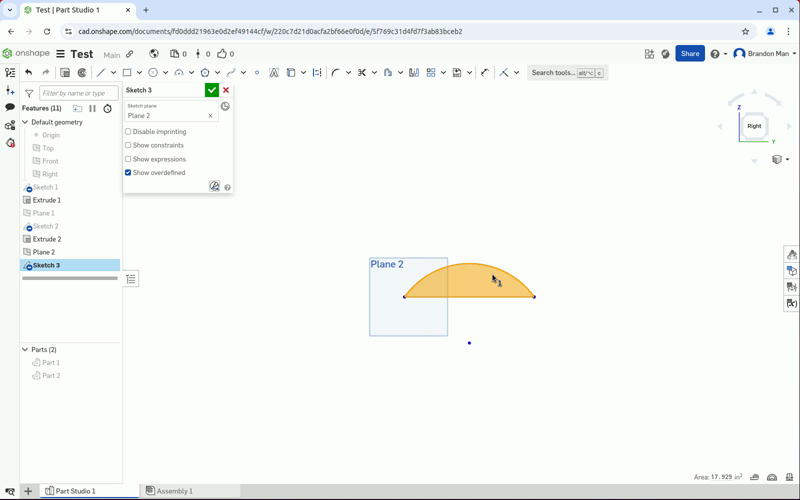
scroll(-6)
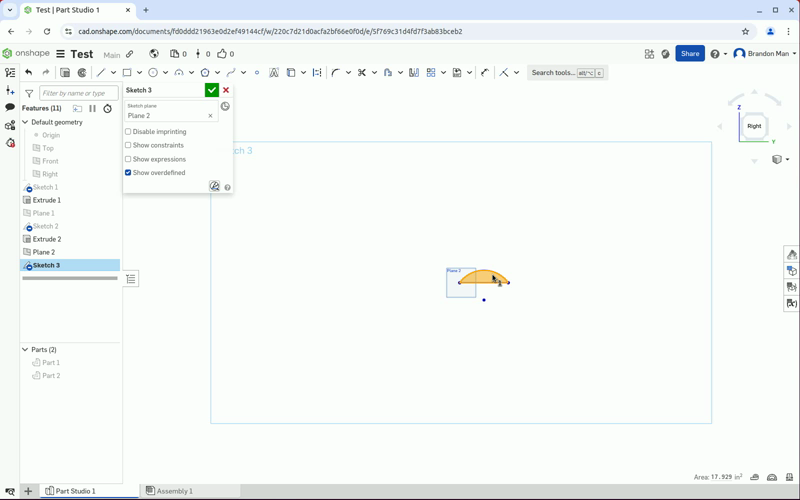
mouse_move(73, 352)
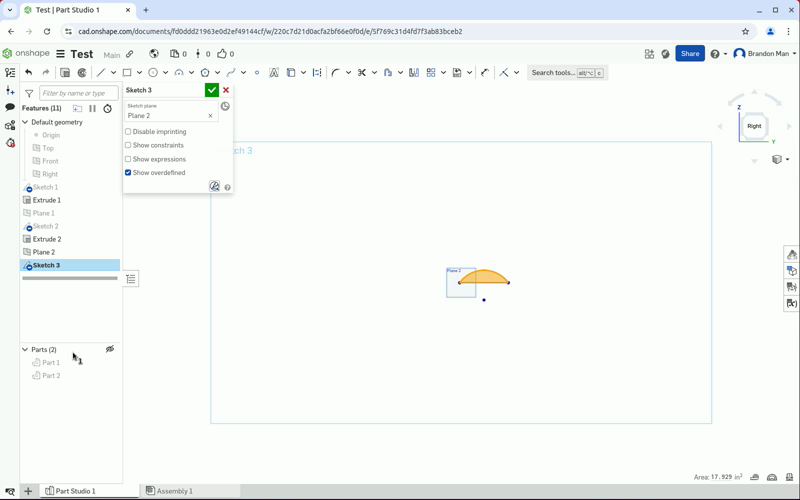
key(shift+y)
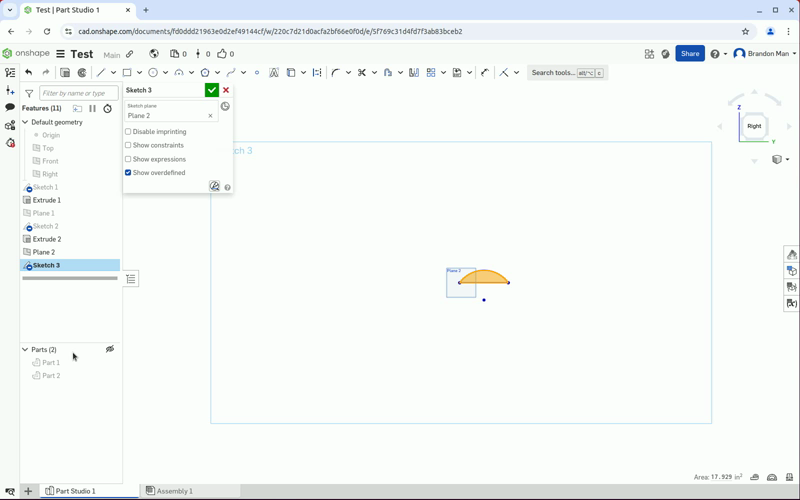
key(shift+e)
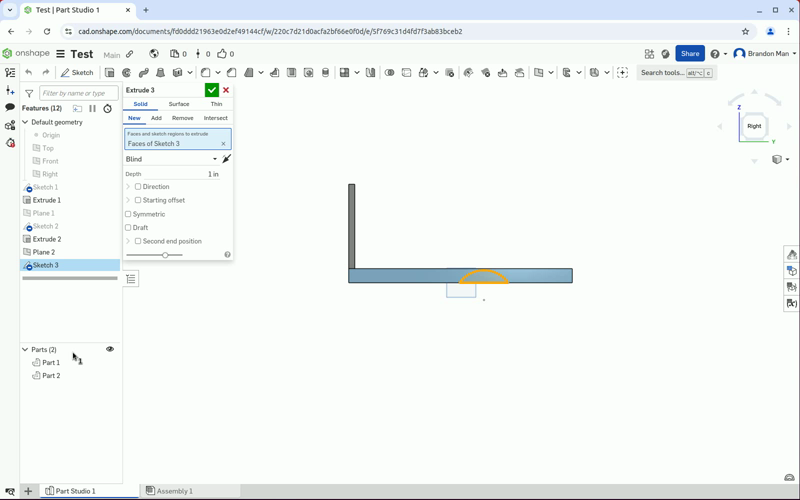
mouse_move(143, 106)
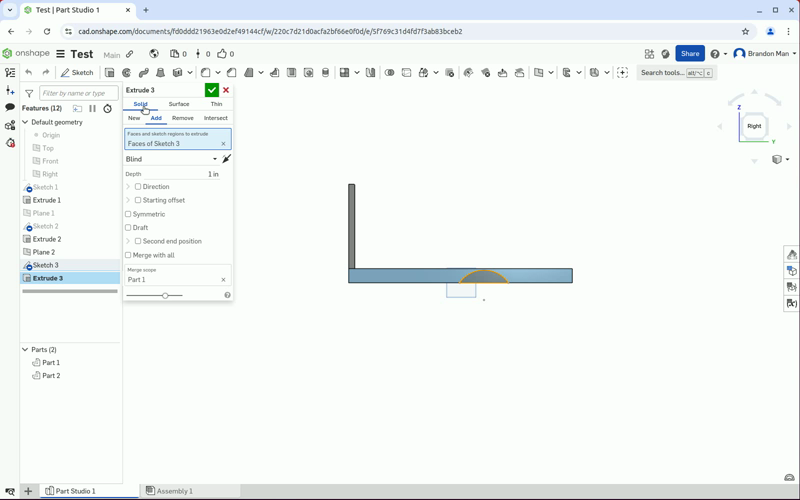
click(143, 106)
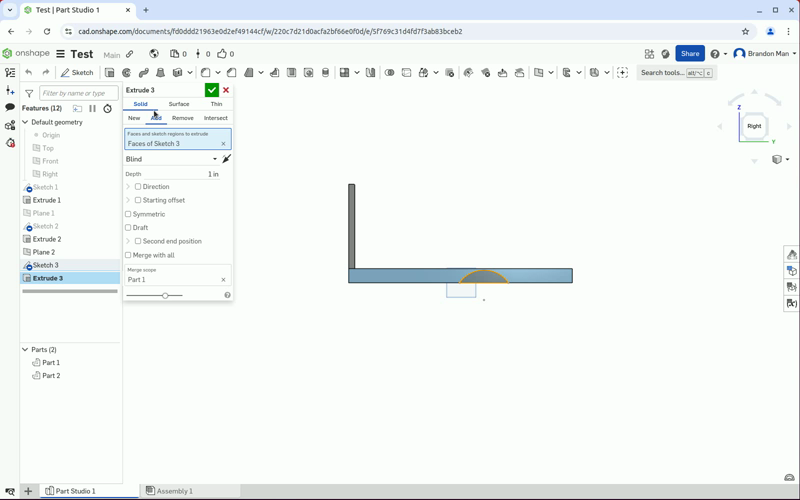
mouse_move(186, 120)
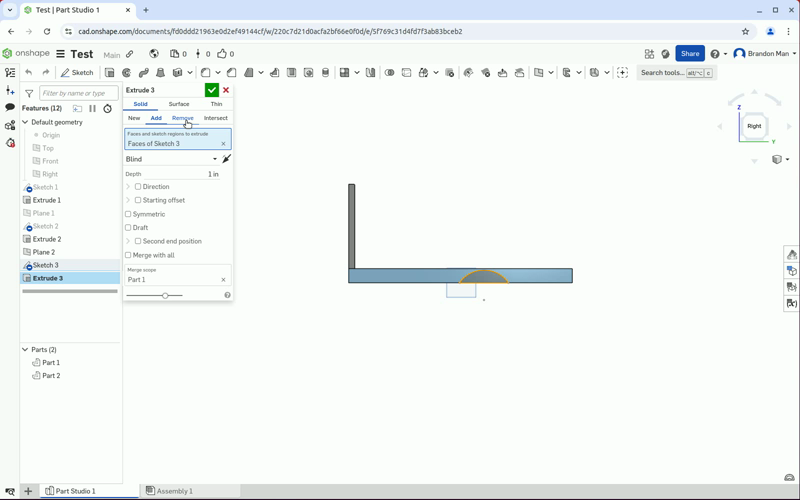
click(186, 120)
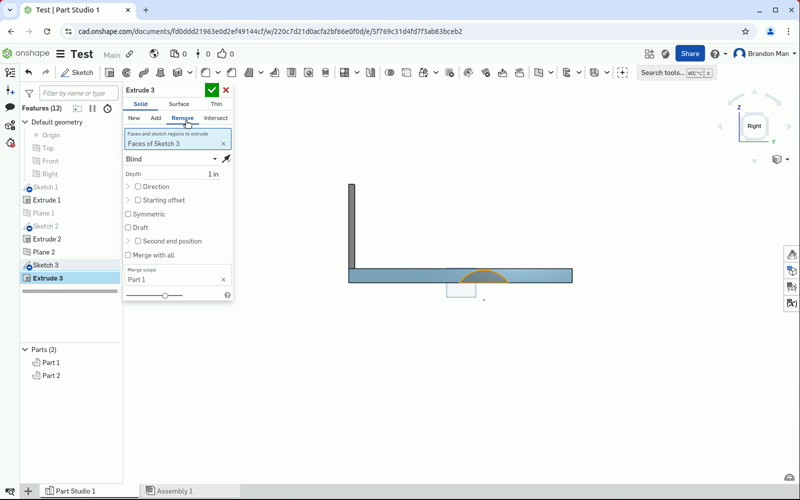
key(tab, 4)
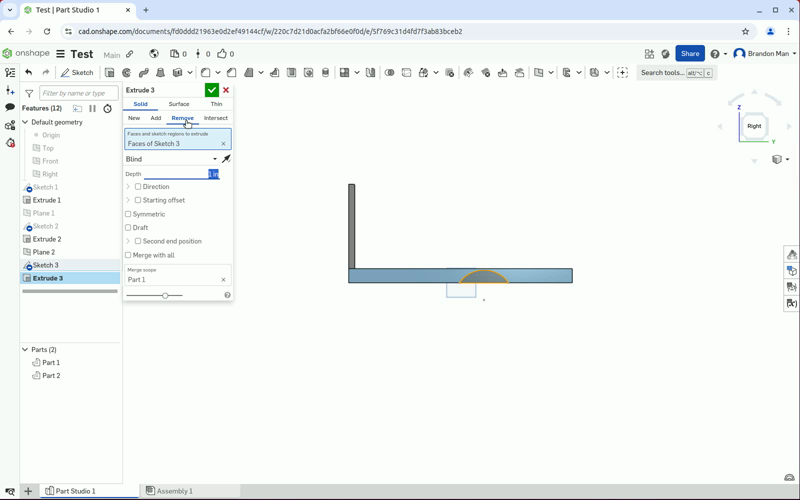
text(2.889)
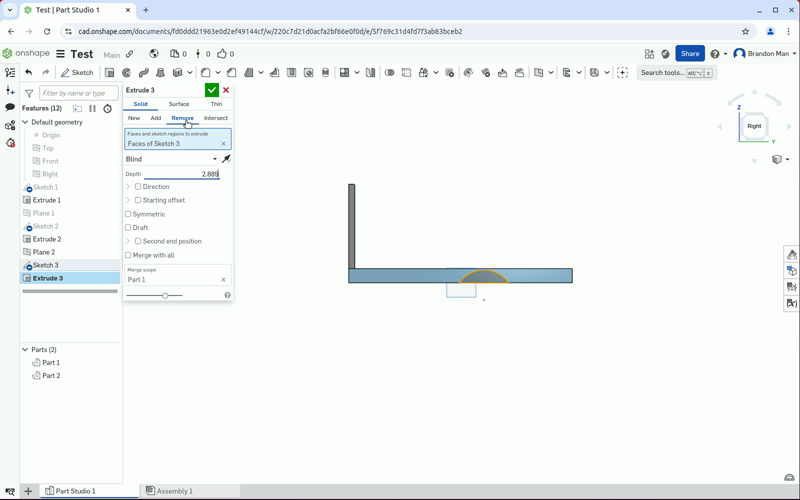
key(tab, 6)
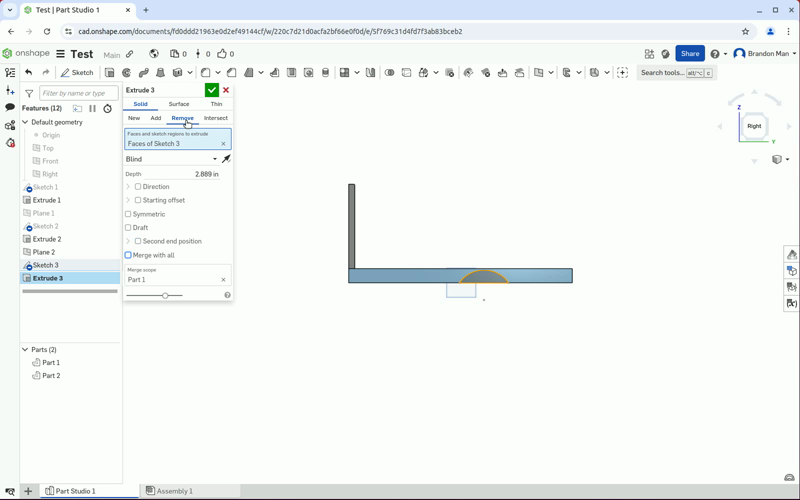
key(space)
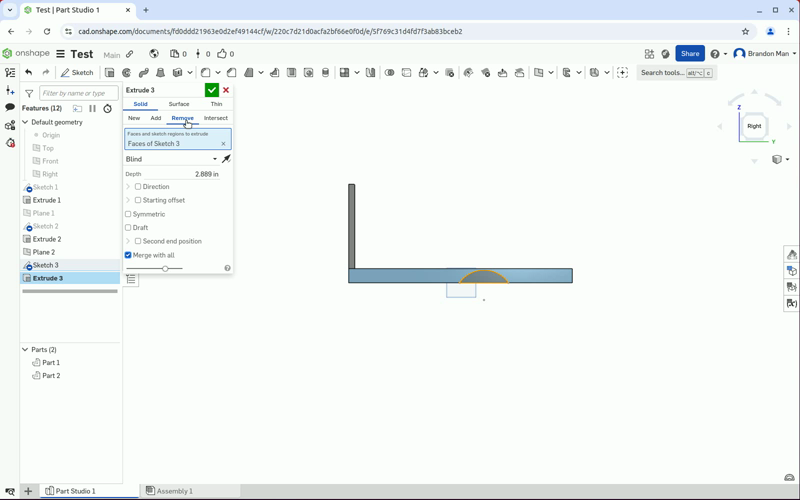
key(enter)
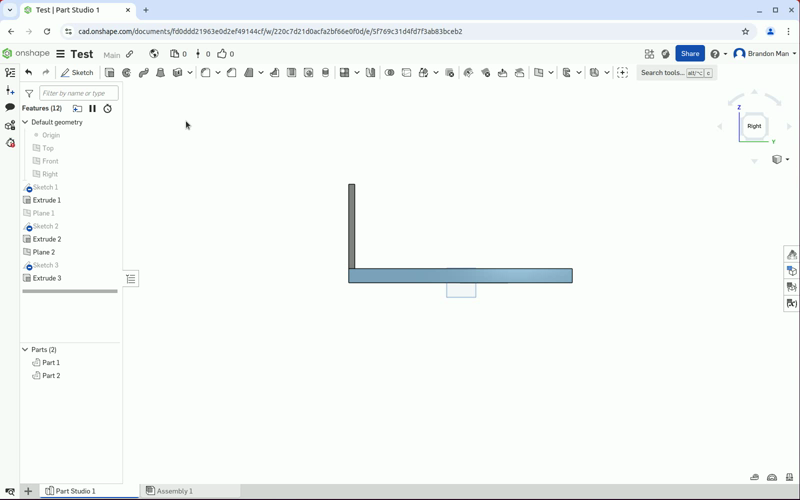
key(shift+h)
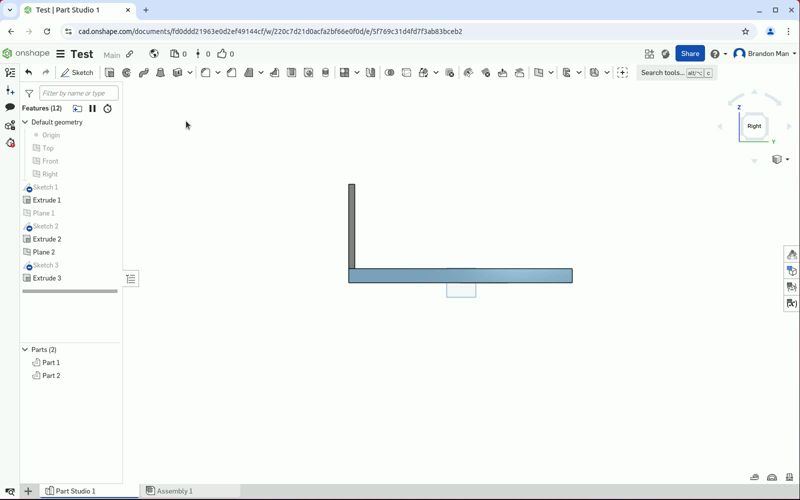
key(shift+h)
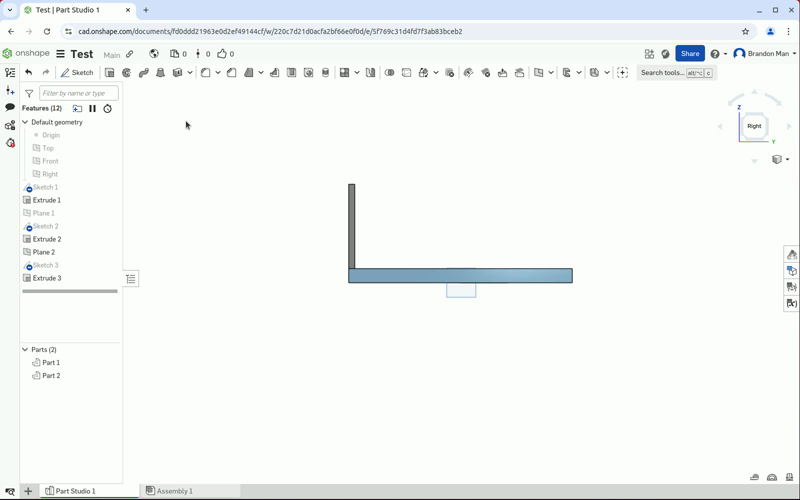
mouse_move(73, 189)
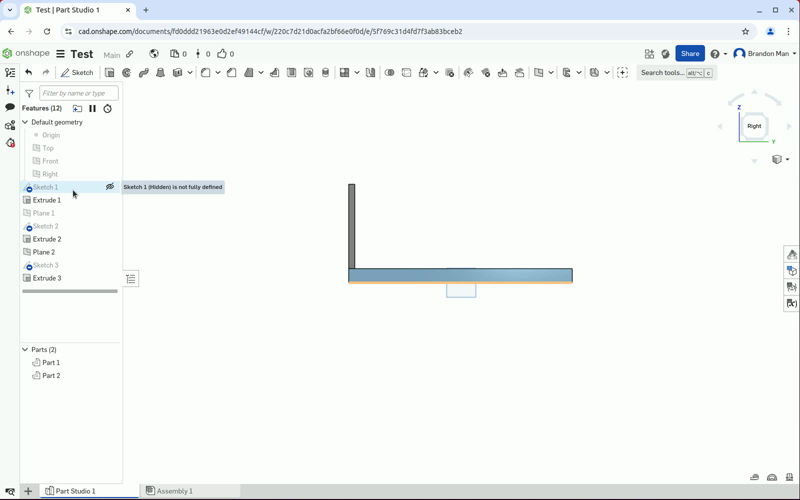
click(73, 189)
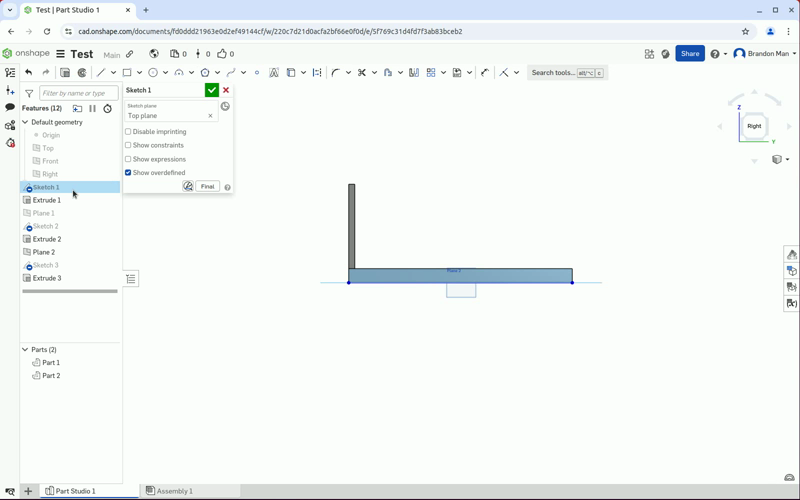
mouse_move(229, 92)
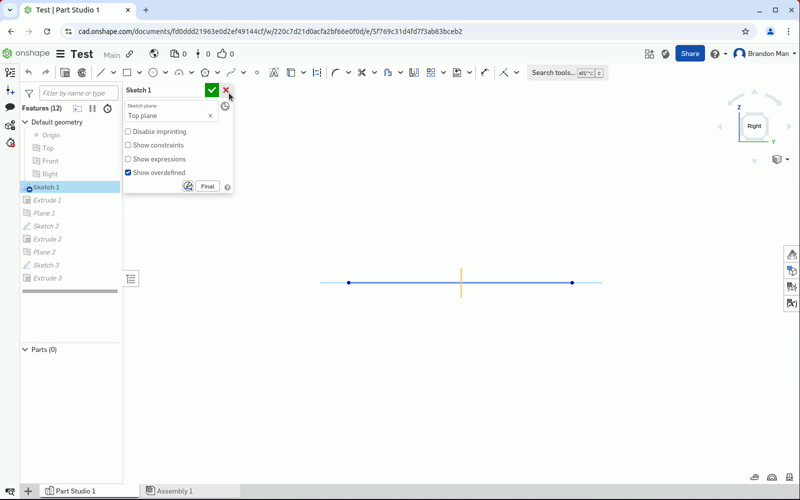
click(229, 92)
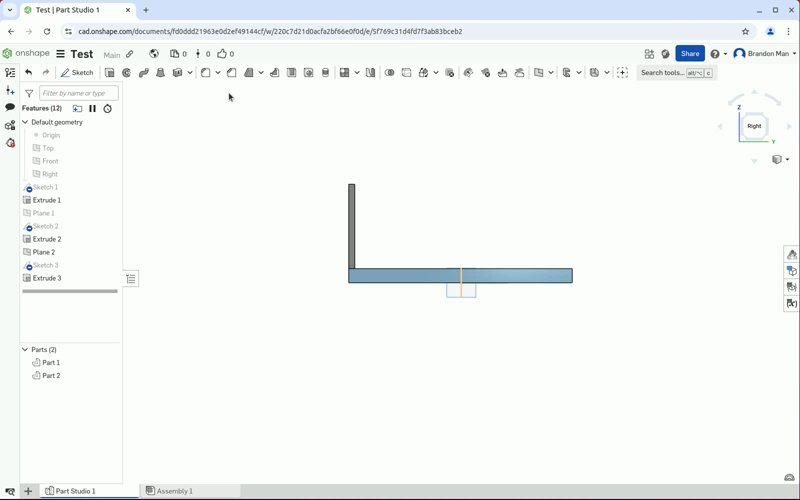
mouse_move(541, 75)
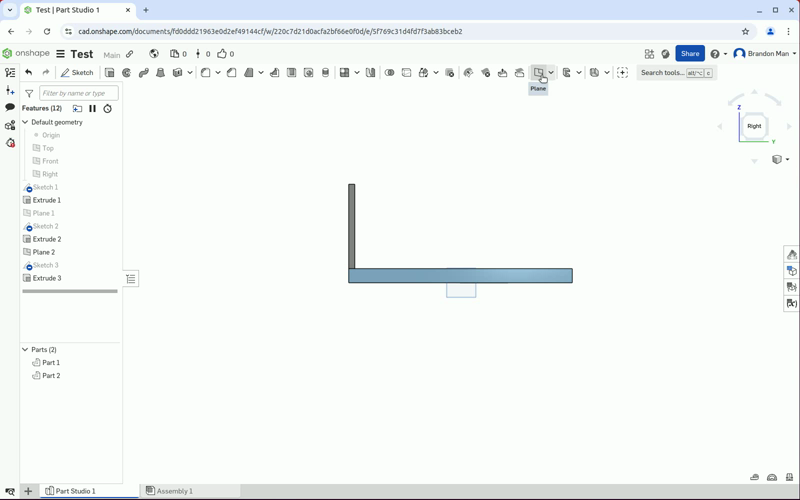
click(541, 75)
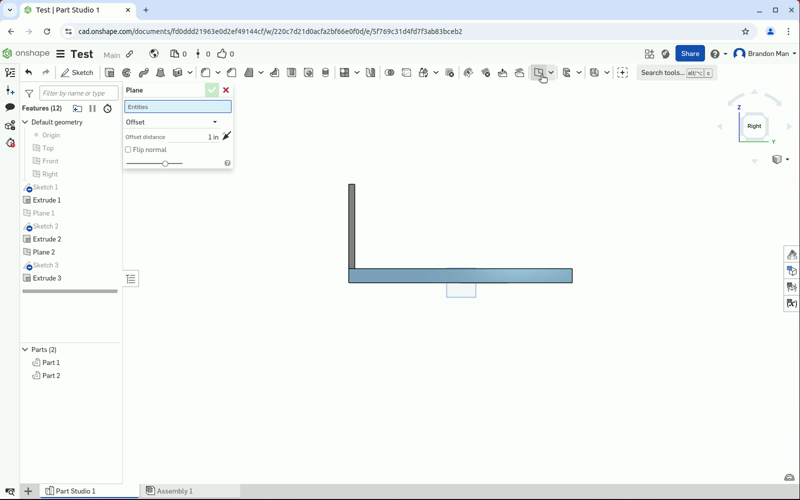
mouse_move(73, 176)
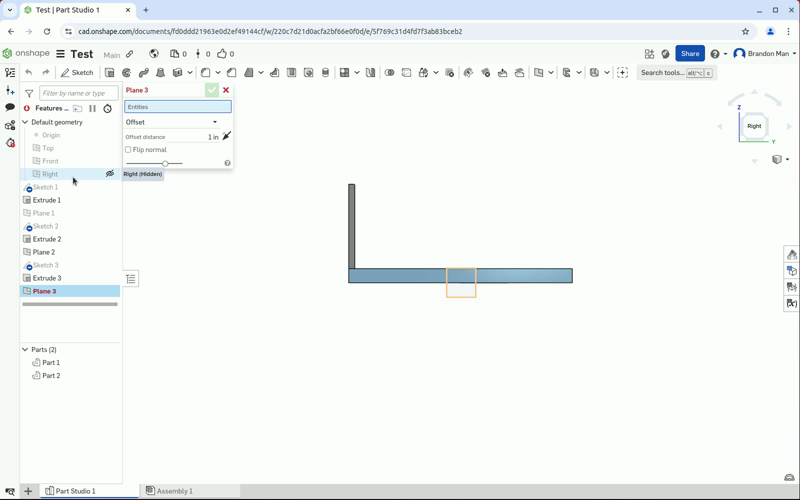
click(73, 176)
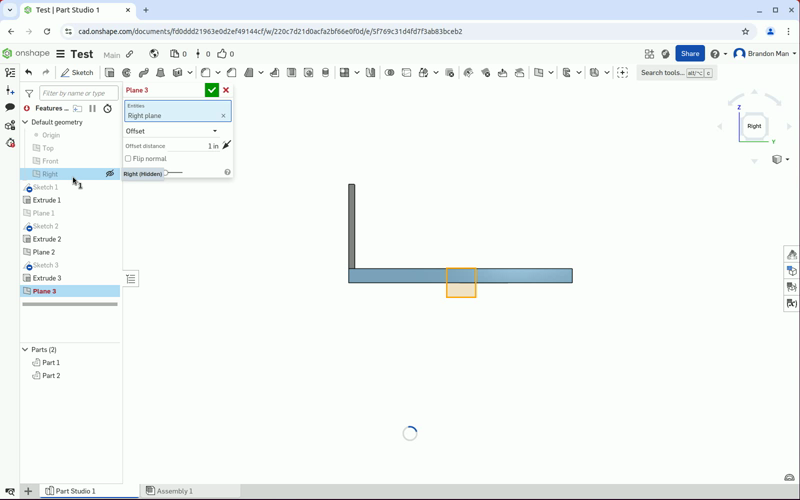
key(tab, 2)
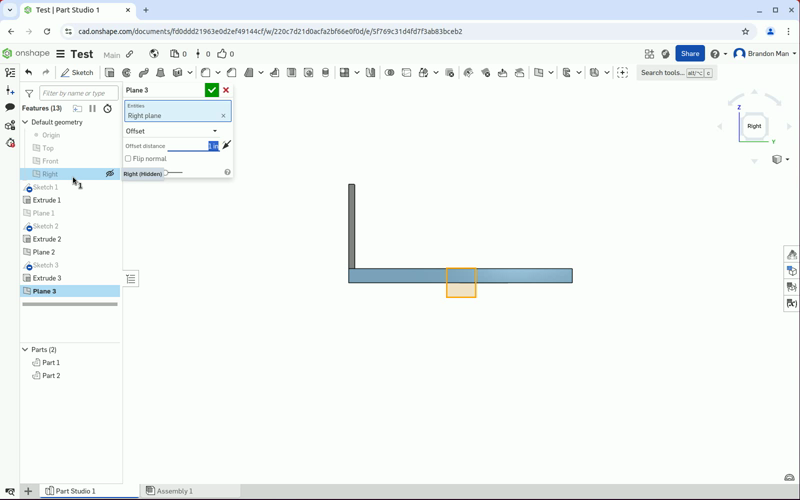
text(11.554)
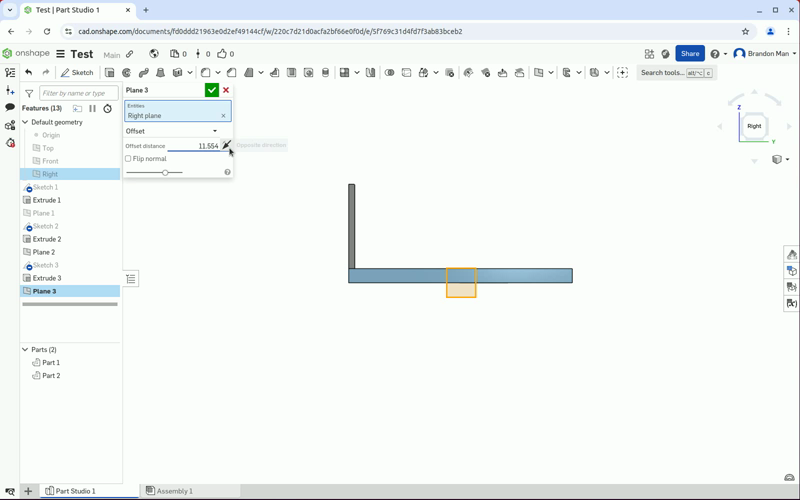
mouse_move(229, 147)
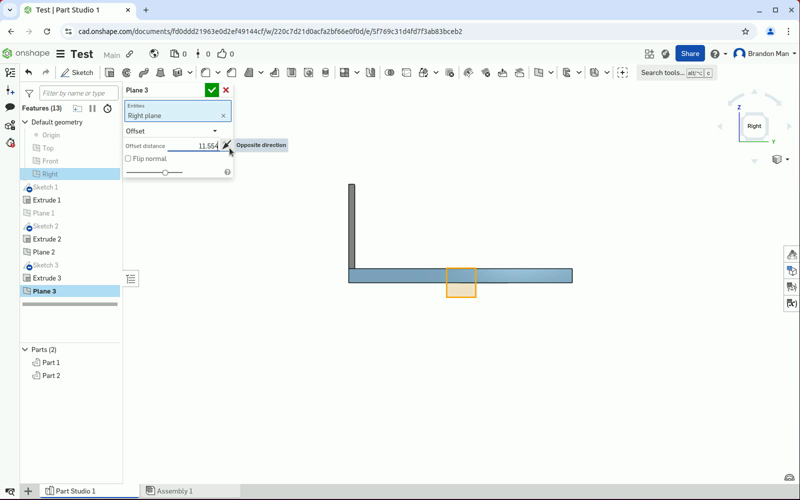
click(229, 147)
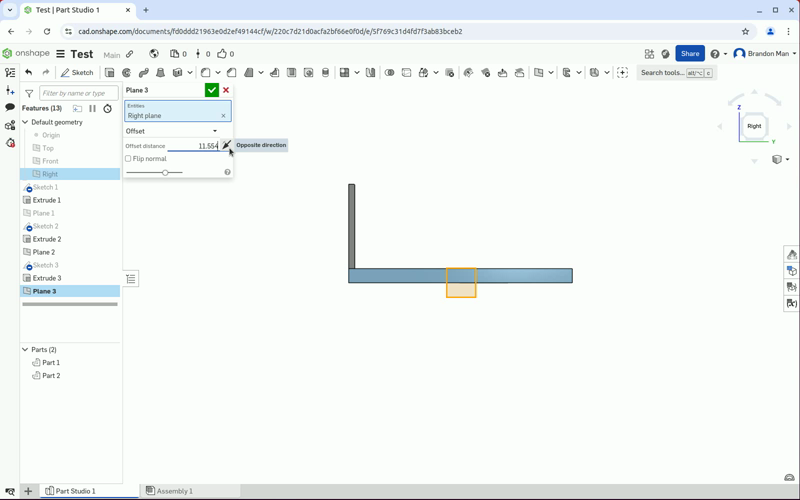
key(enter, 2)
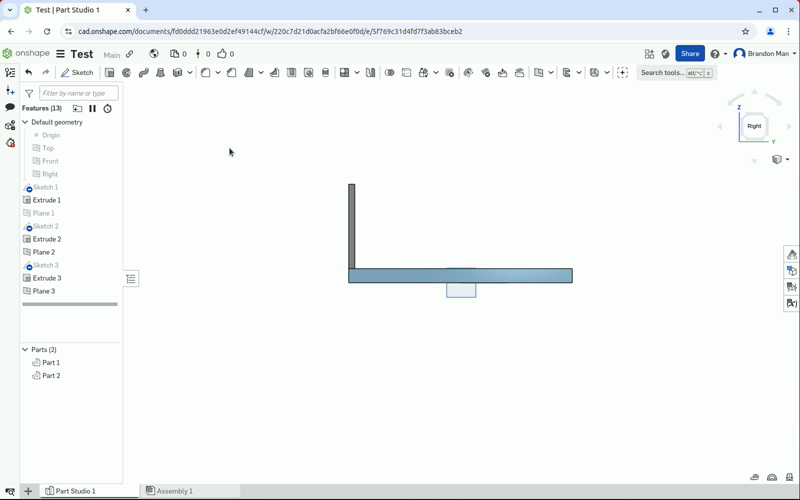
key(shift+s)
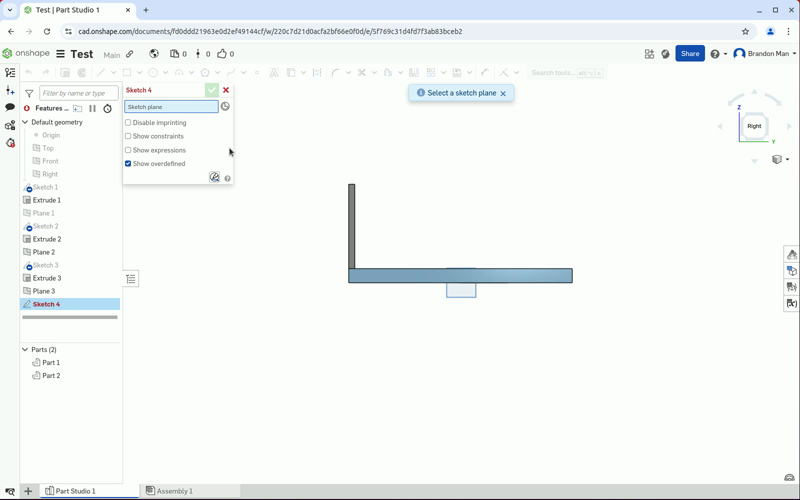
mouse_move(73, 293)
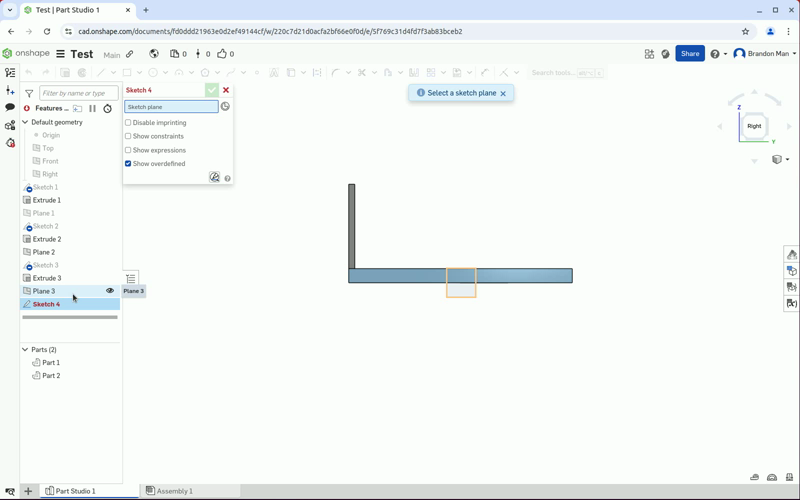
click(73, 293)
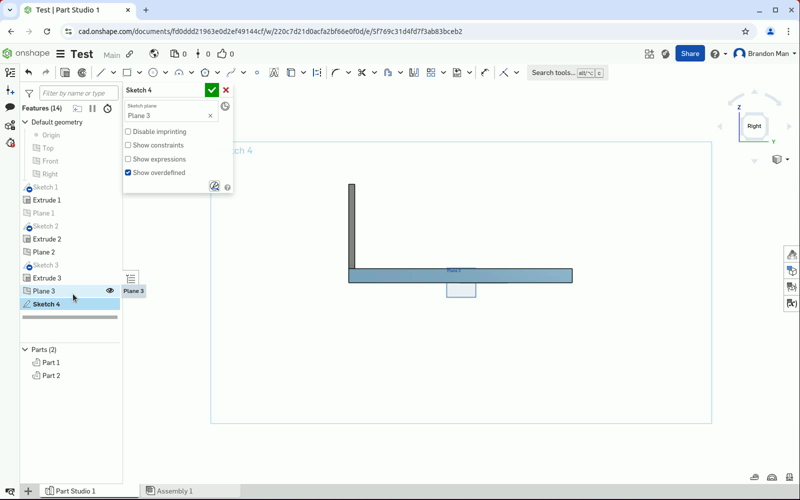
mouse_move(73, 352)
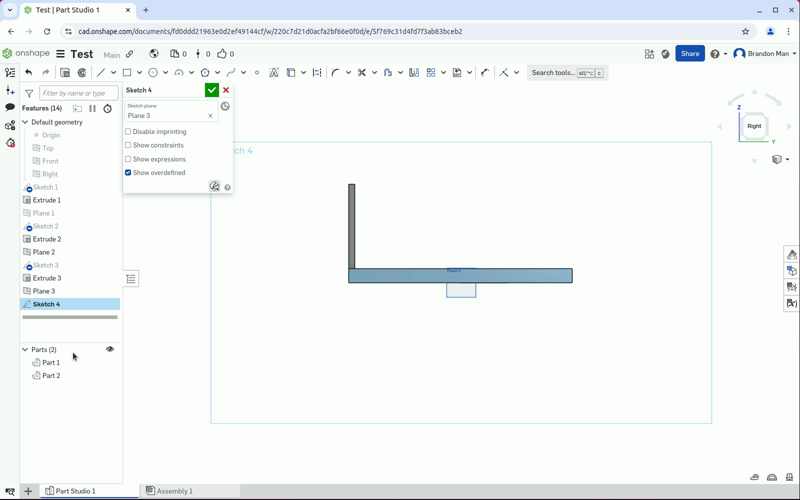
key(y)
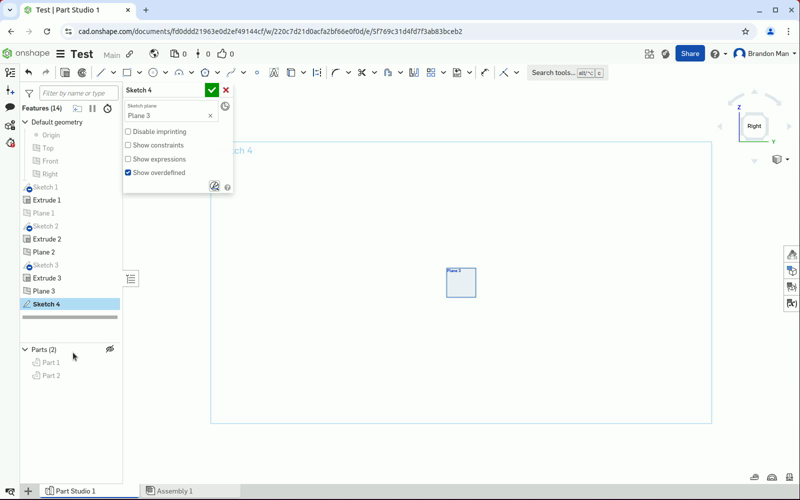
key(l)
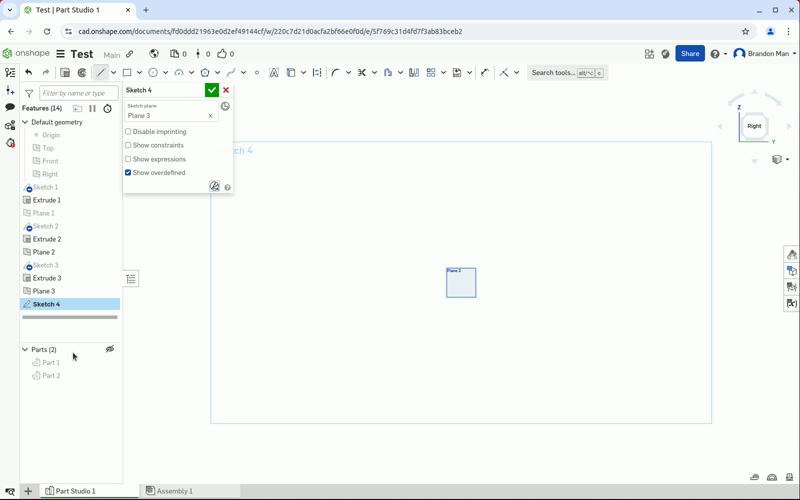
key_down(shift)
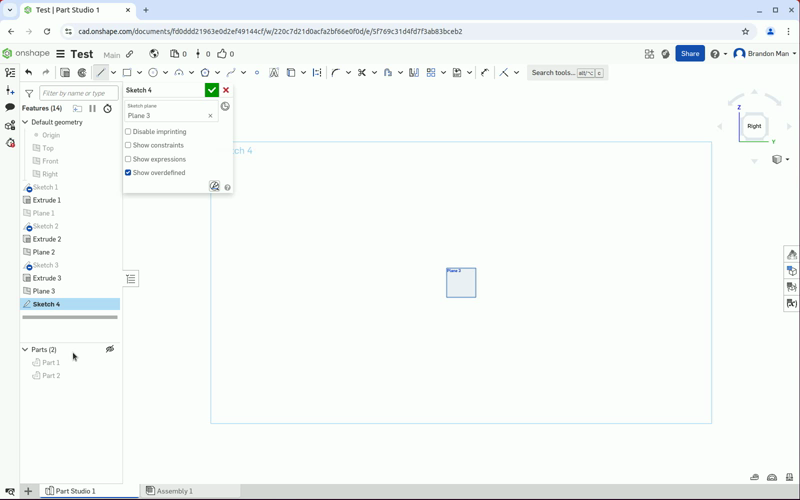
mouse_move(413, 282)
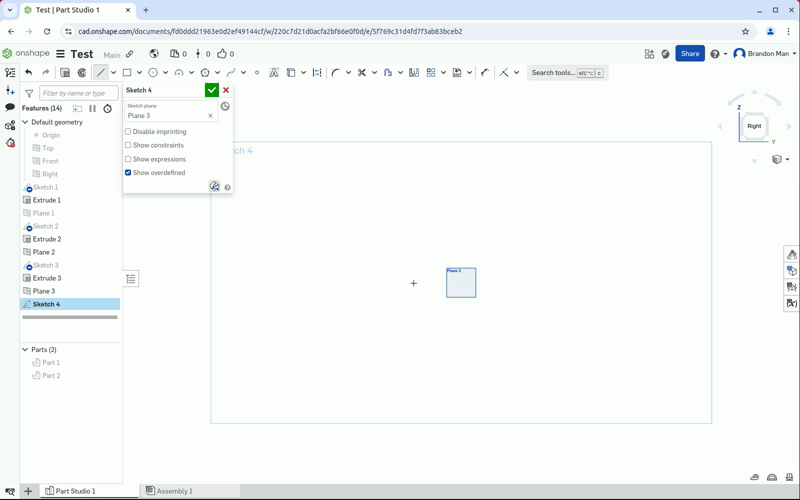
click(413, 282)
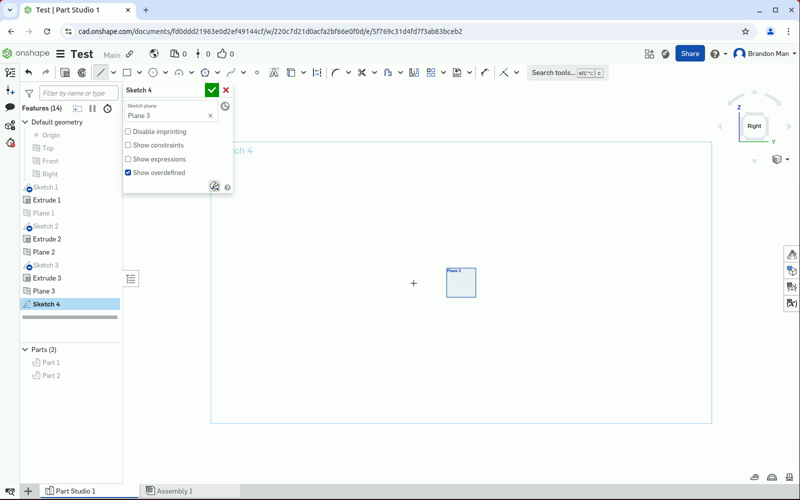
key_up(shift)
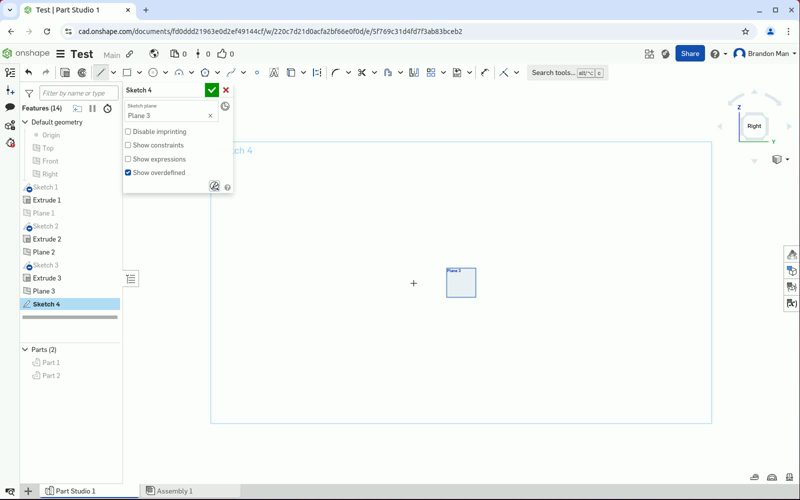
key_down(shift)
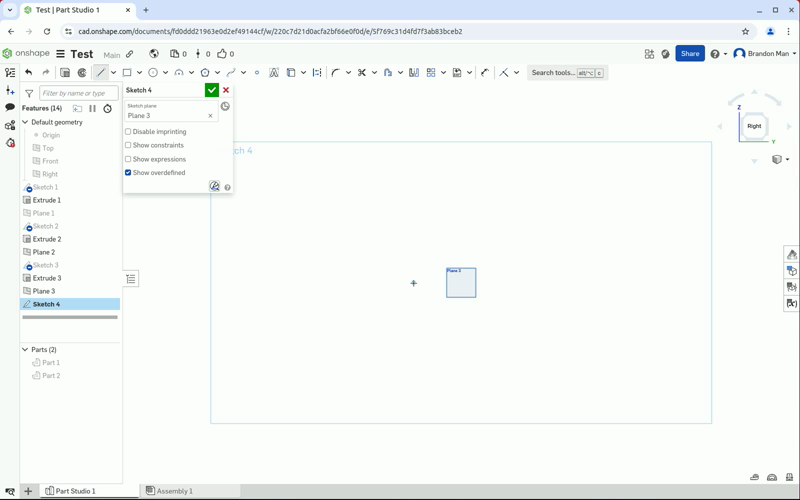
mouse_move(444, 282)
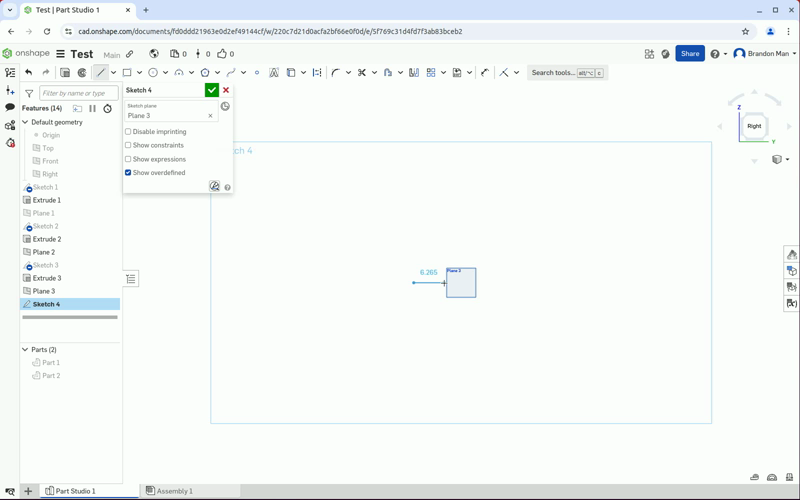
mouse_move(462, 282)
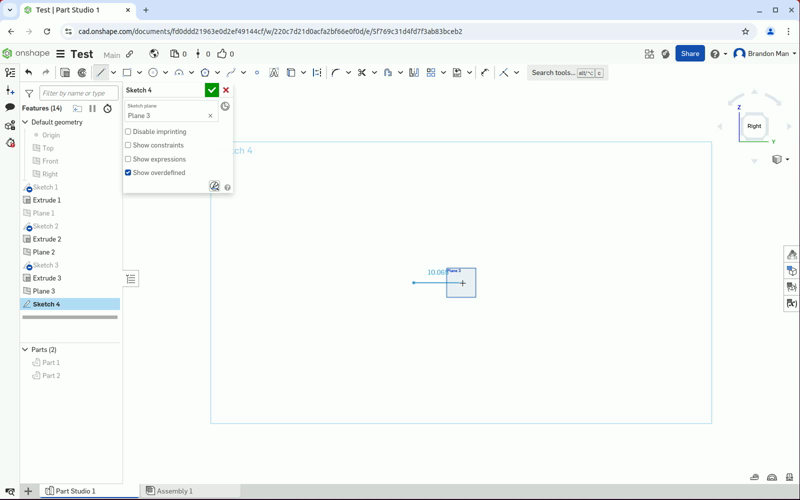
click(462, 282)
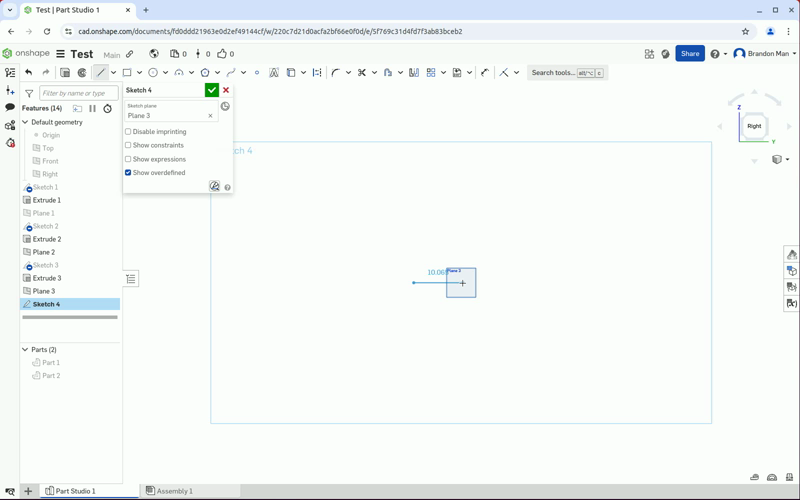
key_up(shift)
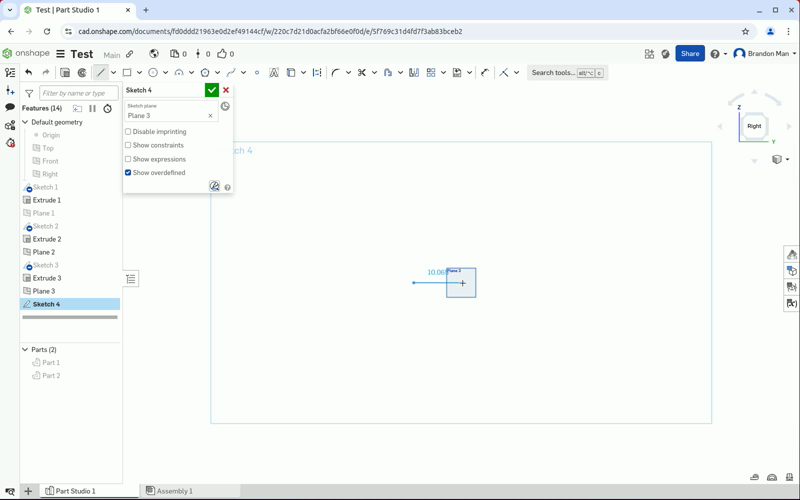
key(esc)
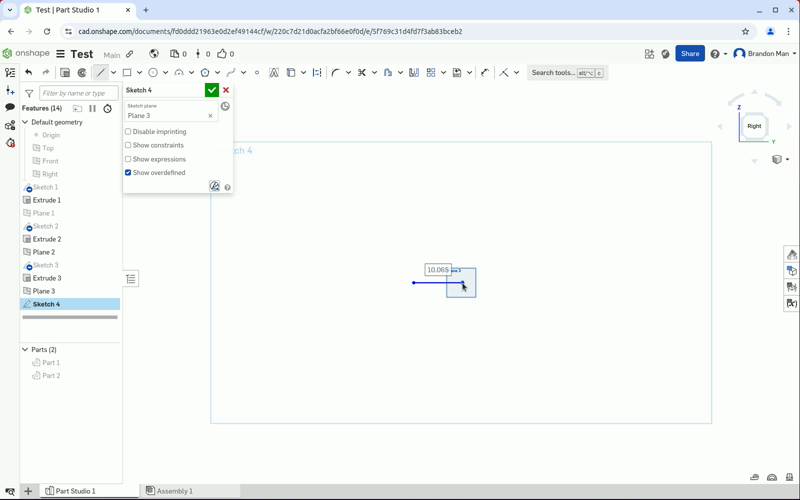
key(a)
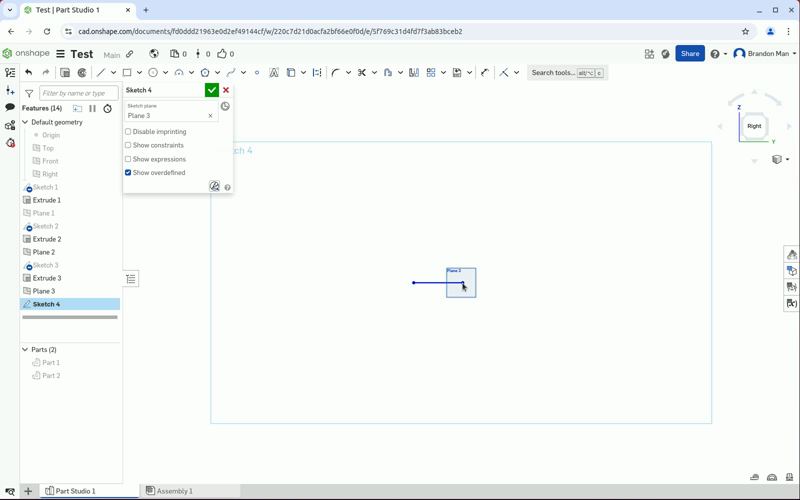
mouse_move(462, 282)
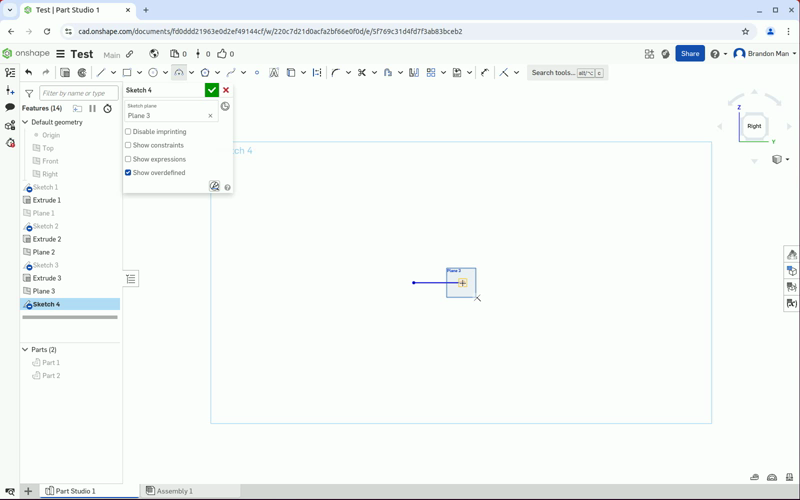
click(462, 282)
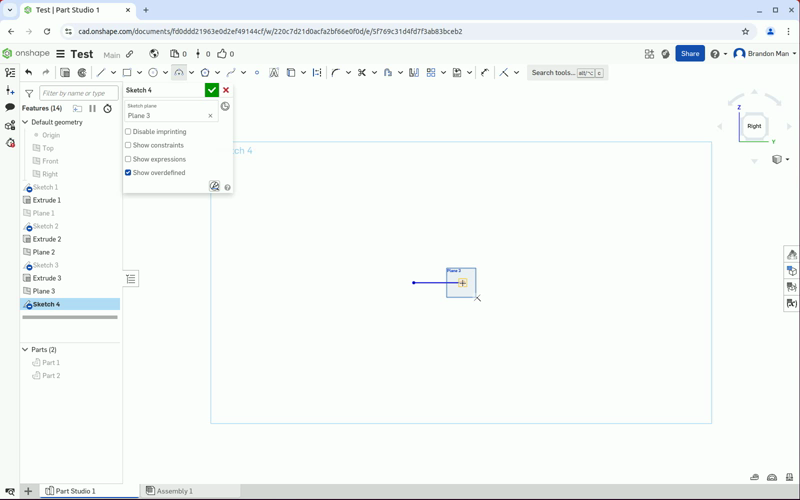
mouse_move(413, 282)
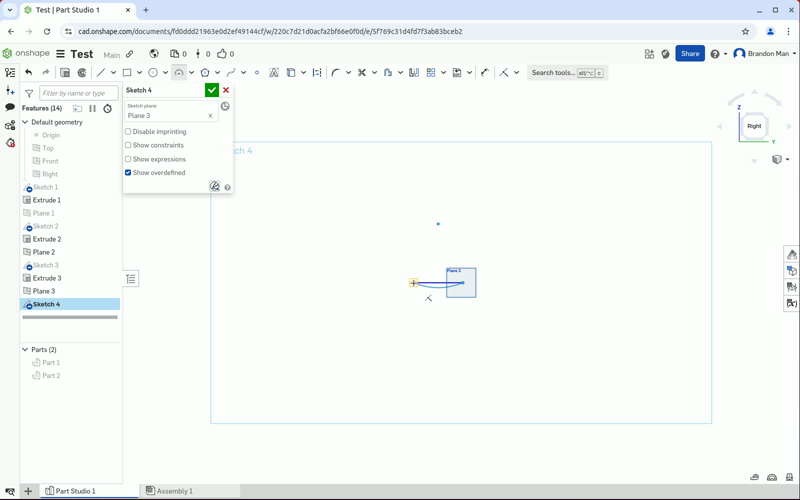
click(413, 282)
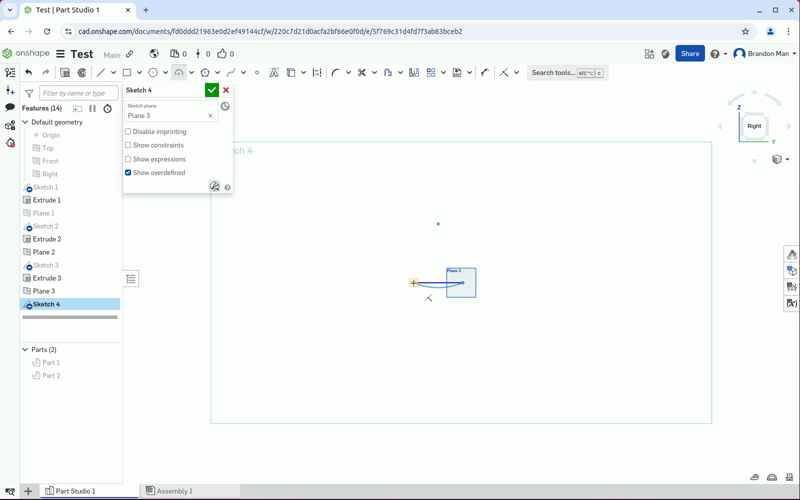
key_down(shift)
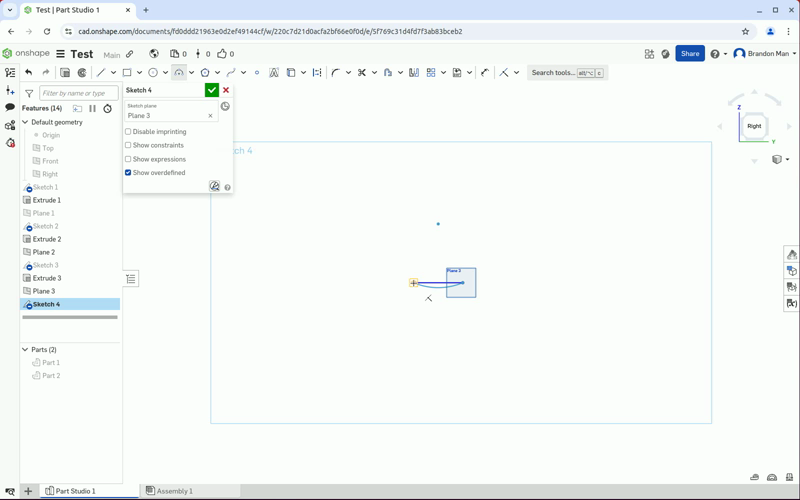
mouse_move(438, 270)
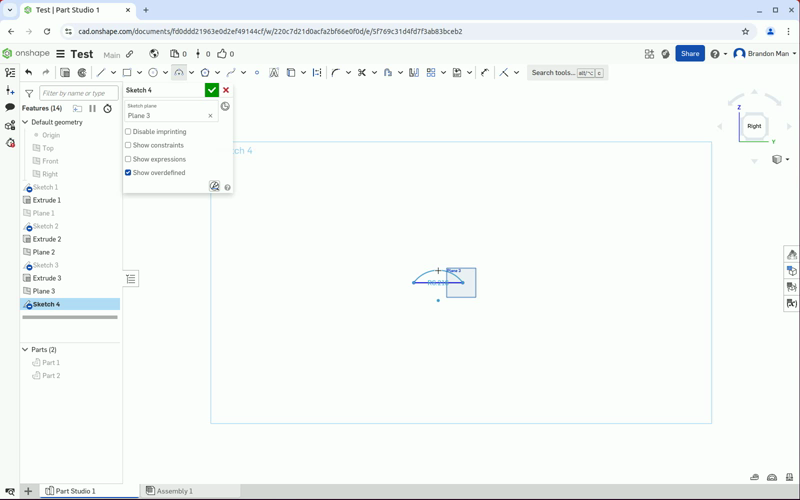
click(438, 270)
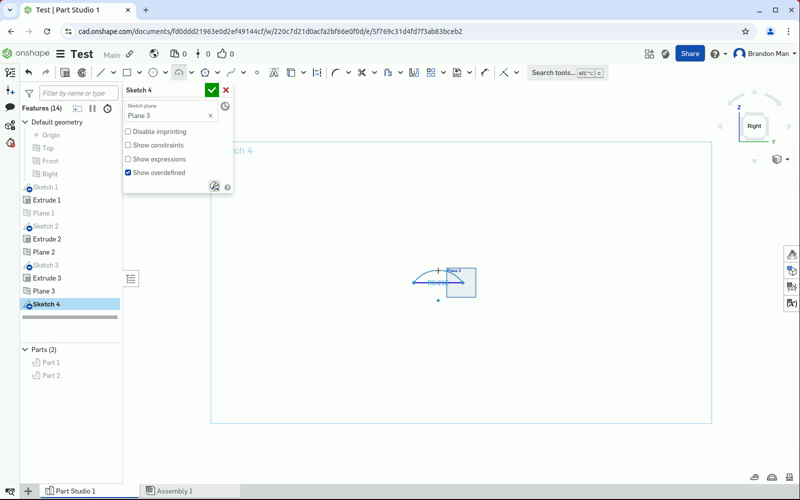
key_up(shift)
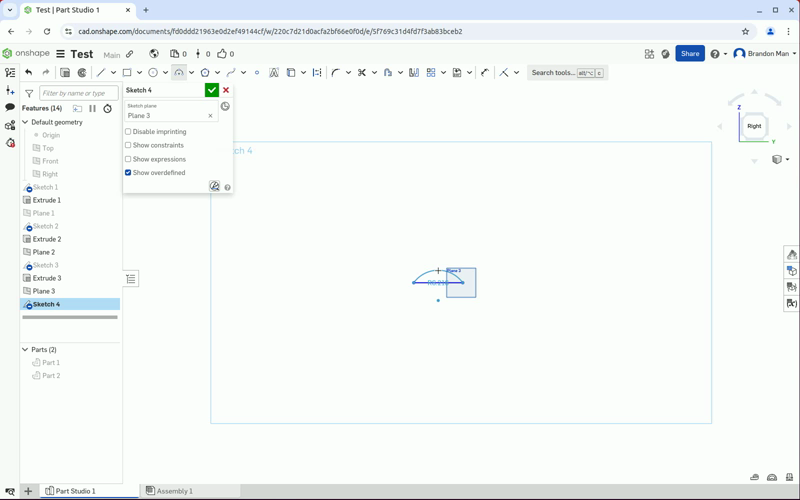
key(esc)
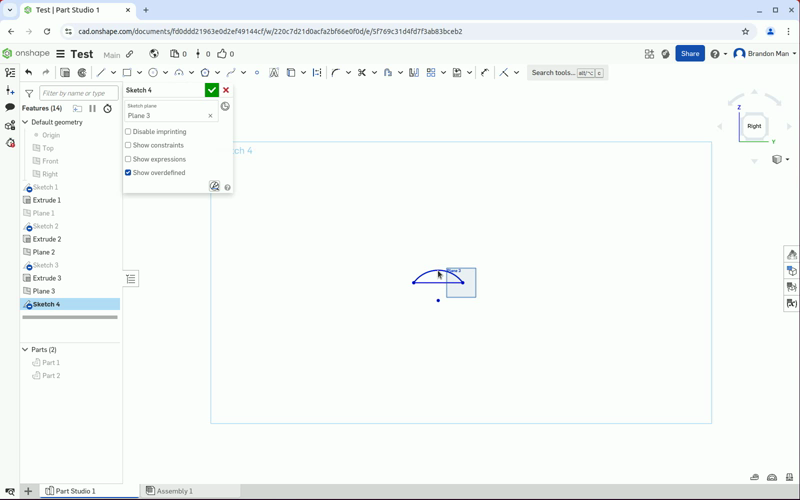
mouse_move(437, 282)
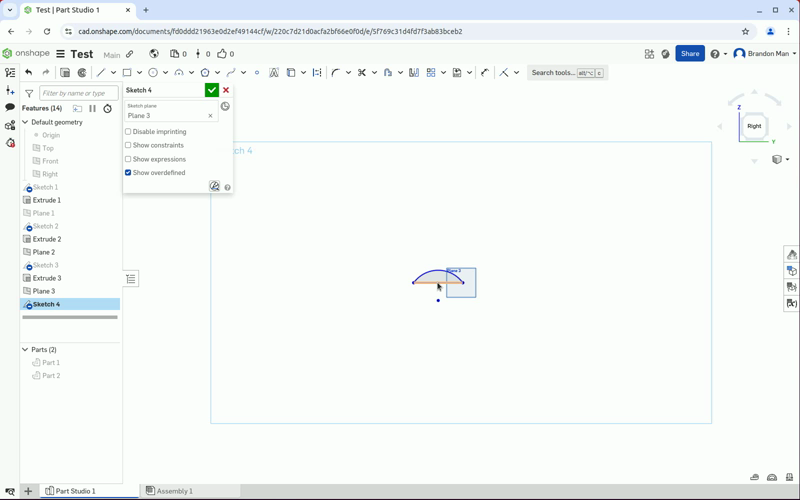
scroll(6)
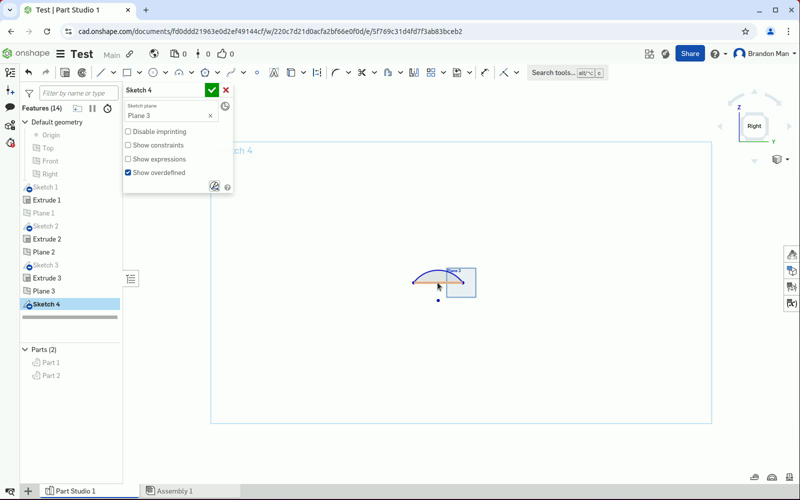
scroll(6)
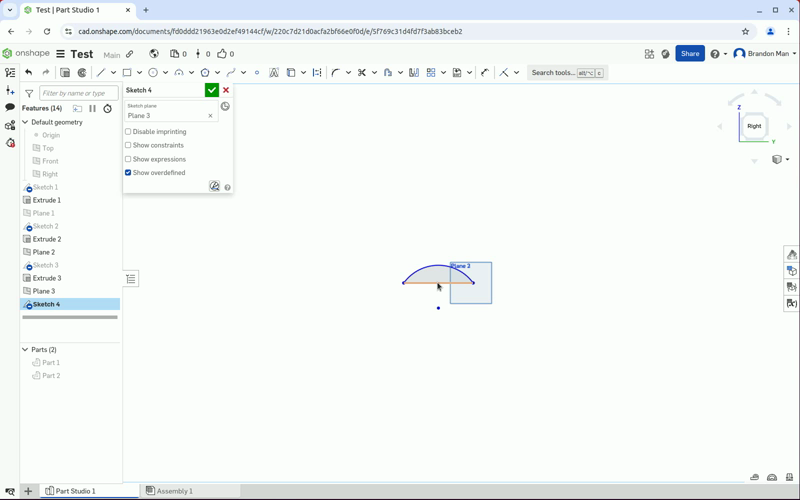
scroll(6)
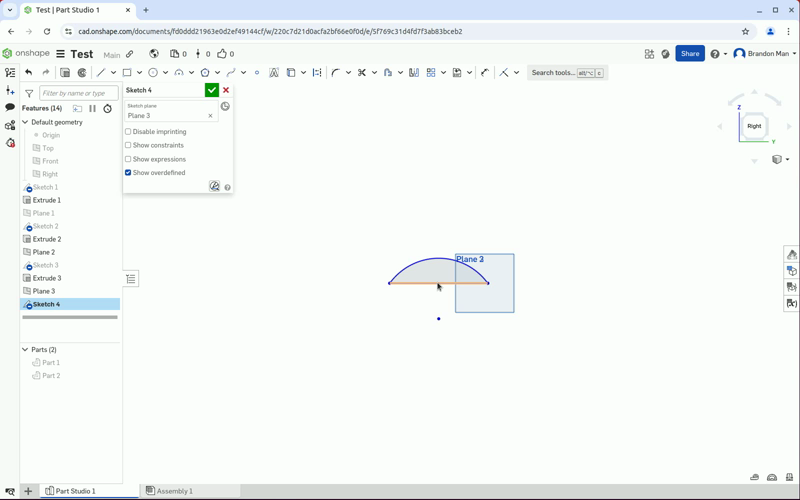
scroll(6)
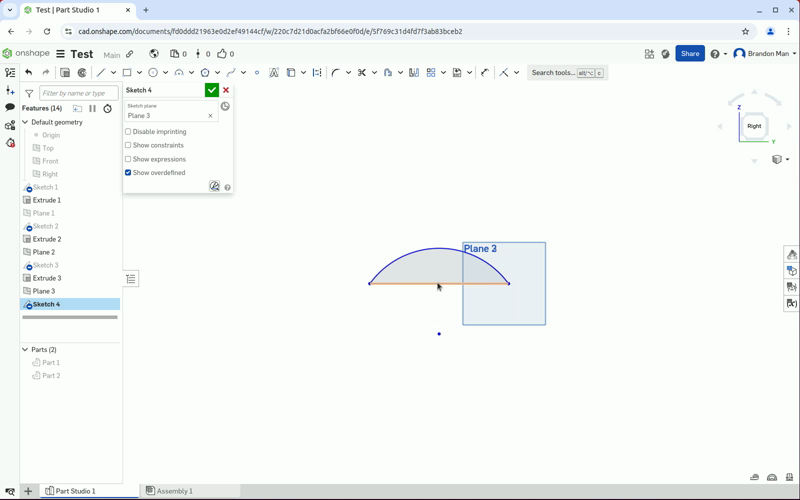
scroll(6)
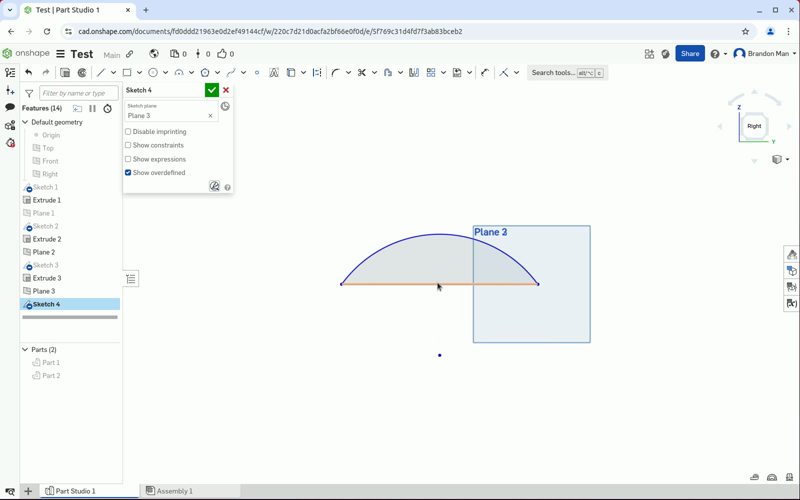
scroll(6)
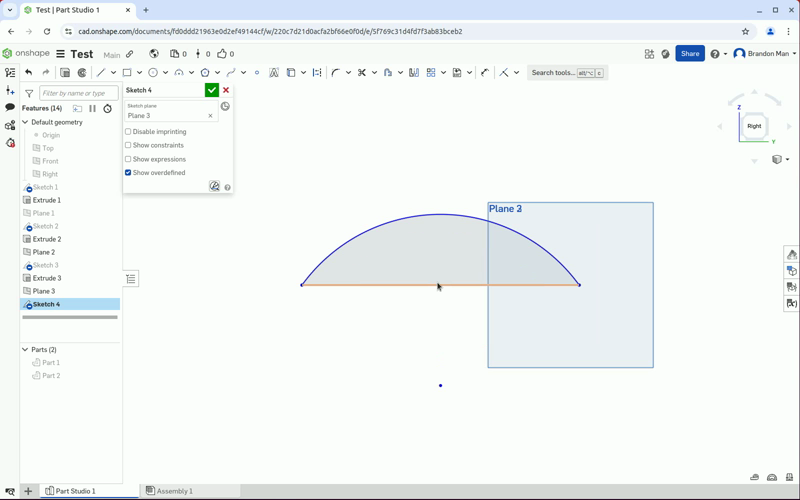
scroll(6)
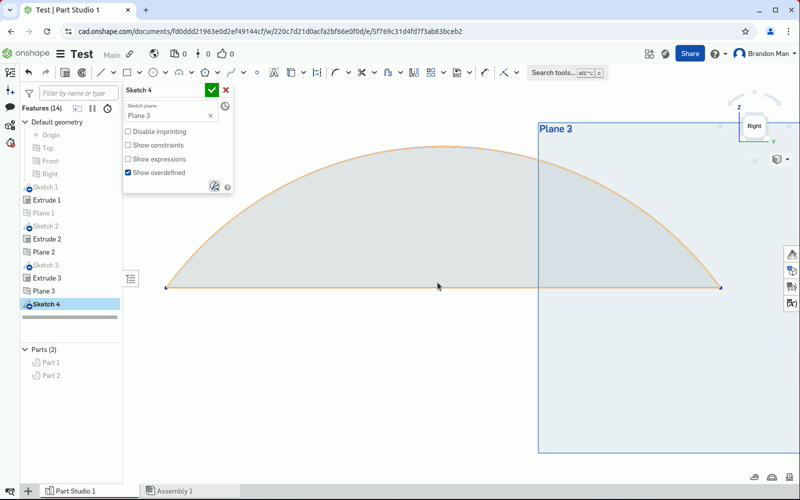
click(437, 282)
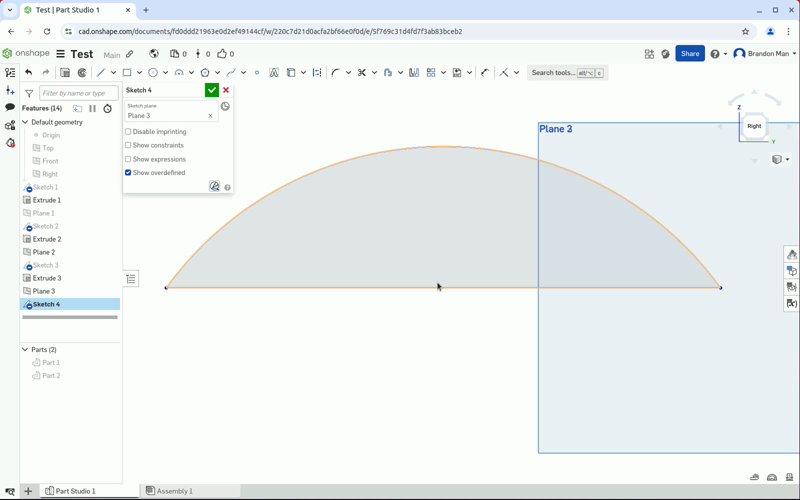
scroll(-6)
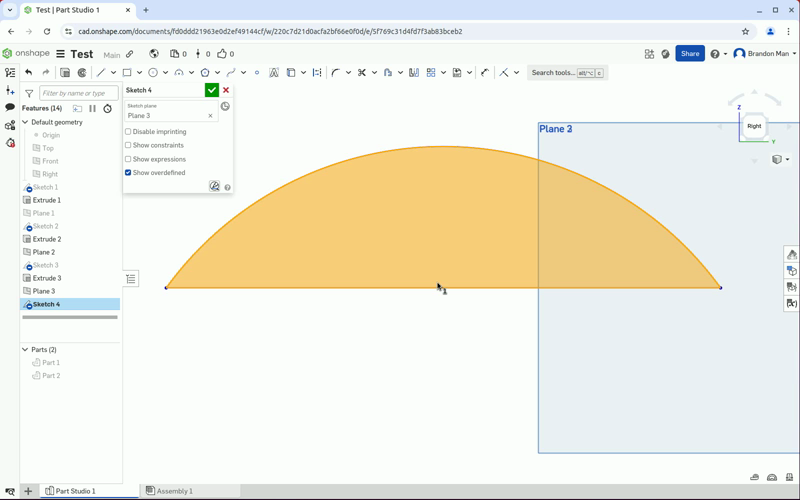
scroll(-6)
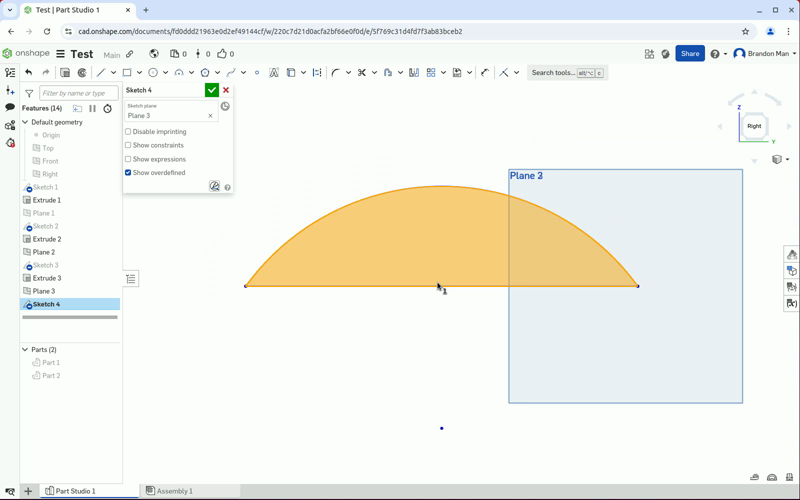
scroll(-6)
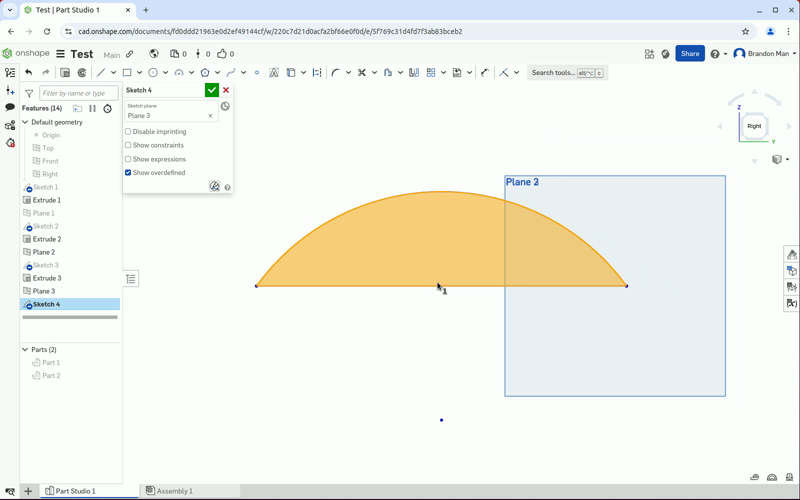
scroll(-6)
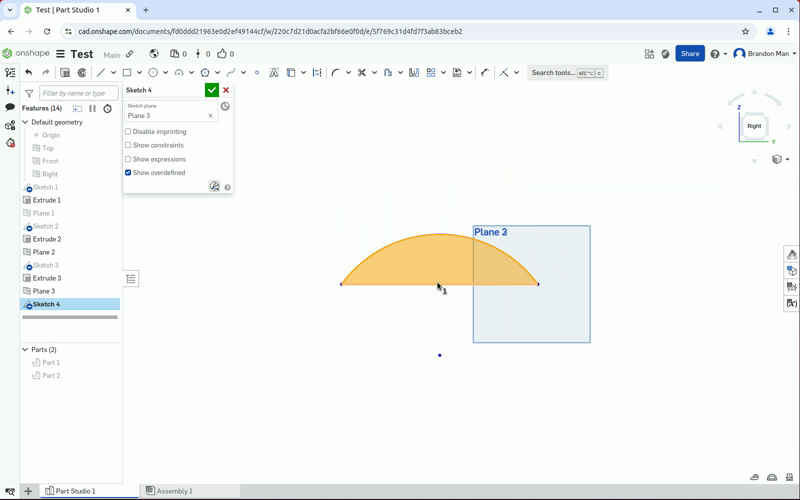
scroll(-6)
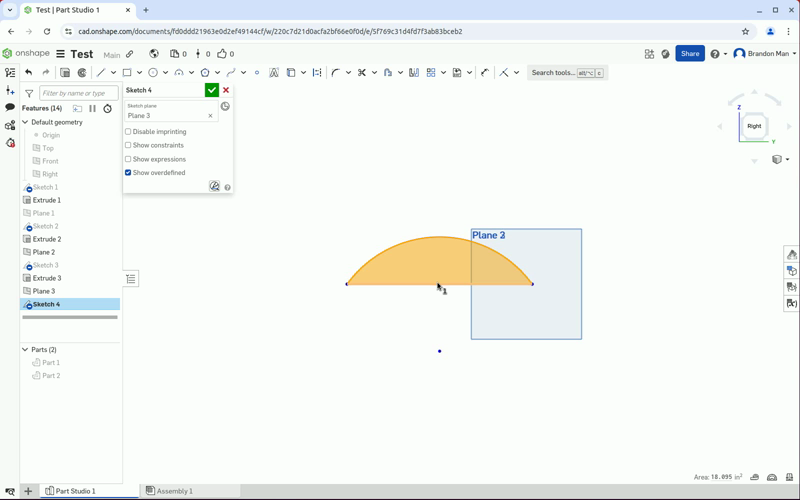
scroll(-6)
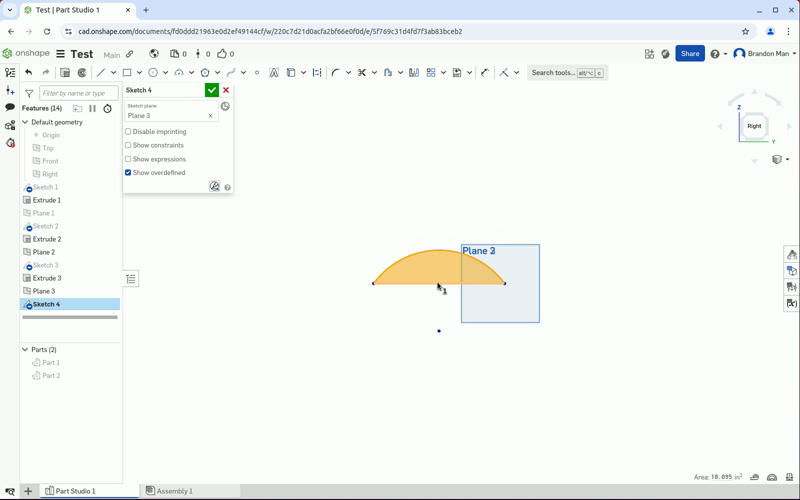
scroll(-6)
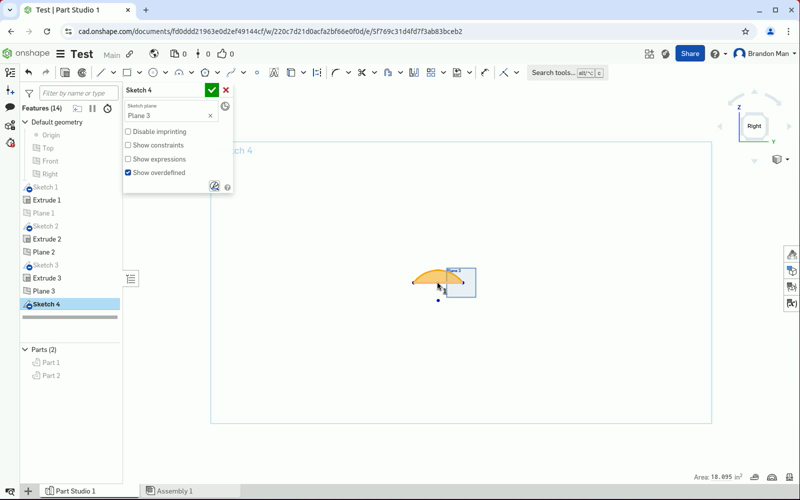
mouse_move(73, 352)
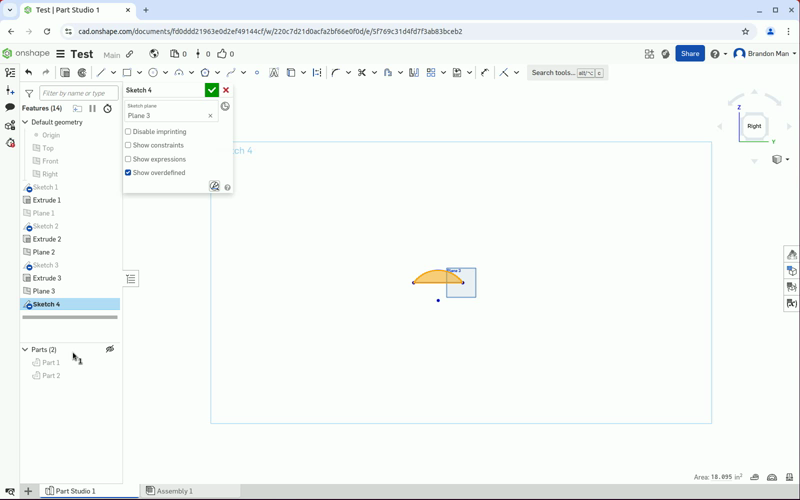
key(shift+y)
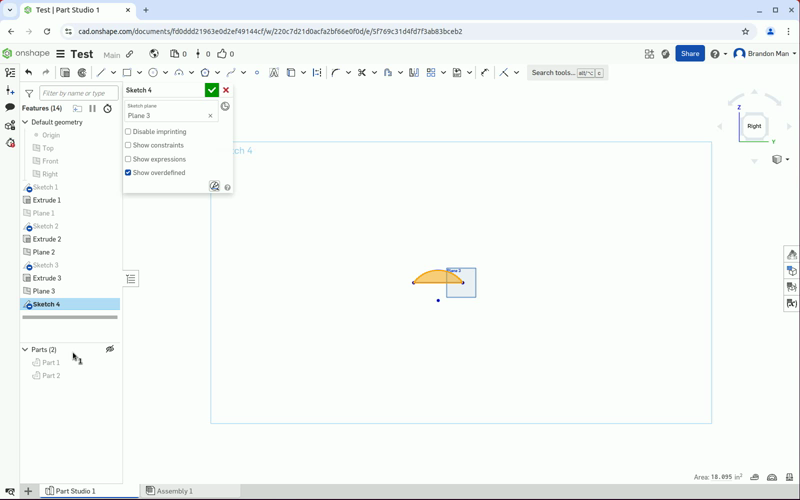
key(shift+e)
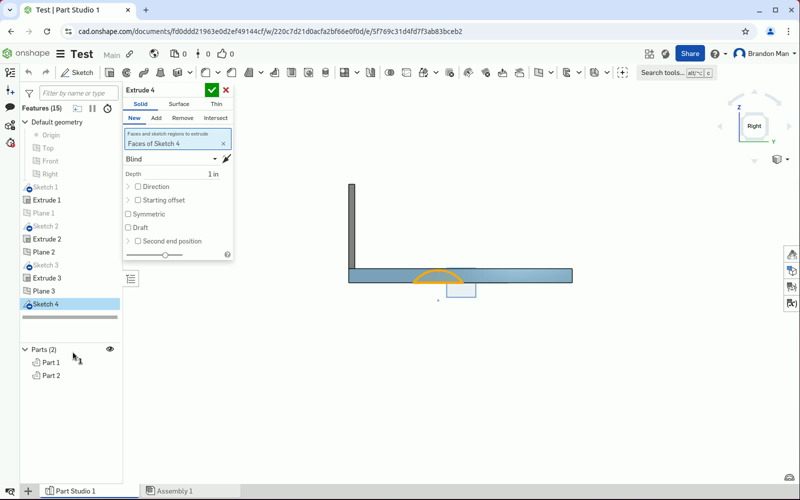
mouse_move(143, 106)
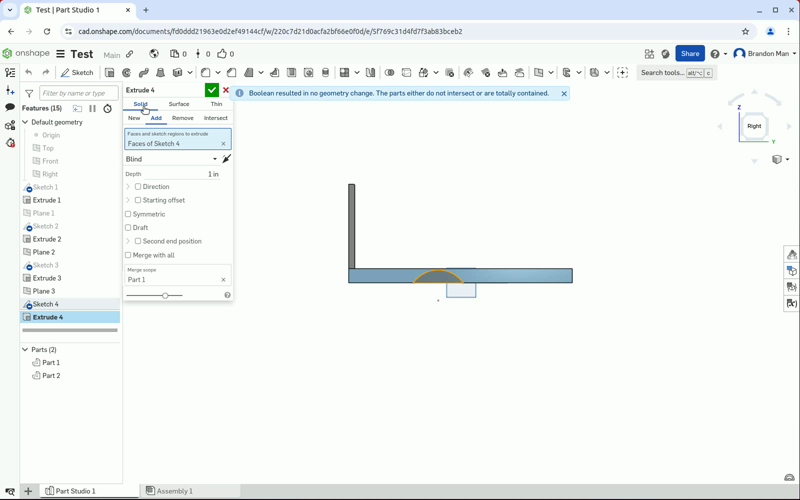
click(143, 106)
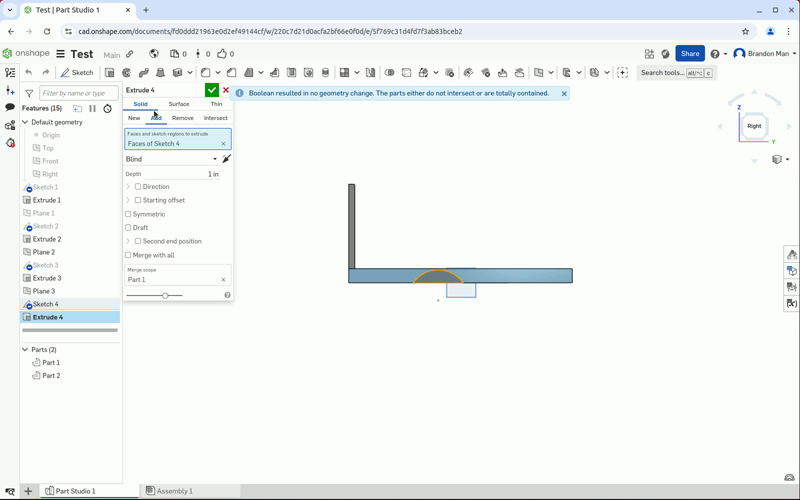
mouse_move(186, 120)
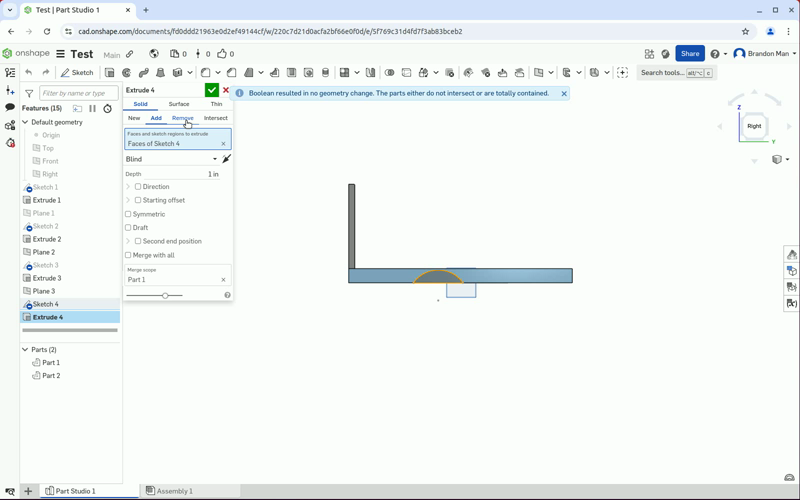
click(186, 120)
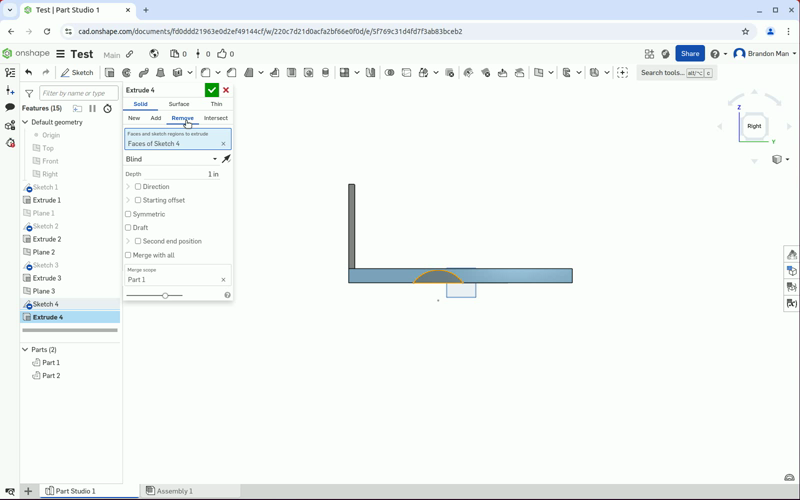
key(tab, 4)
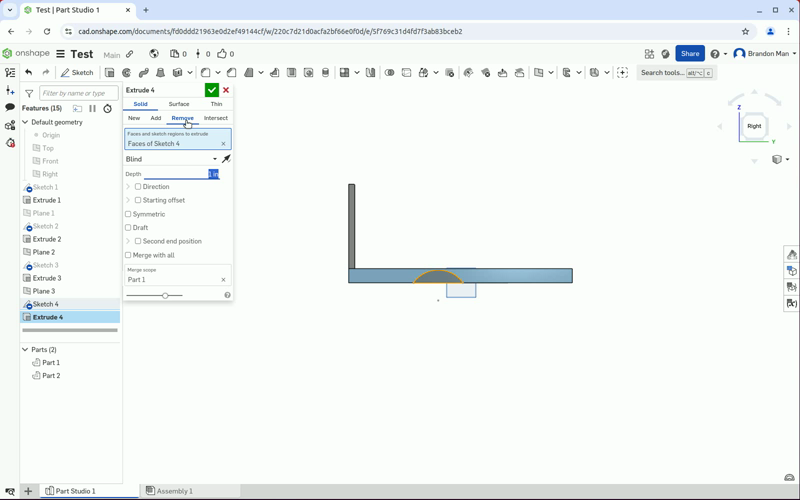
text(2.889)
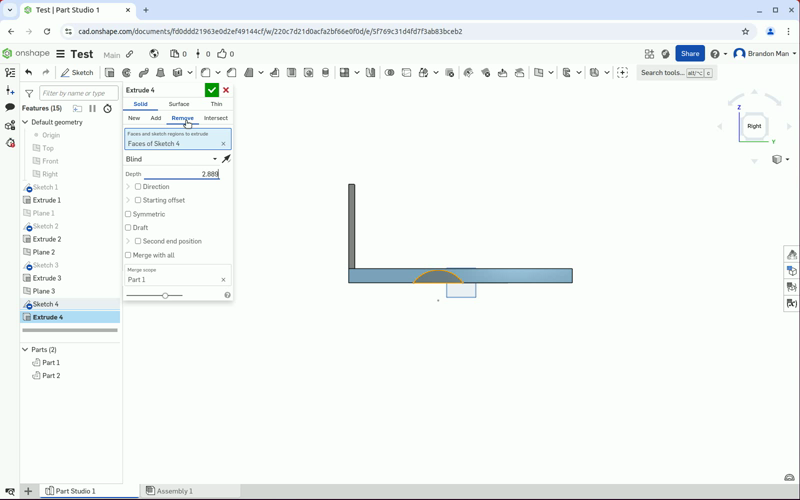
key(tab, 6)
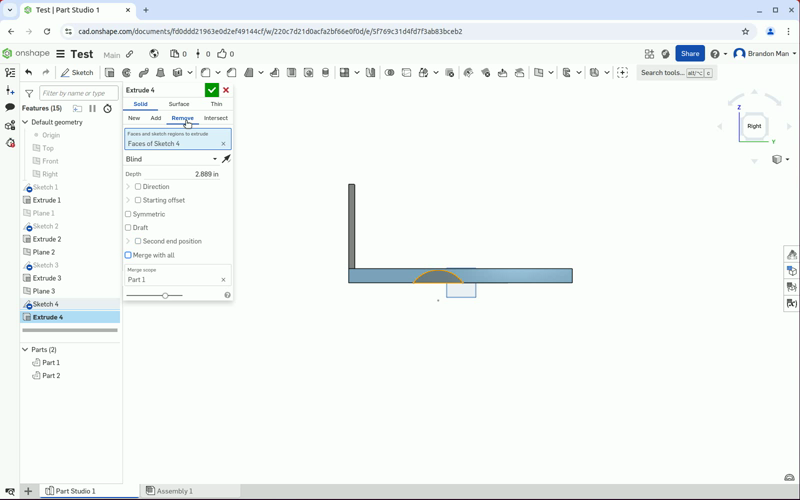
key(space)
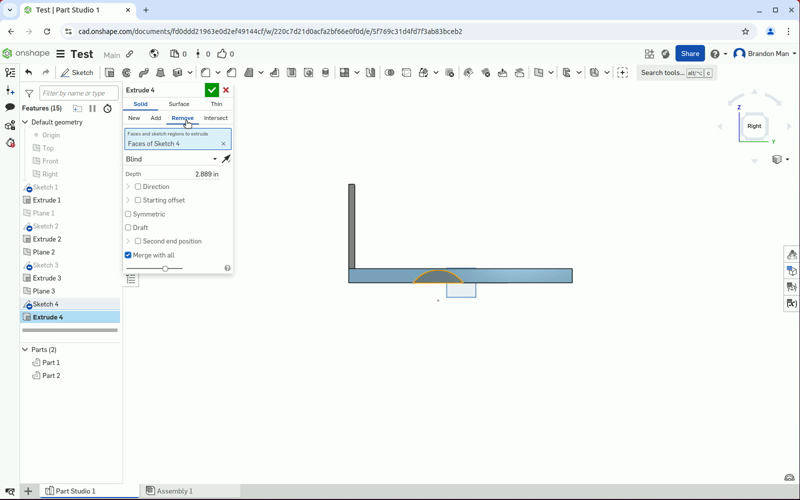
key(enter)
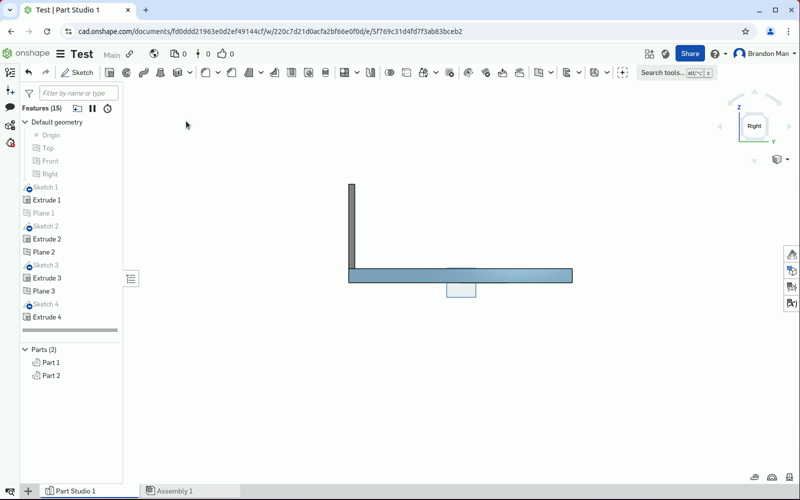
key(shift+h)
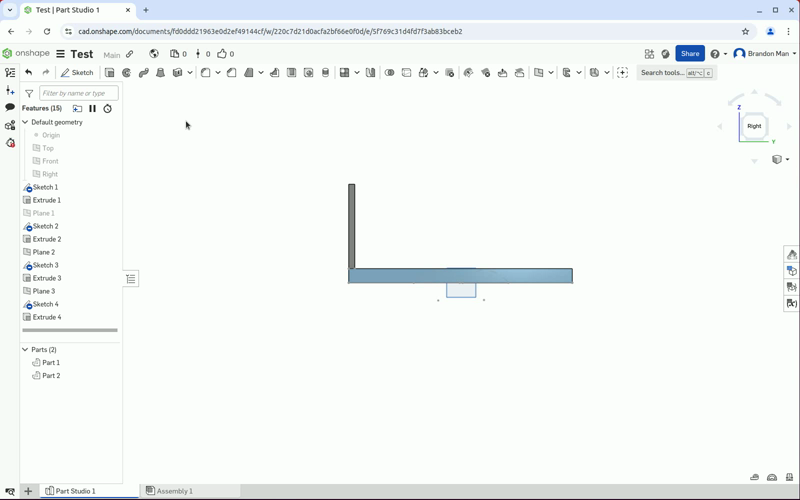
key(shift+h)
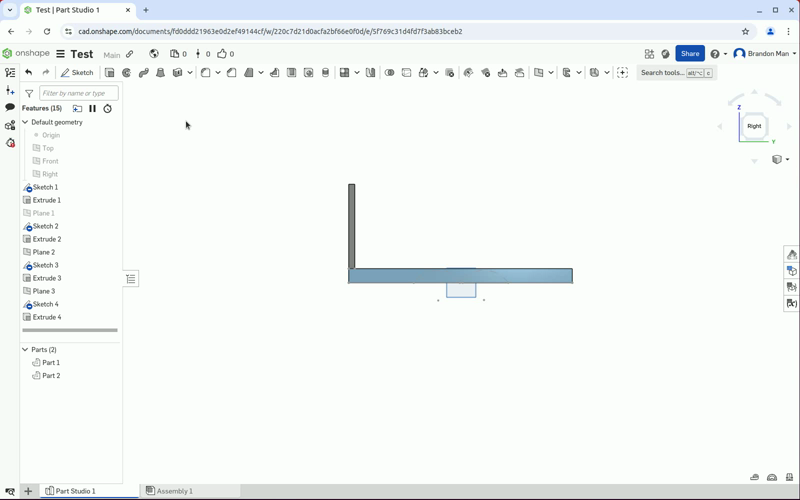
key(shift+7)
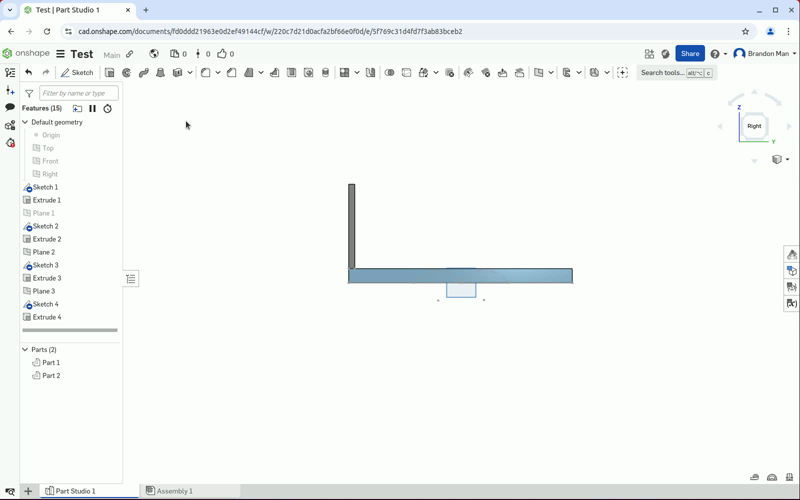
key(right, 2)
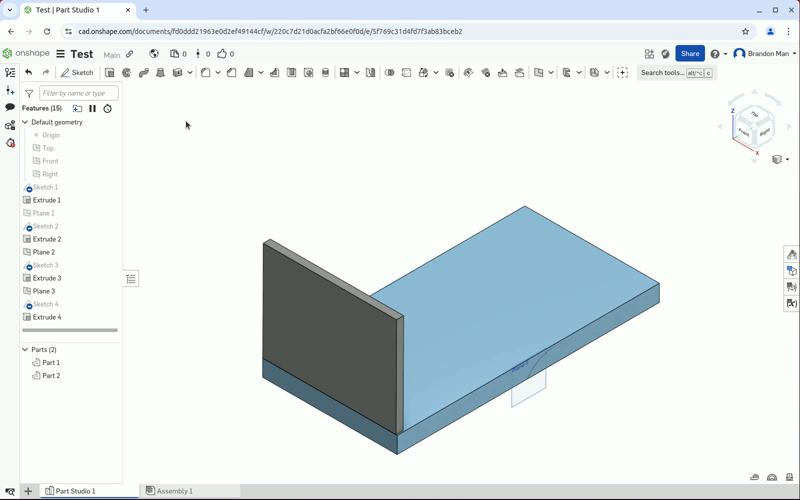
key(down, 2)
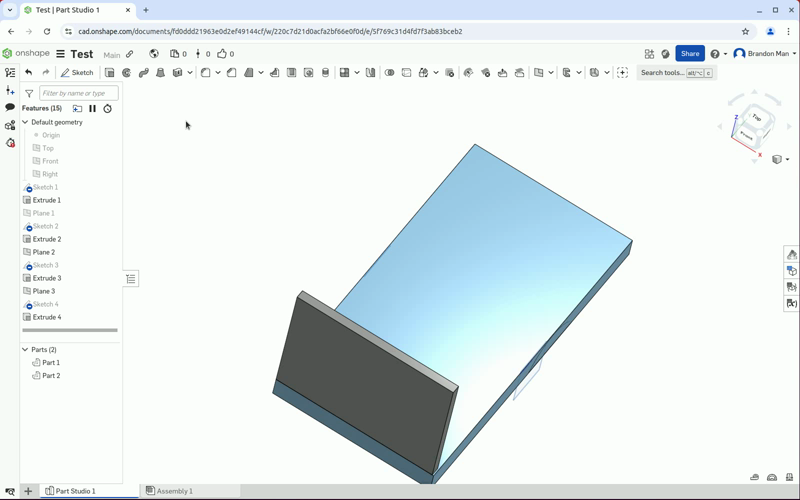
key(up, 2)
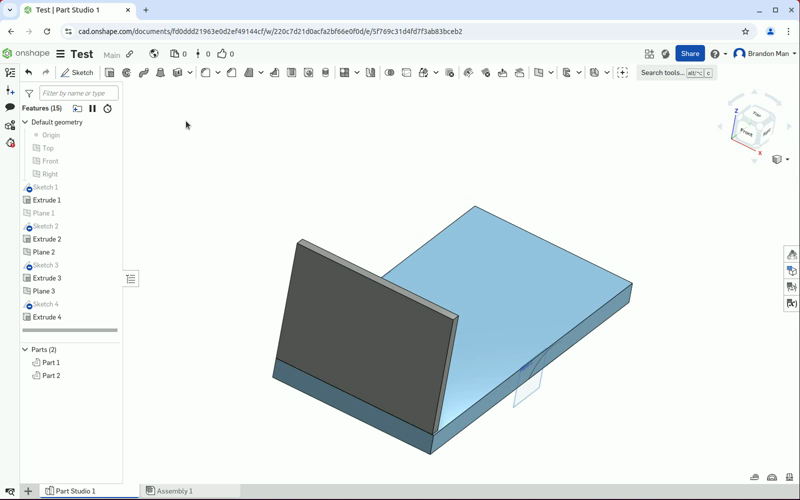
key(left, 2)
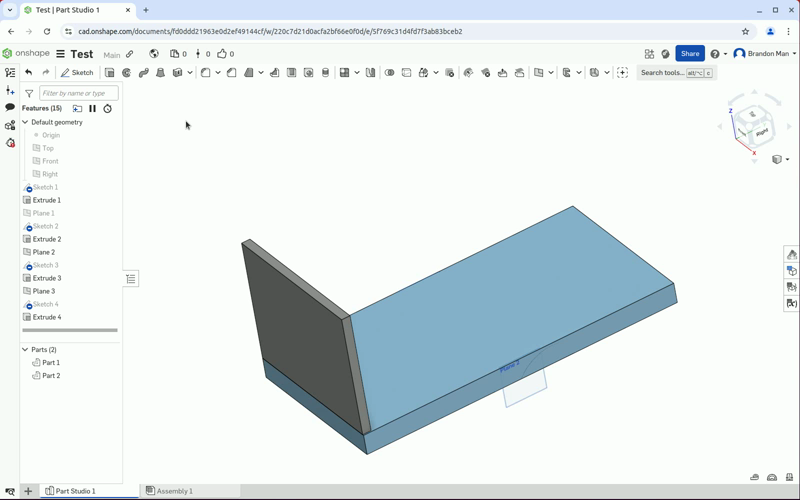
mouse_move(73, 189)
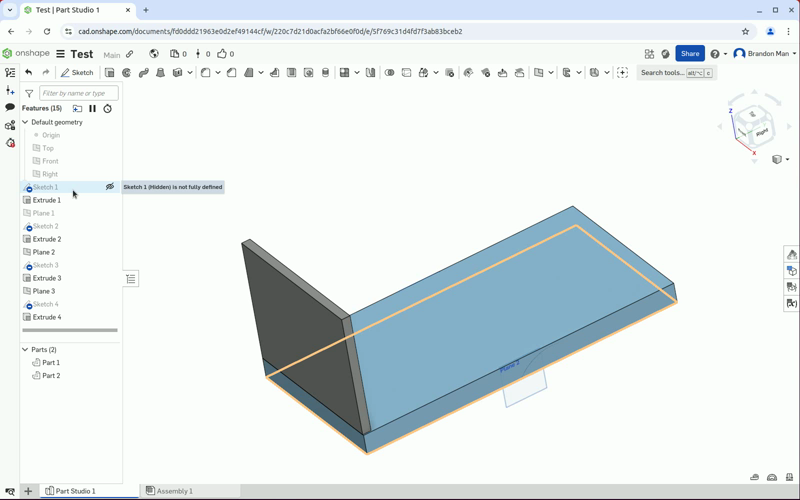
click(73, 189)